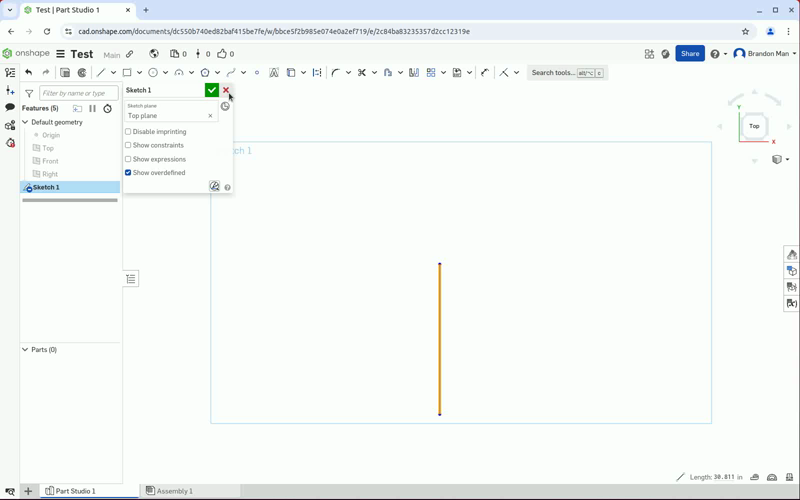
key(shift+h)
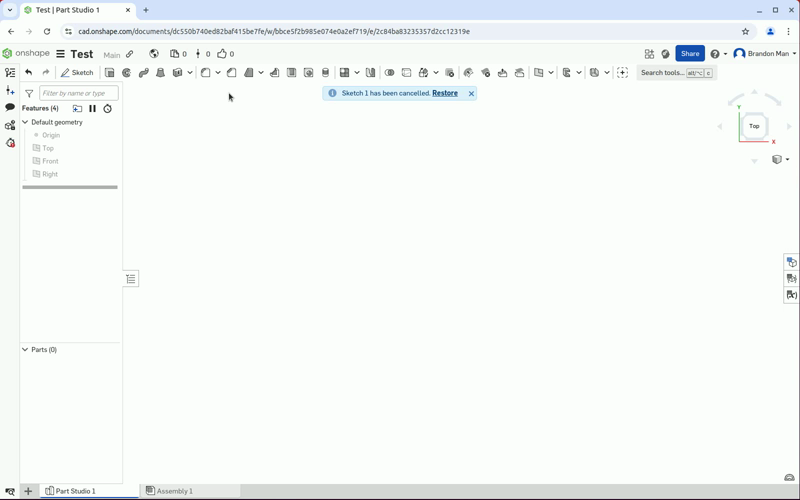
mouse_move(73, 352)
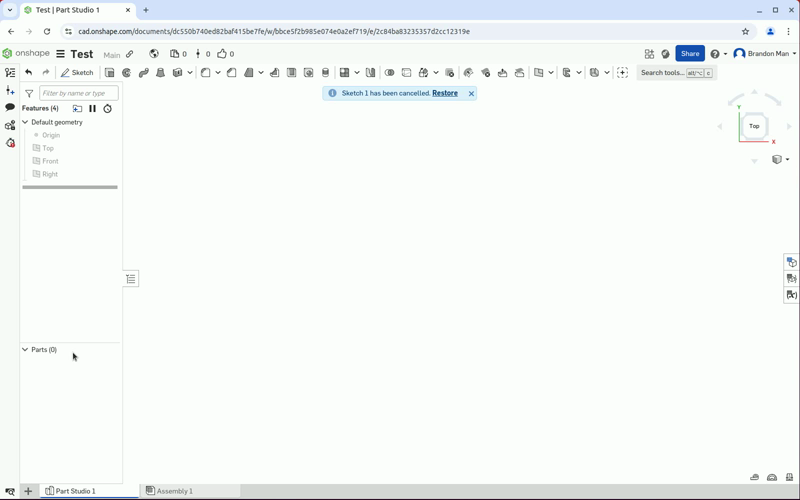
key(y)
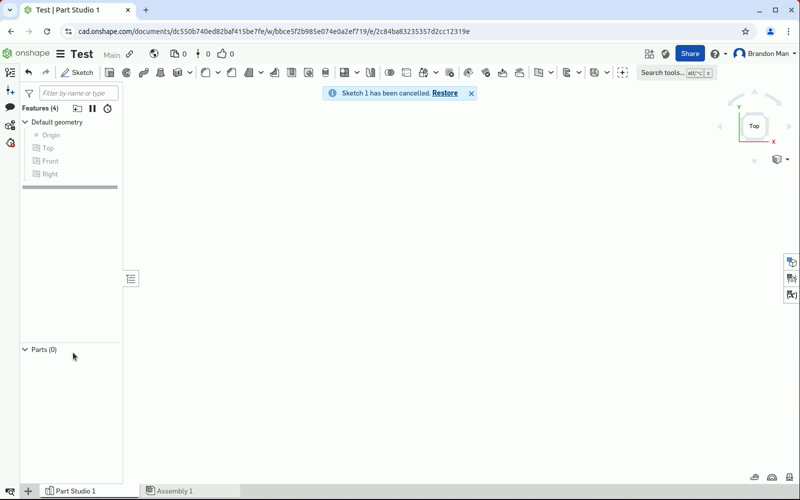
key(shift+p)
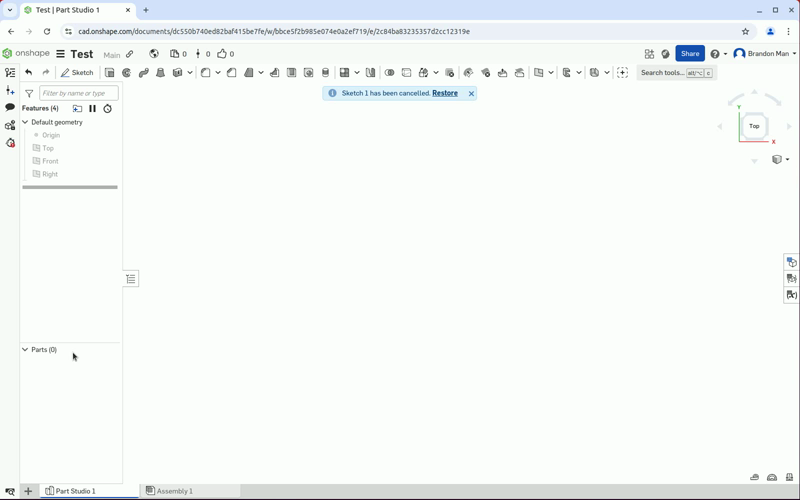
key(space)
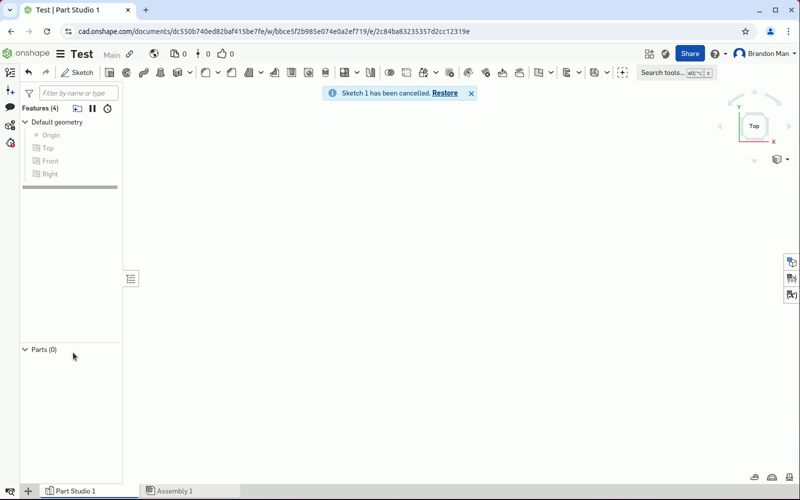
key_down(shift)
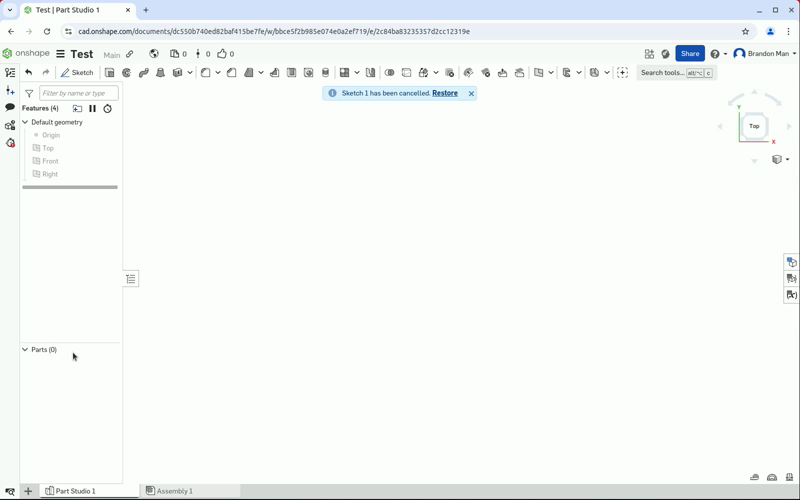
key(up)
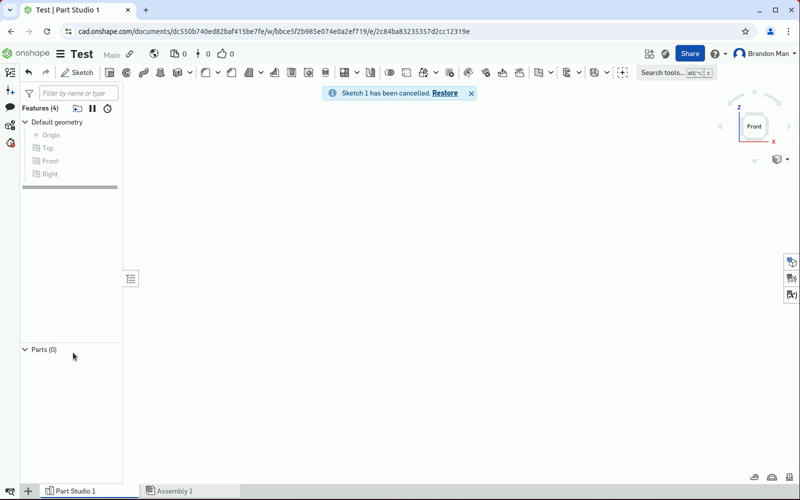
key_up(shift)
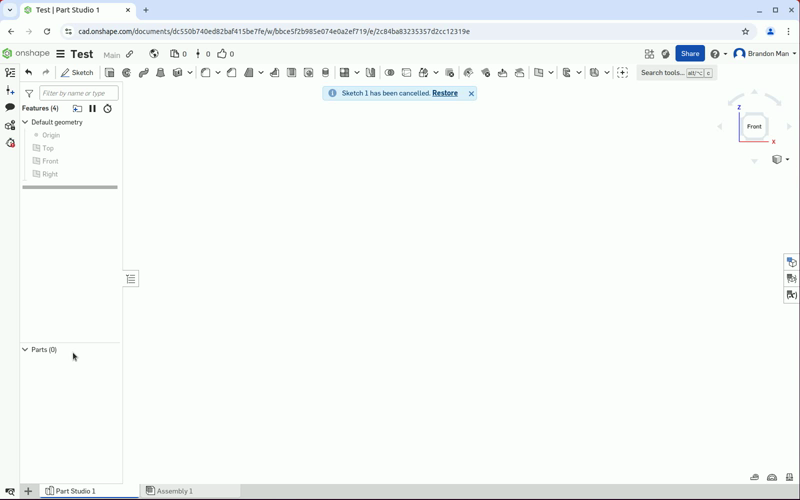
mouse_move(73, 352)
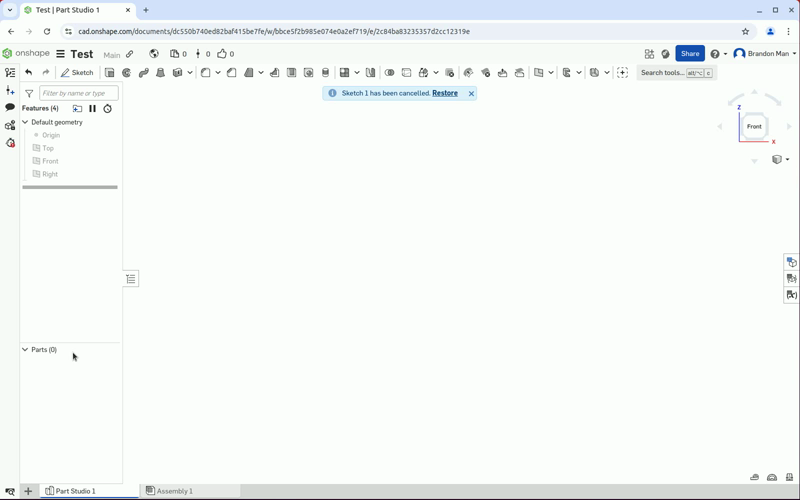
key(shift+y)
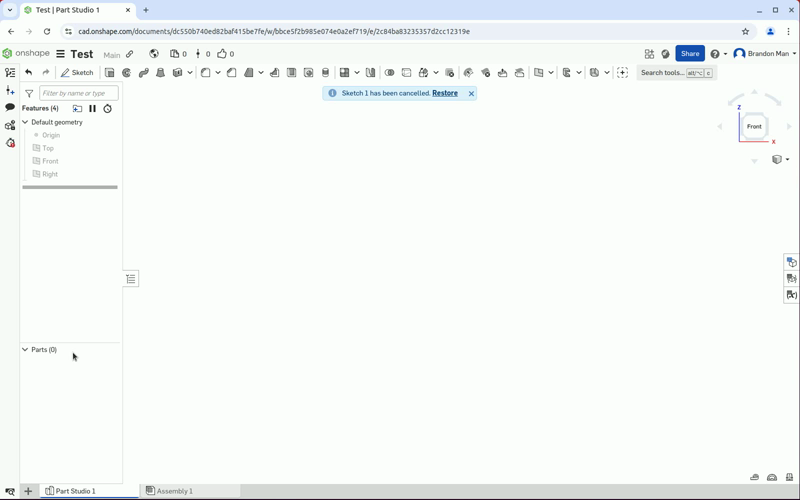
key(shift+s)
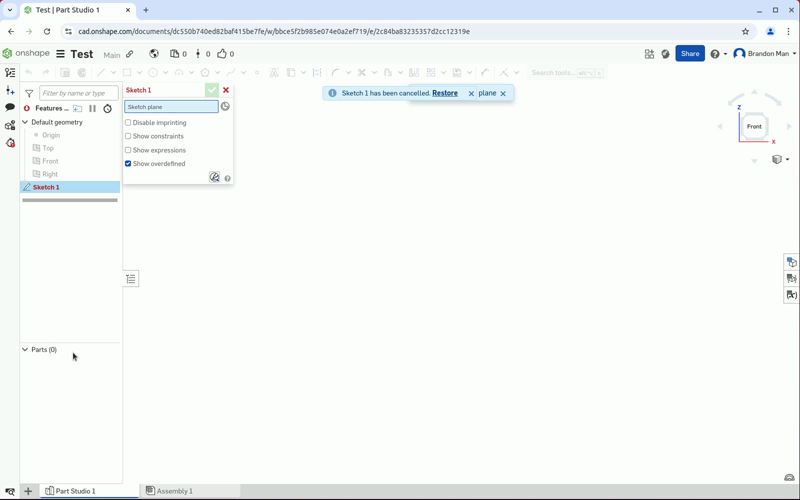
mouse_move(73, 163)
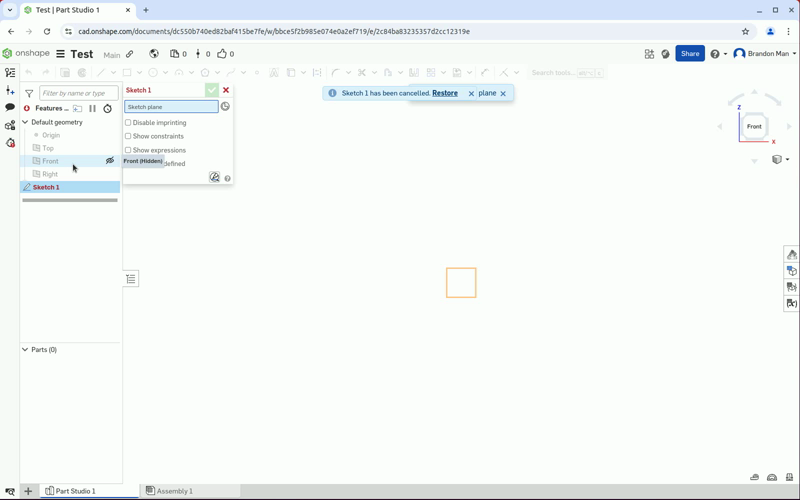
click(73, 163)
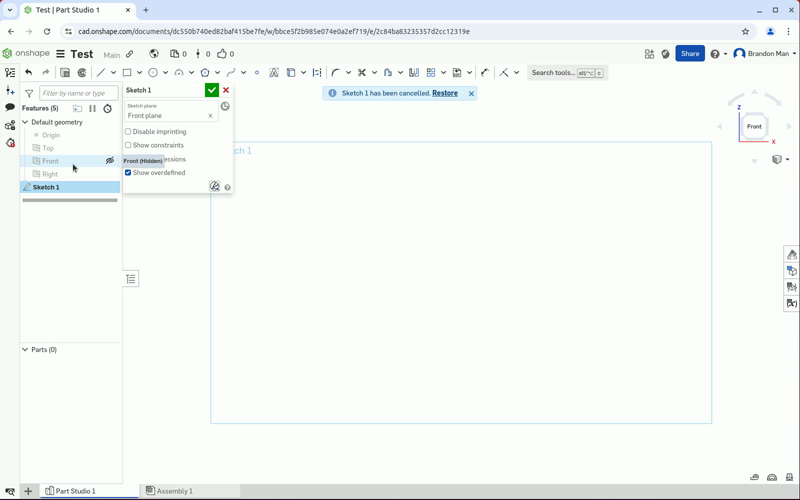
mouse_move(73, 352)
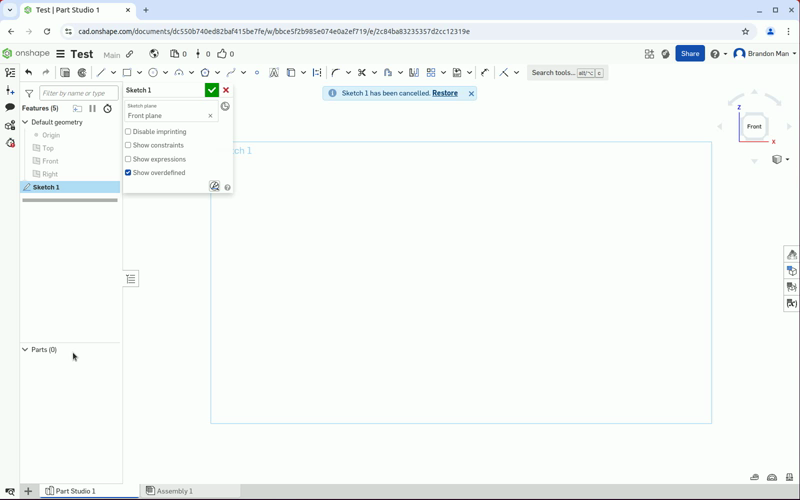
key(y)
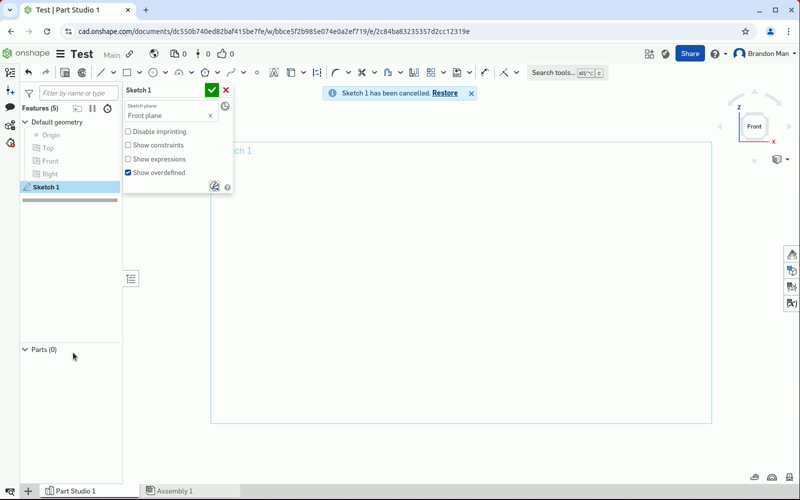
key(l)
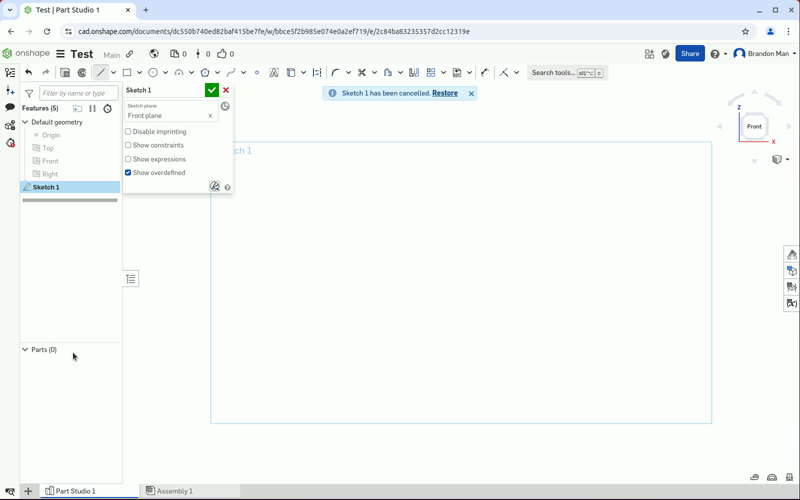
key_down(shift)
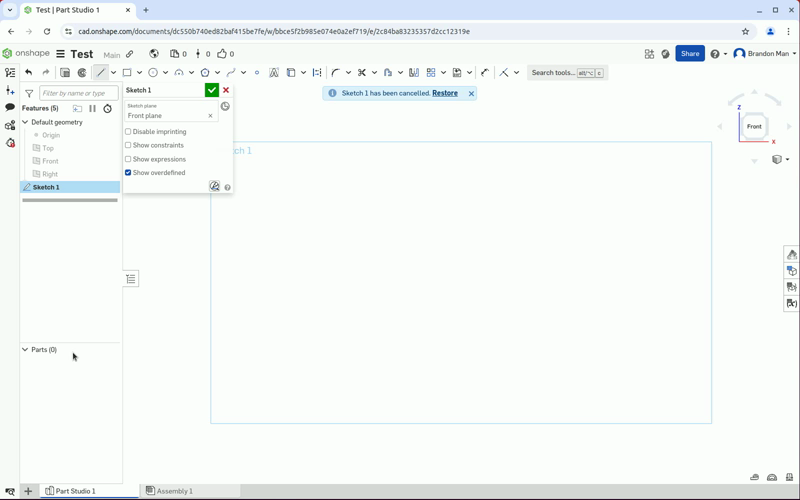
mouse_move(348, 325)
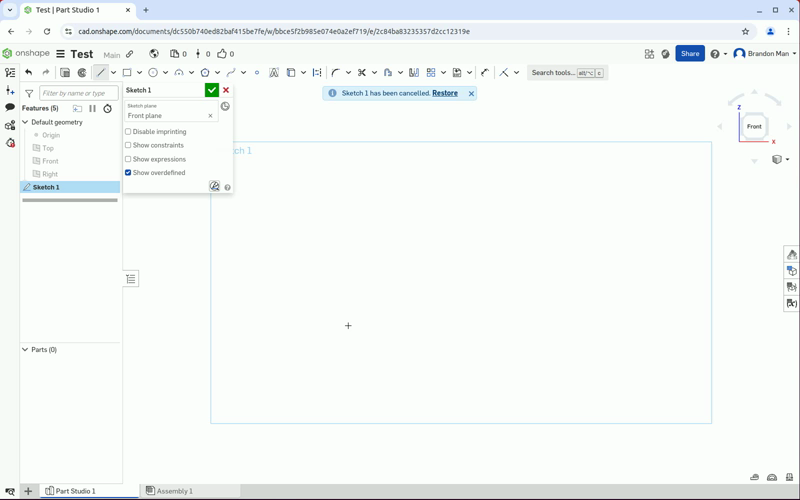
click(348, 325)
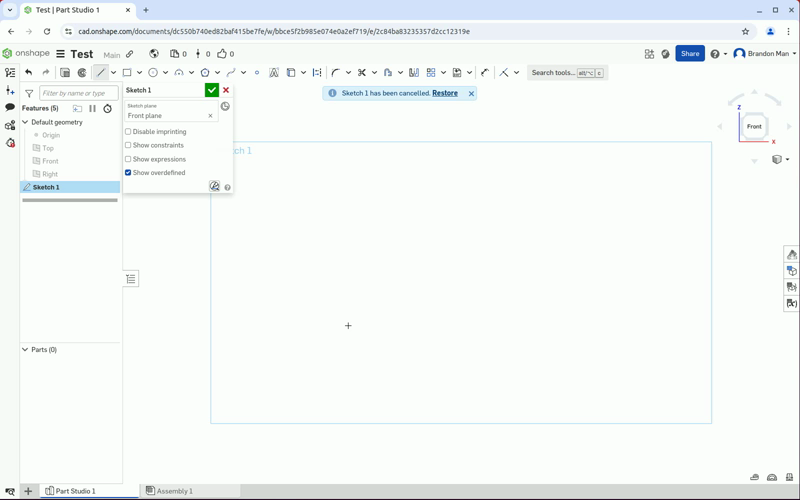
key_up(shift)
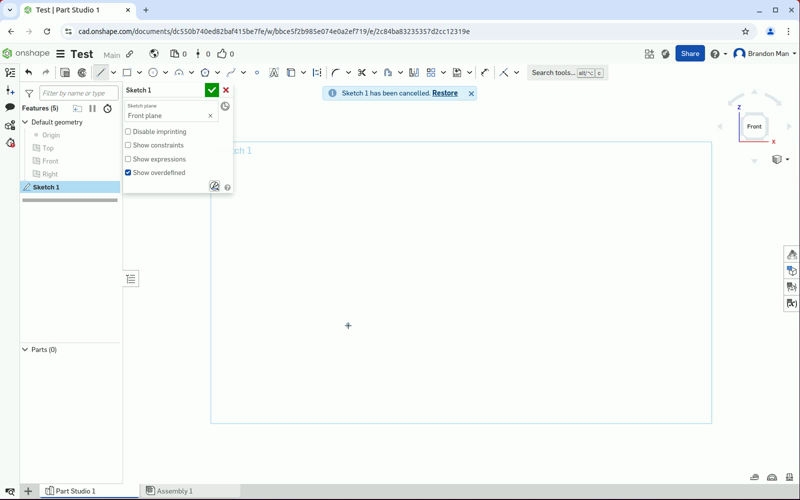
key_down(shift)
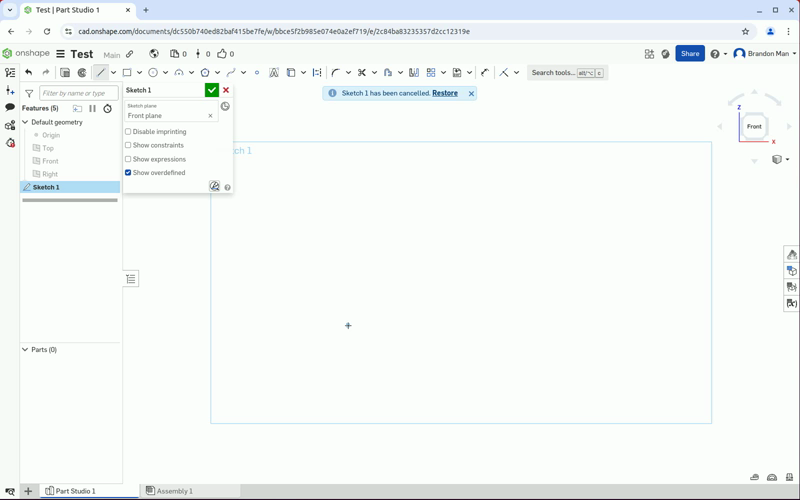
mouse_move(378, 325)
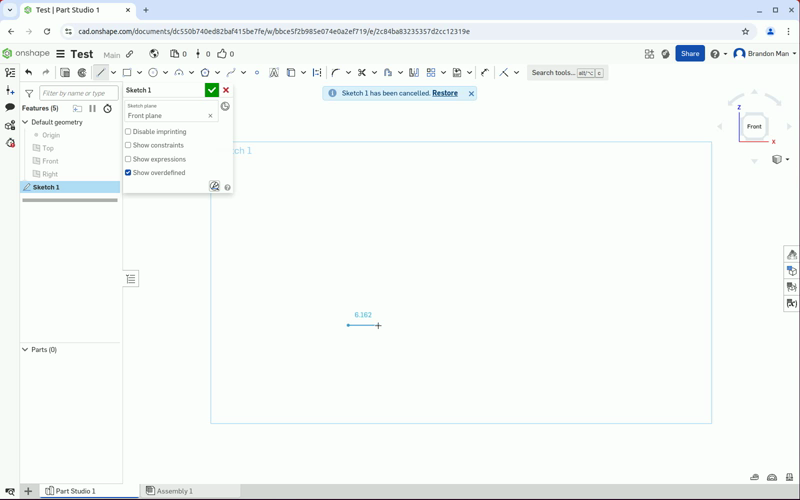
mouse_move(390, 325)
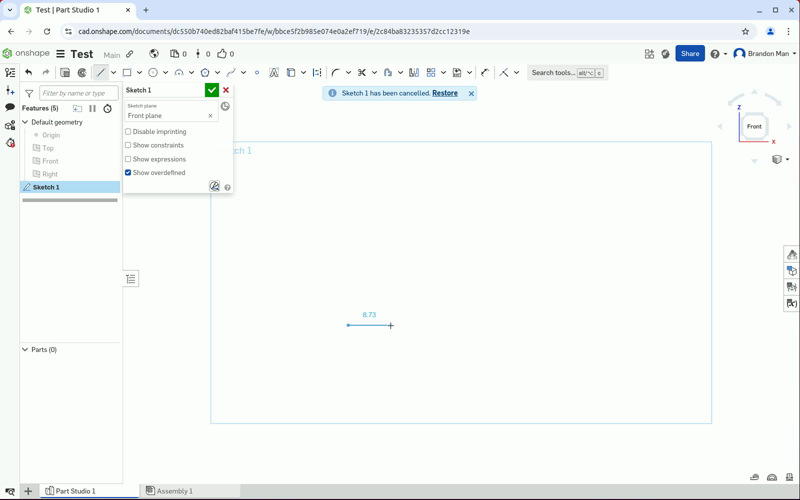
click(390, 325)
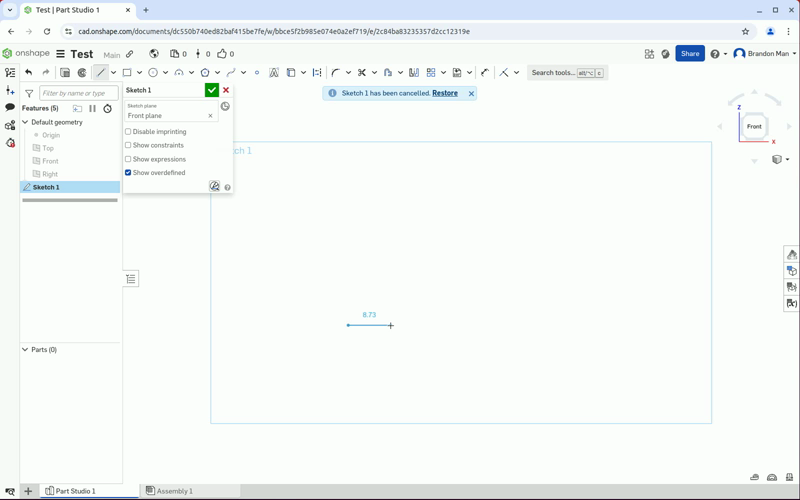
key_up(shift)
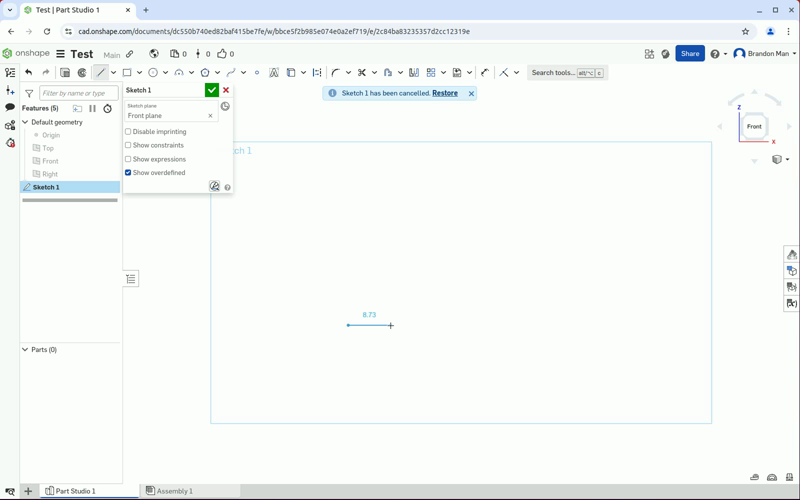
key_down(shift)
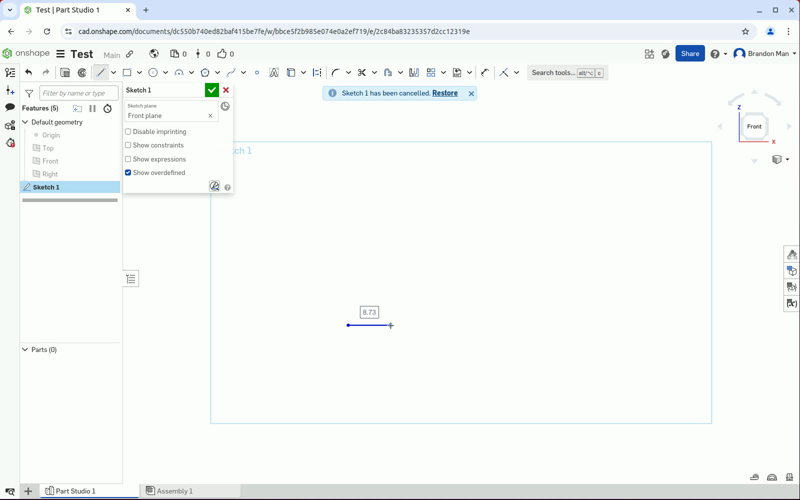
mouse_move(420, 325)
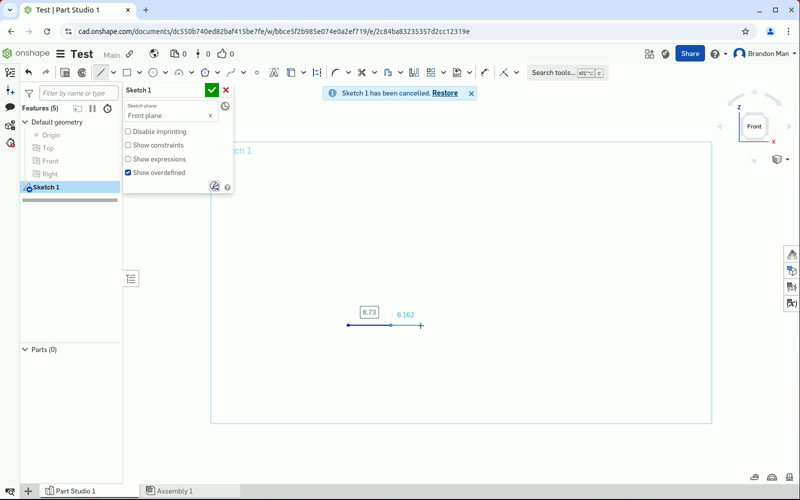
mouse_move(390, 282)
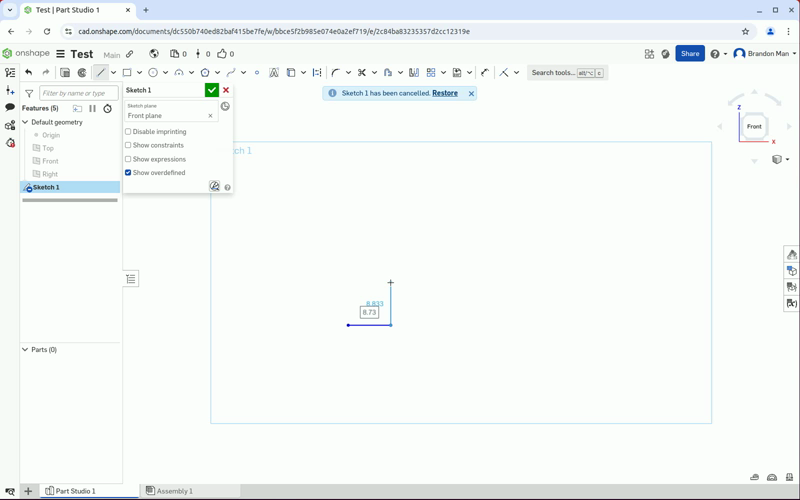
click(390, 282)
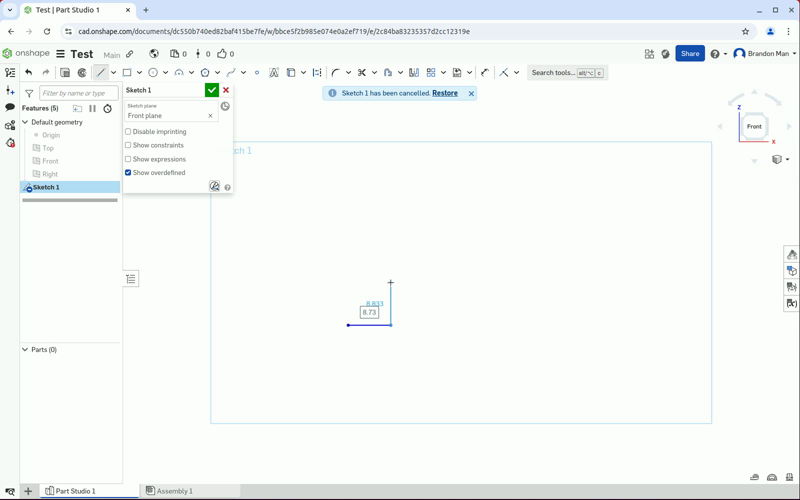
key_up(shift)
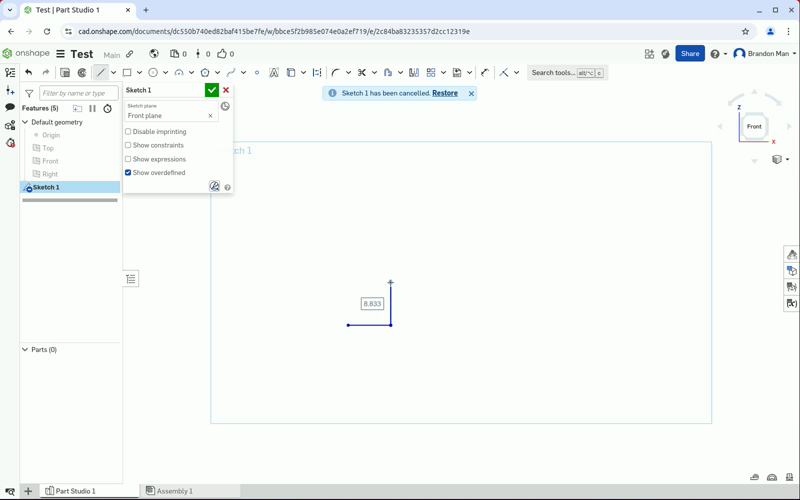
key(esc)
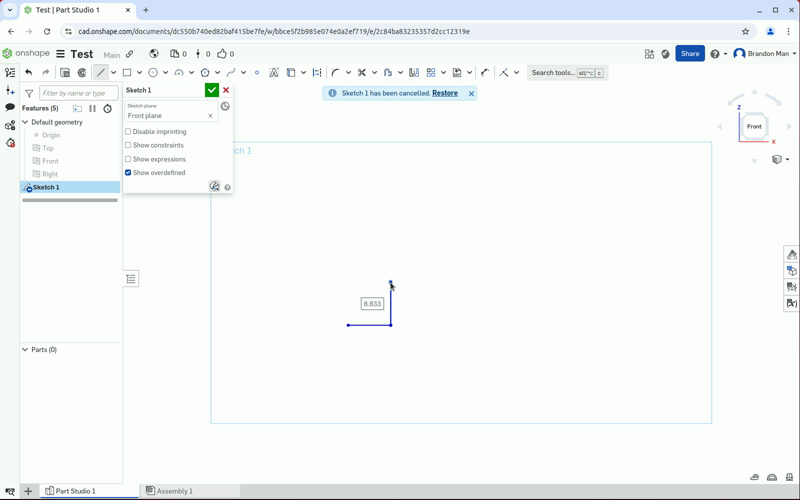
key(a)
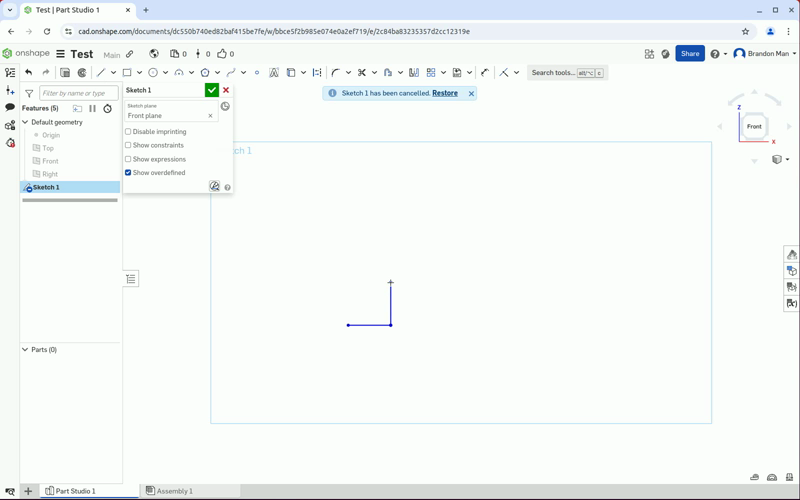
mouse_move(390, 282)
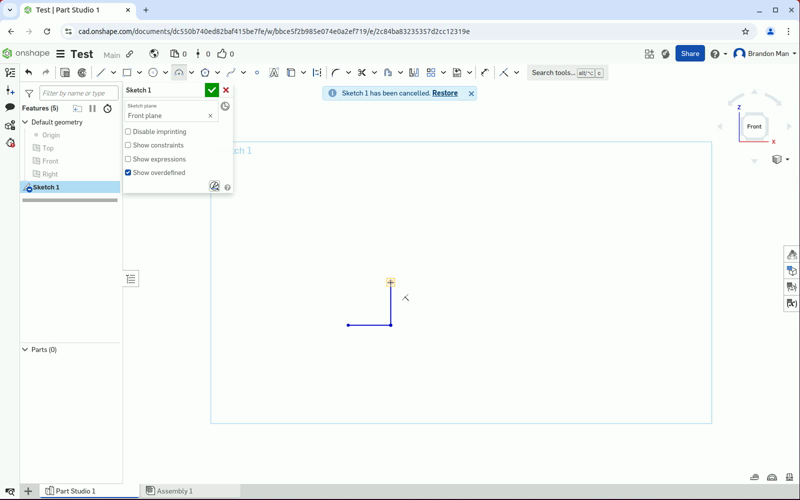
click(390, 282)
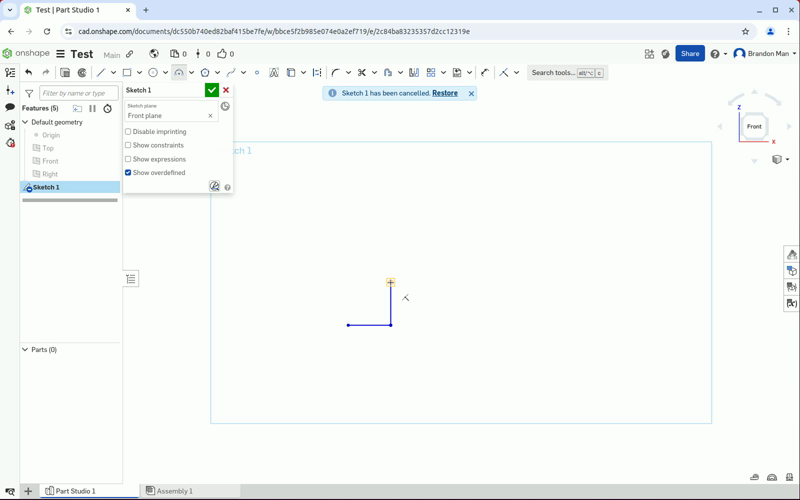
key_down(shift)
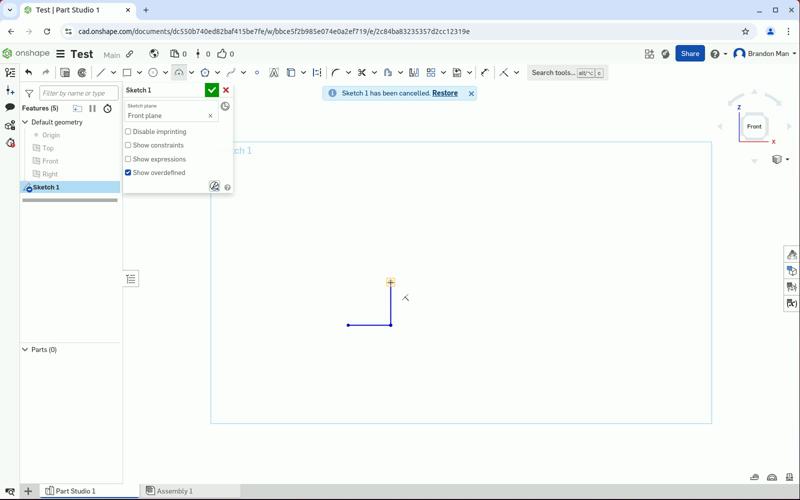
mouse_move(453, 212)
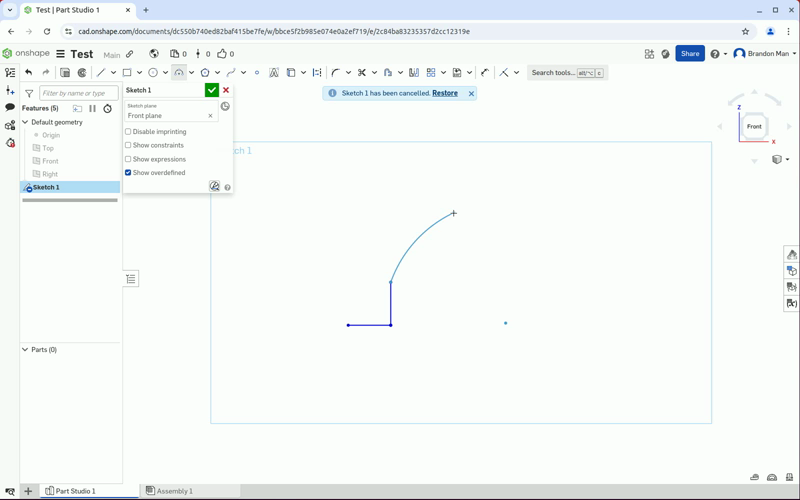
click(453, 212)
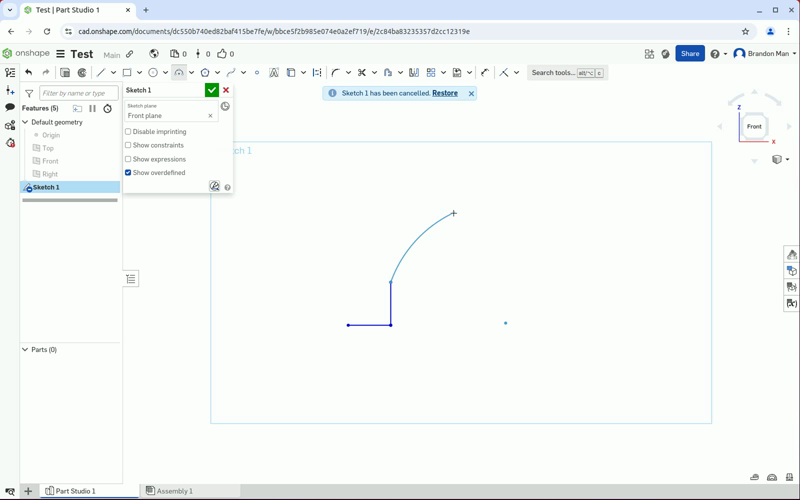
mouse_move(408, 235)
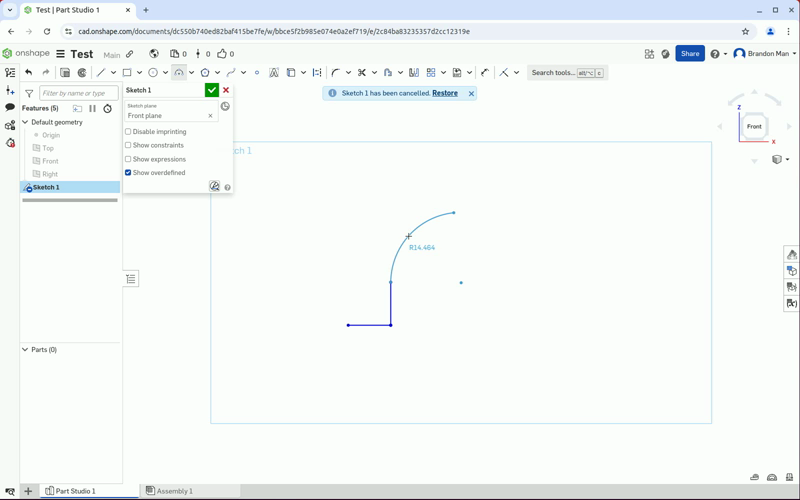
click(408, 235)
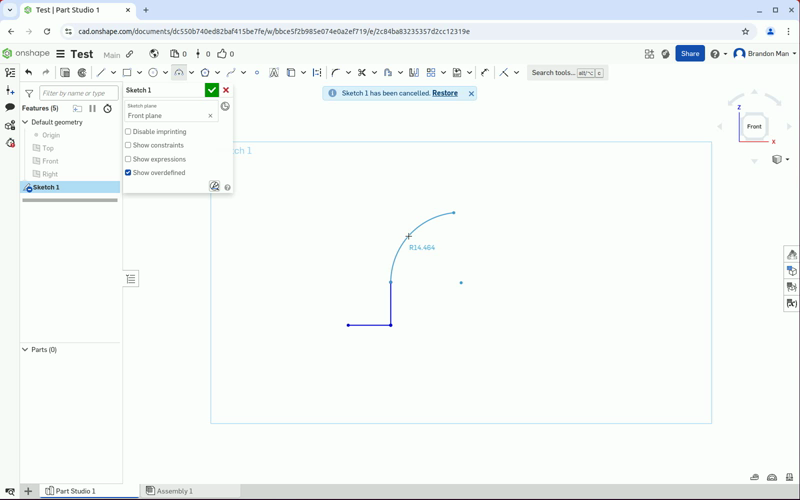
key_up(shift)
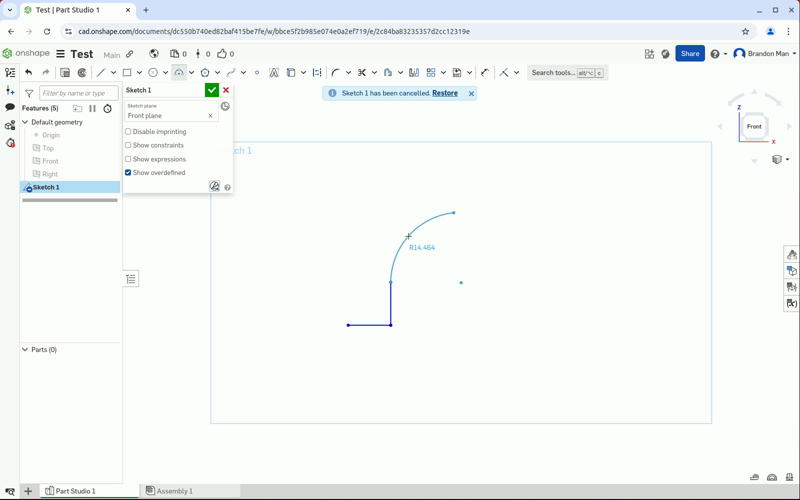
key(esc)
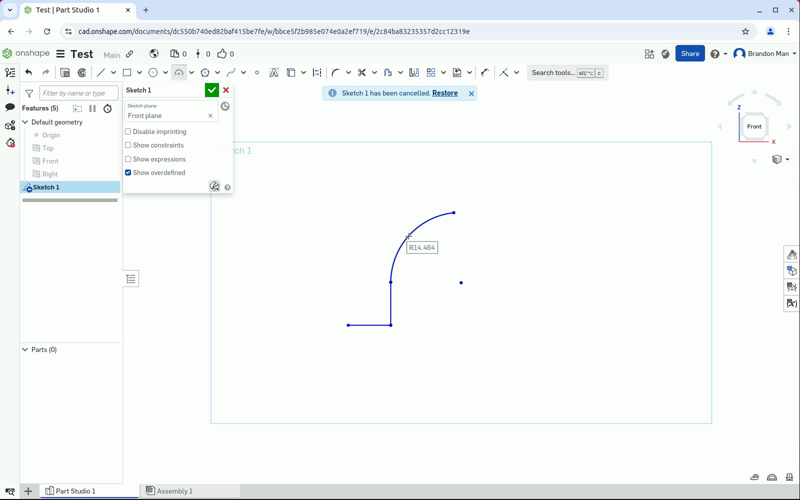
key(l)
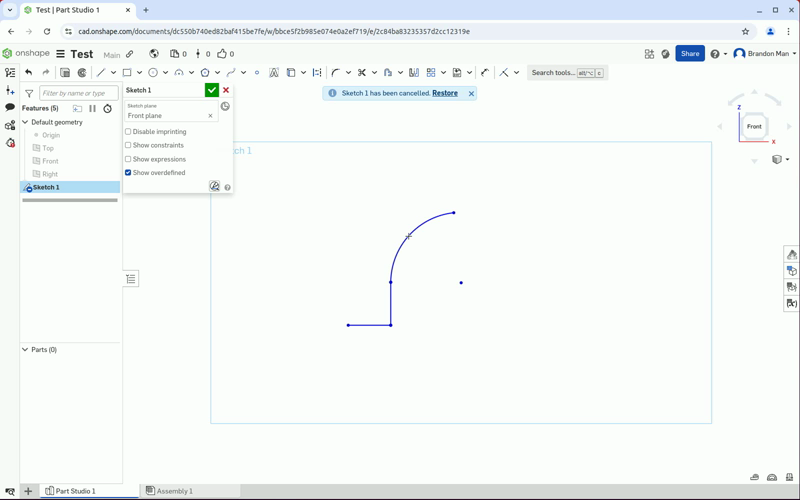
mouse_move(453, 212)
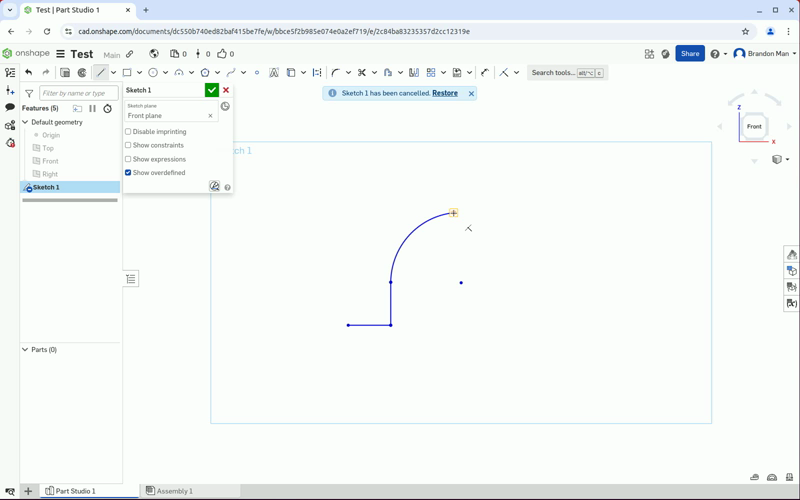
click(453, 212)
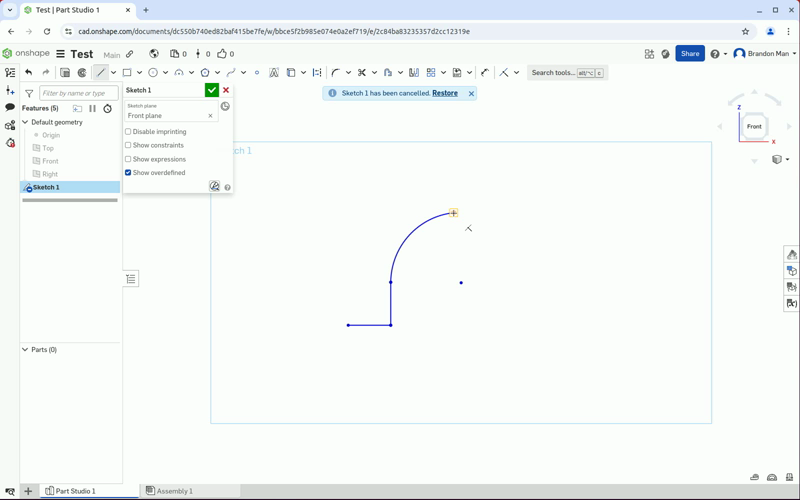
key_down(shift)
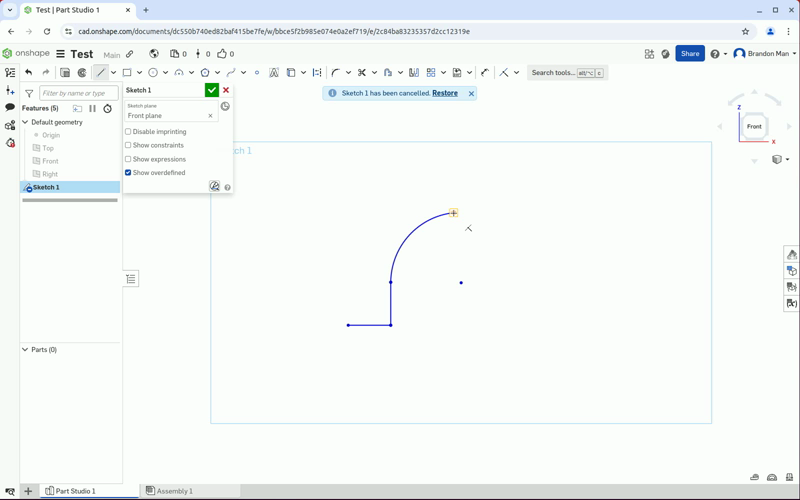
mouse_move(348, 212)
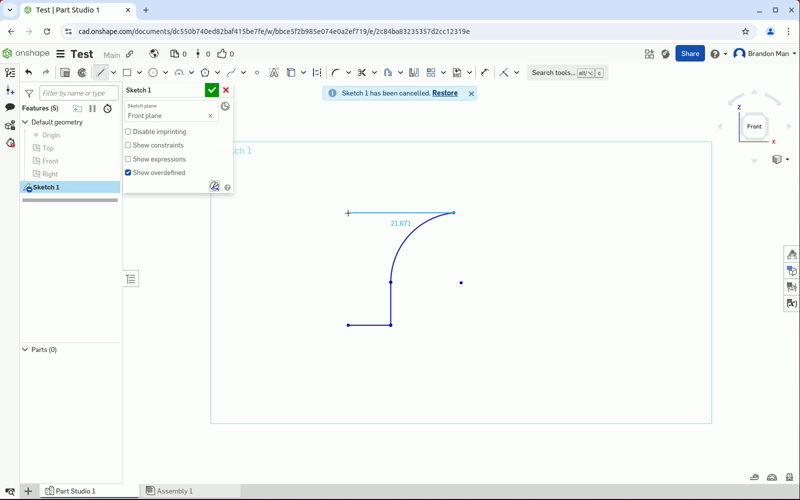
click(348, 212)
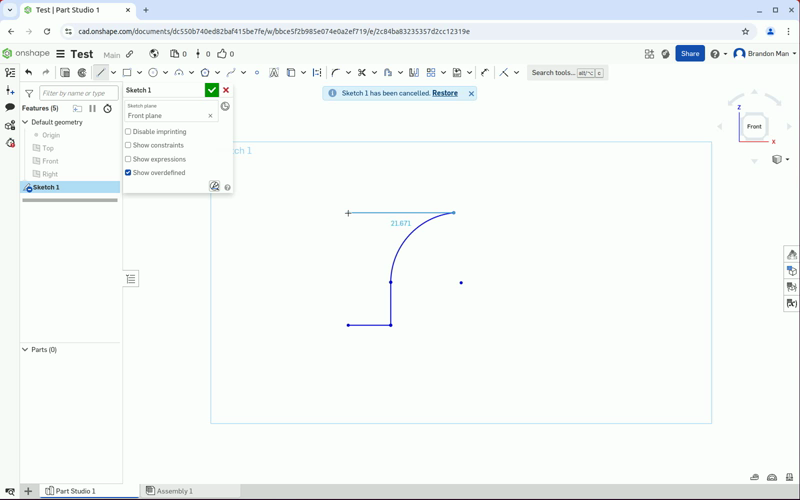
key_up(shift)
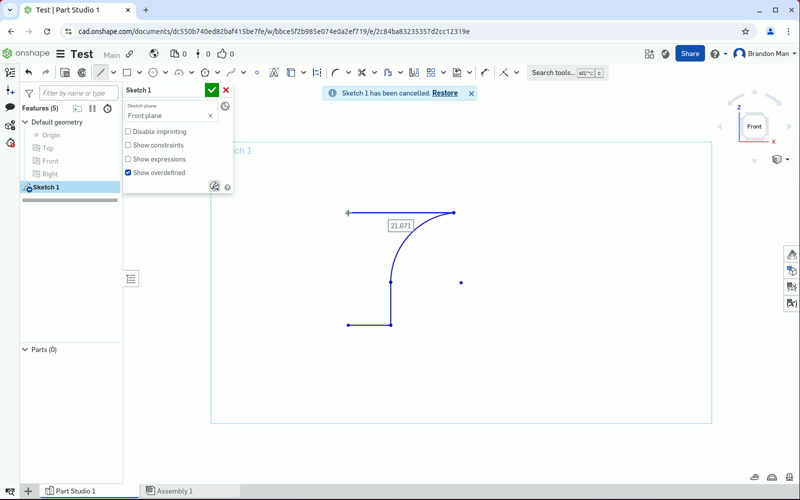
key_down(shift)
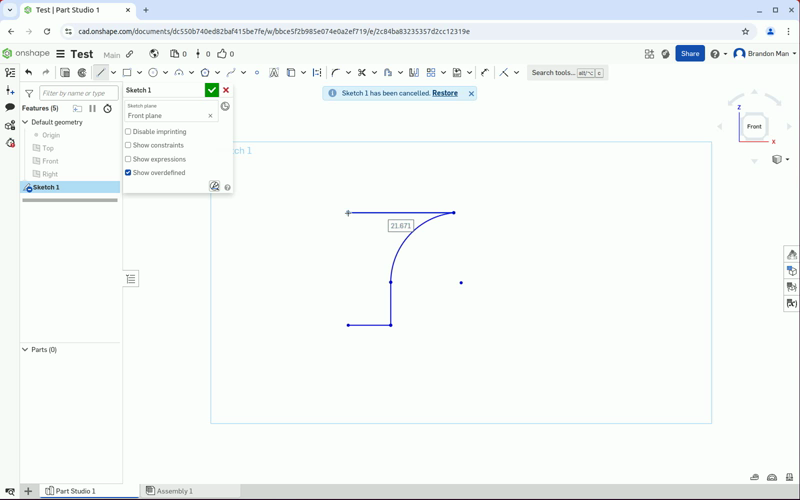
mouse_move(348, 283)
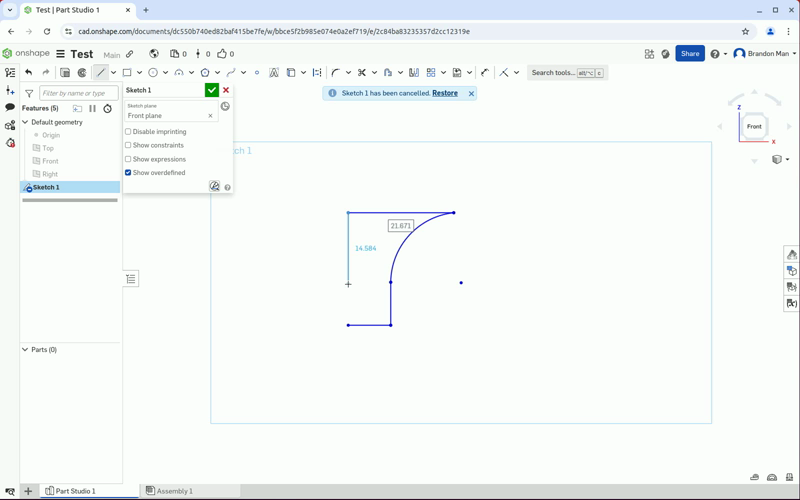
click(348, 283)
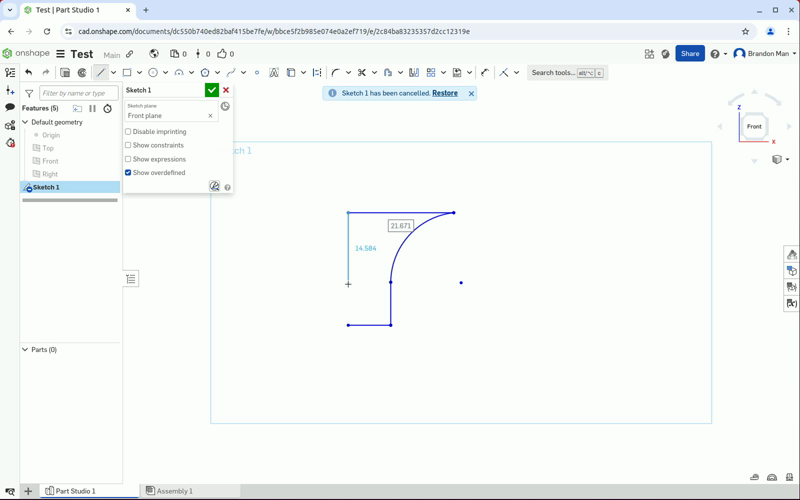
key_up(shift)
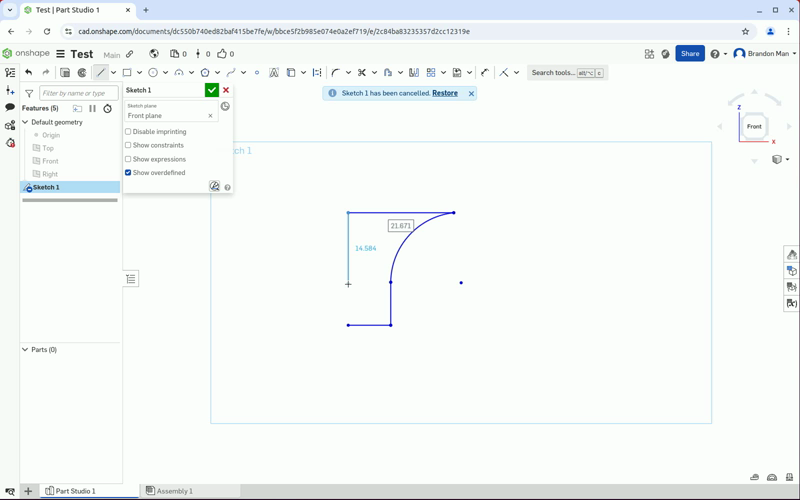
mouse_move(378, 283)
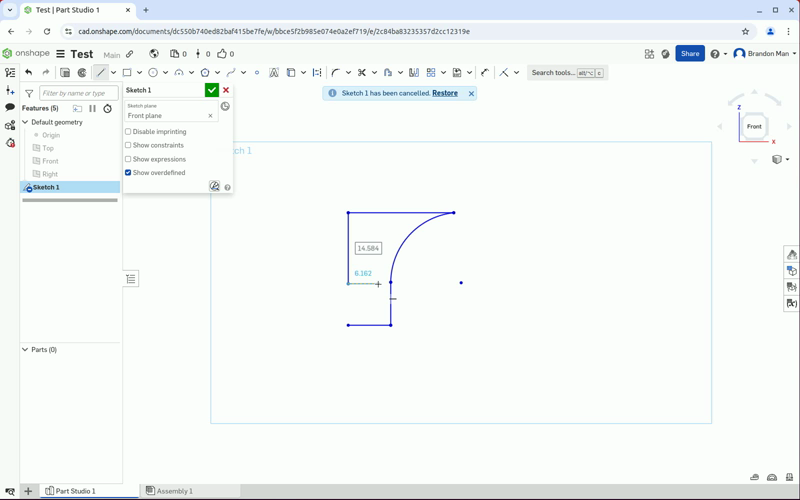
key_down(shift)
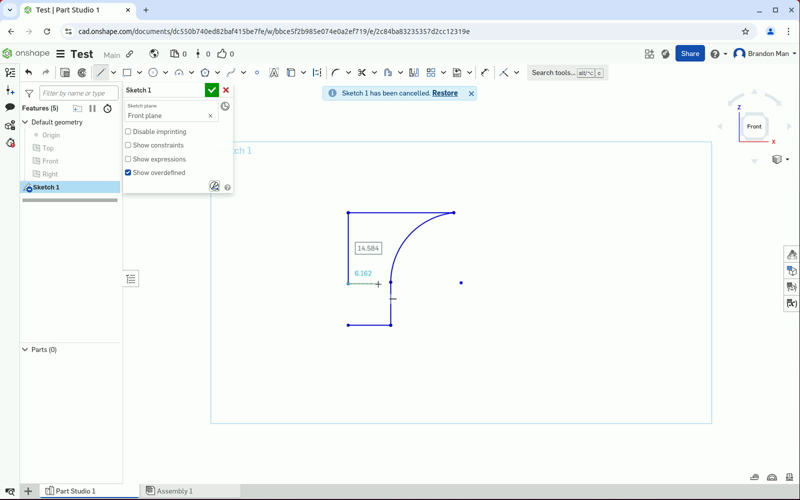
mouse_move(348, 325)
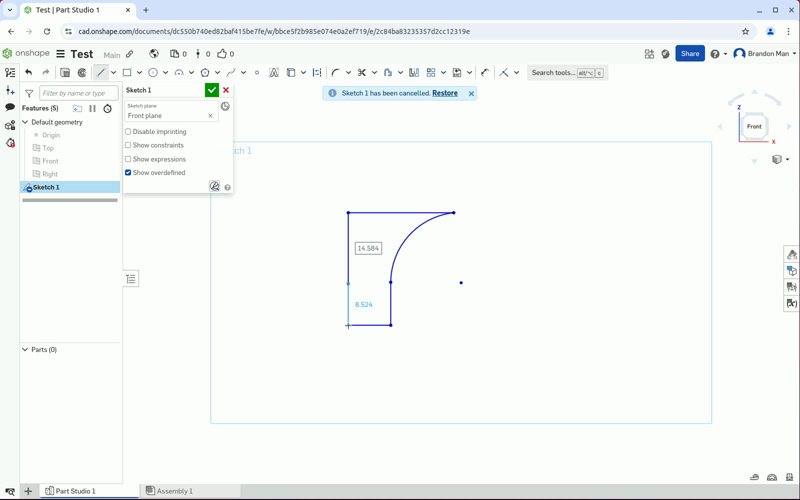
key_up(shift)
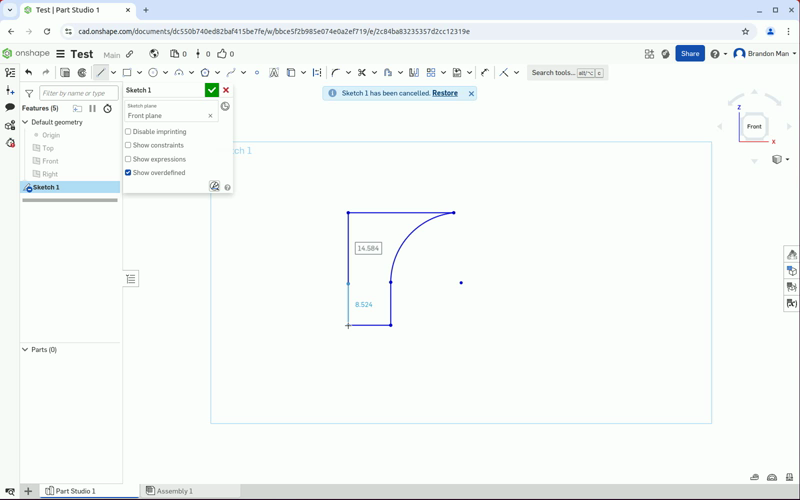
click(348, 325)
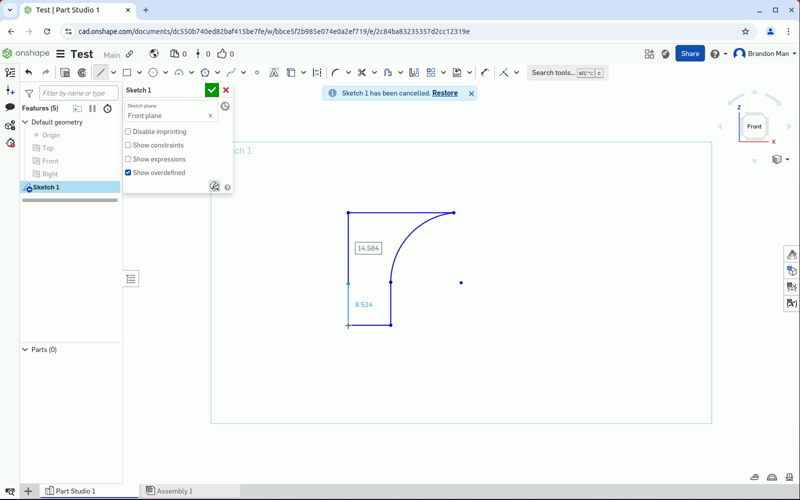
key(esc)
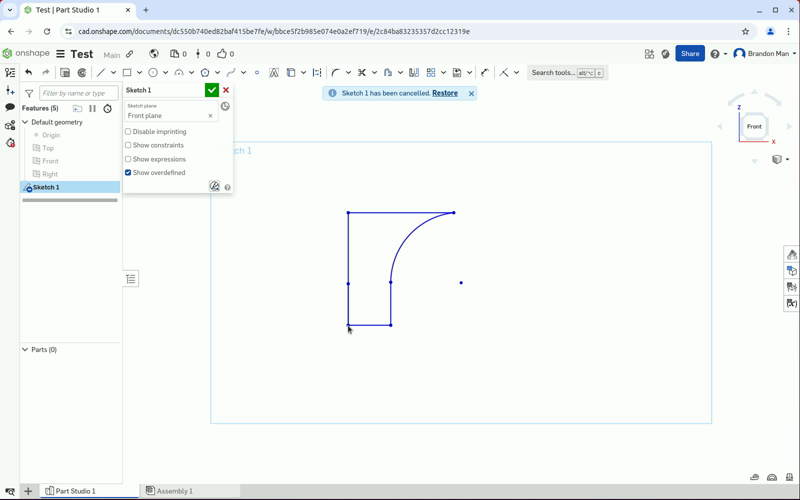
mouse_move(397, 219)
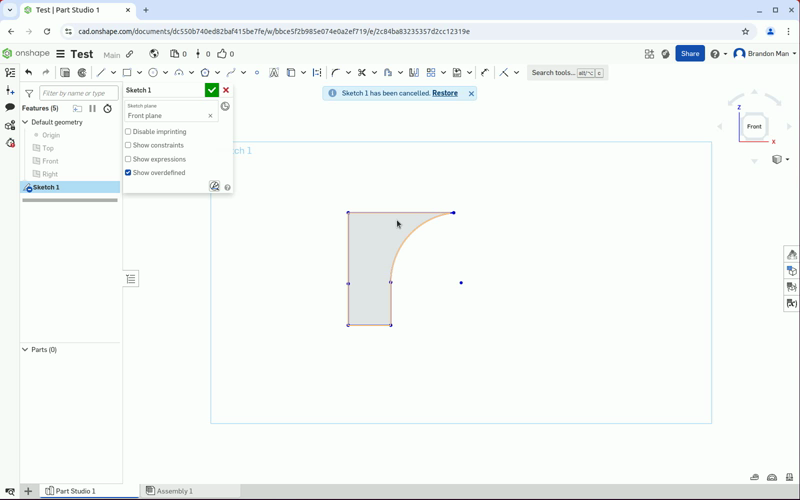
click(397, 219)
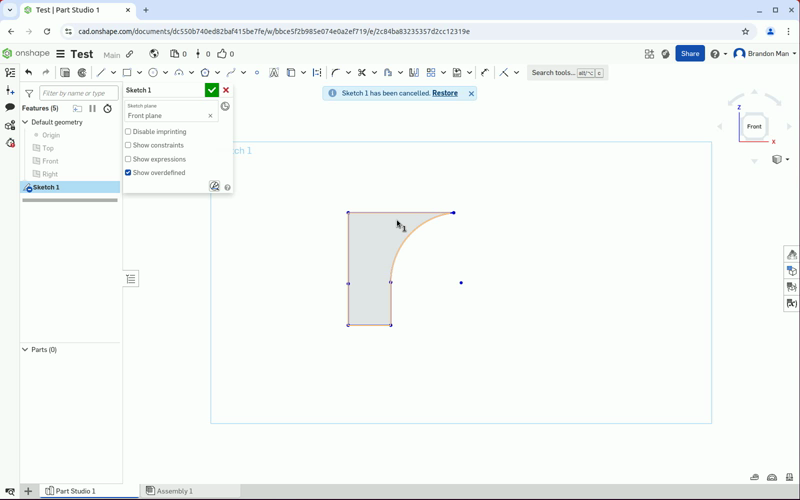
mouse_move(73, 352)
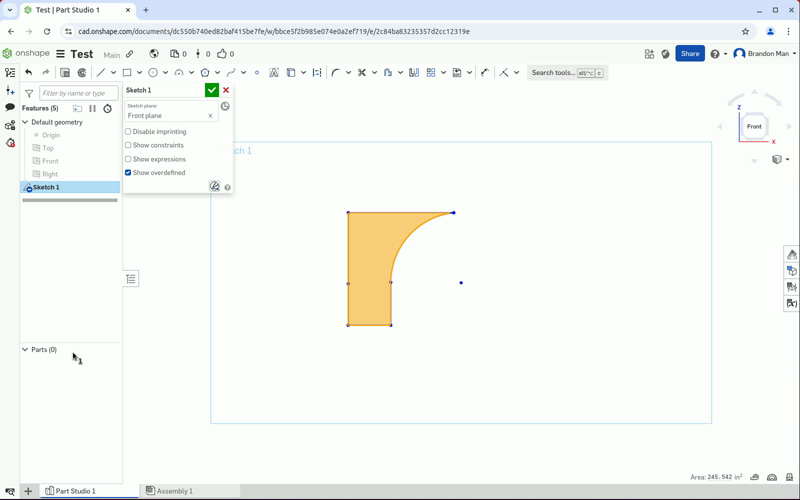
key(shift+y)
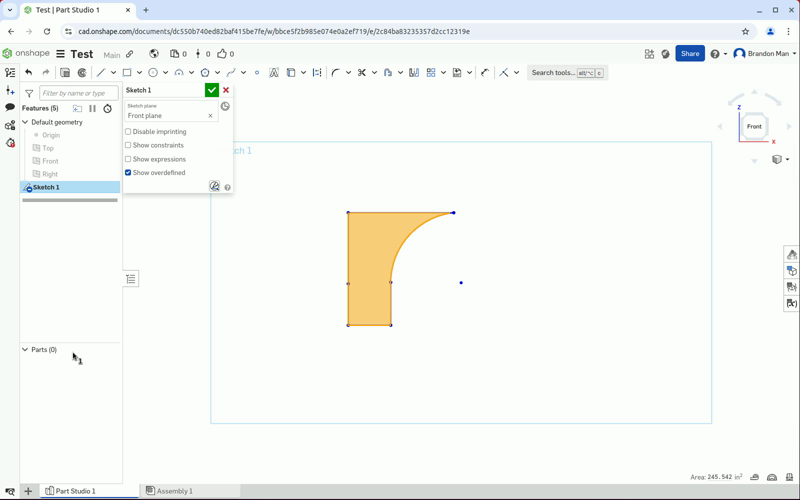
key(shift+e)
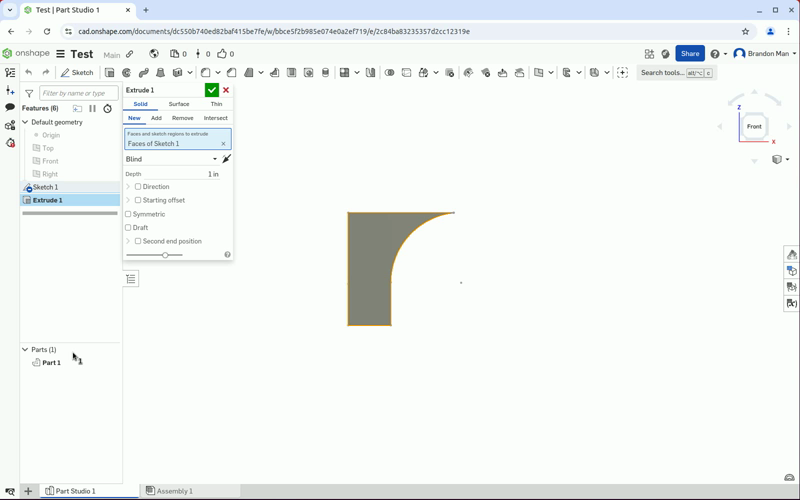
mouse_move(143, 106)
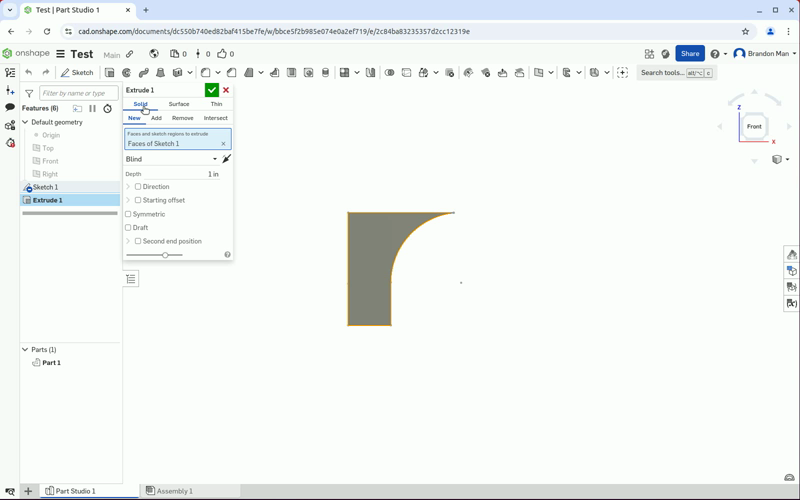
click(143, 106)
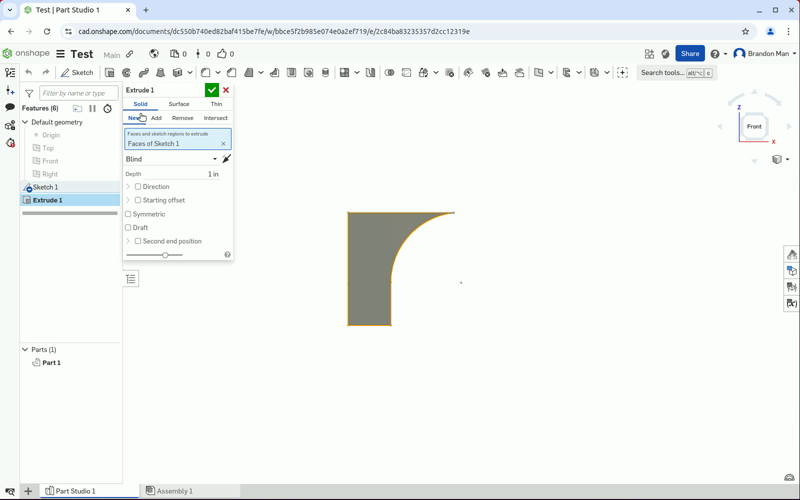
mouse_move(137, 120)
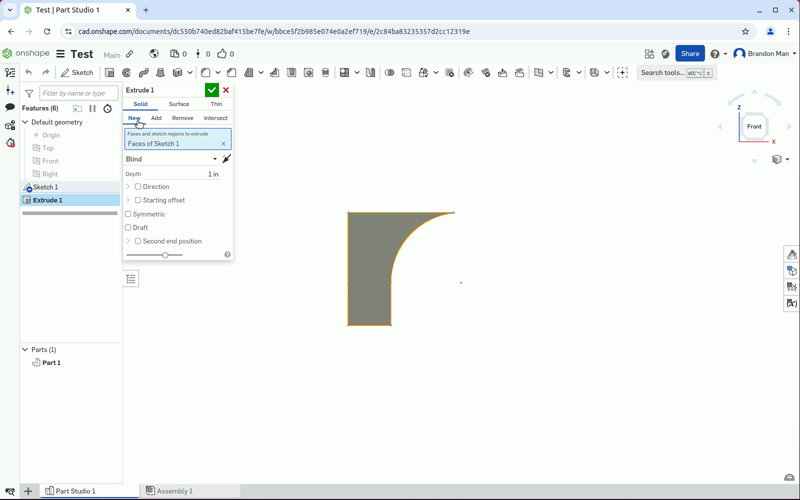
click(137, 120)
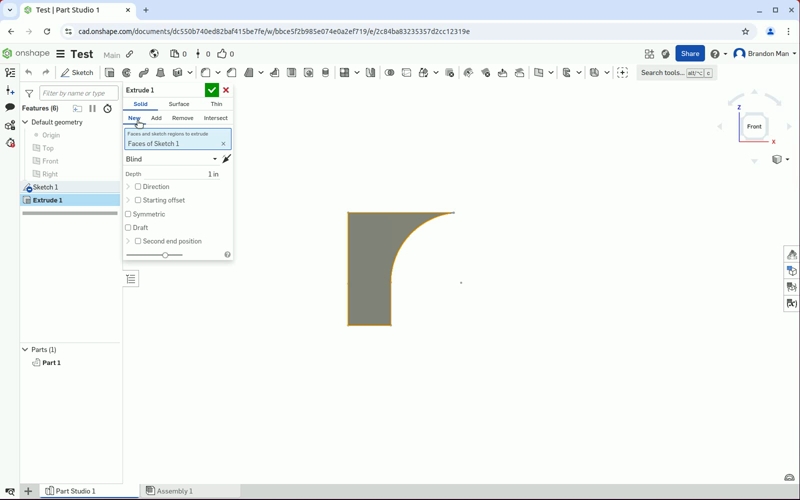
key(tab, 4)
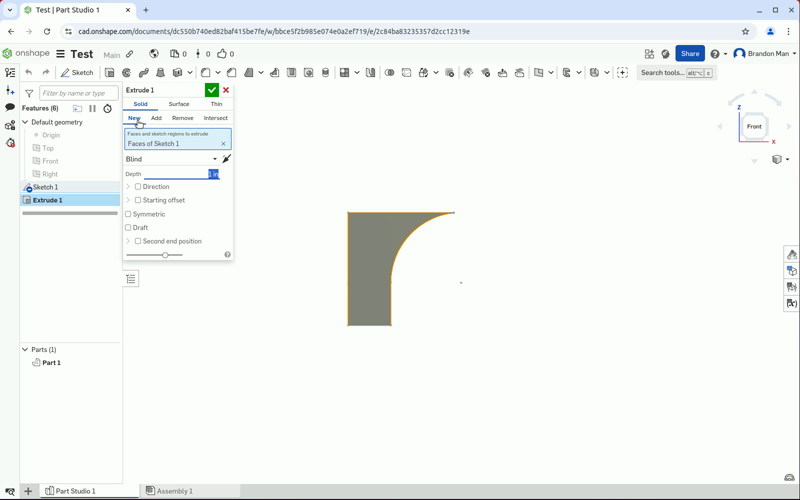
text(-0.482)
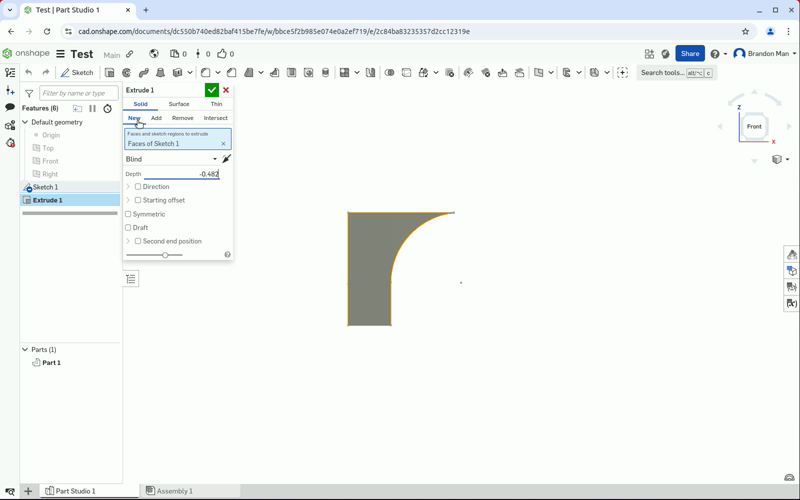
key(tab, 3)
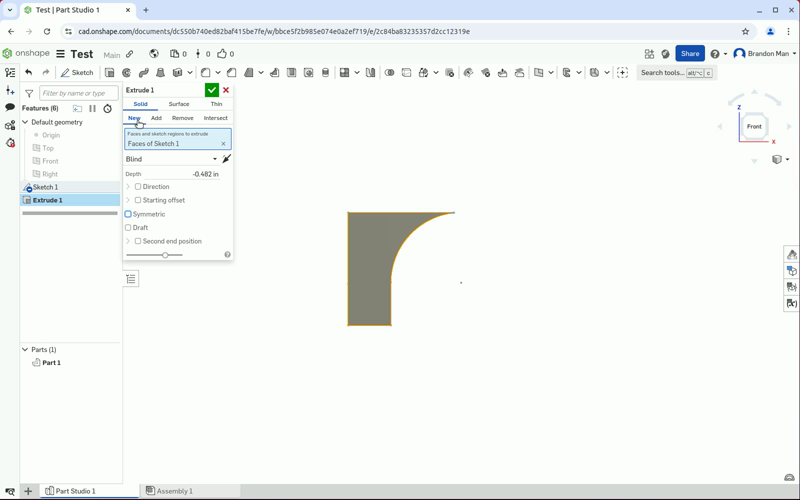
key(space)
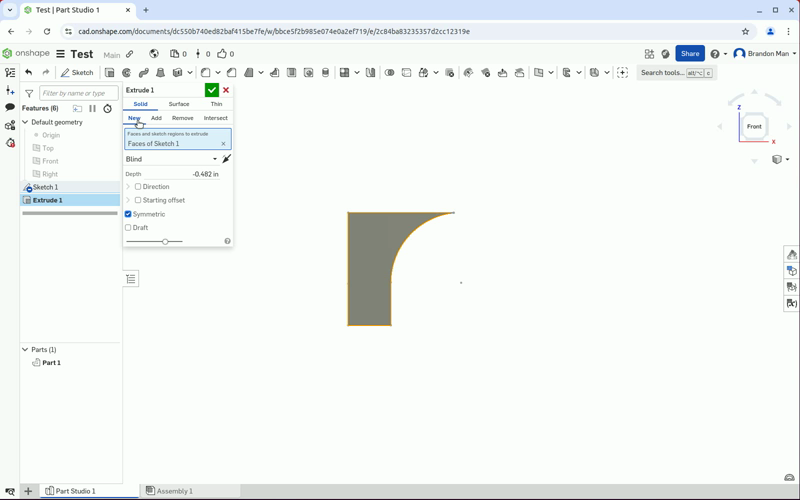
key(enter)
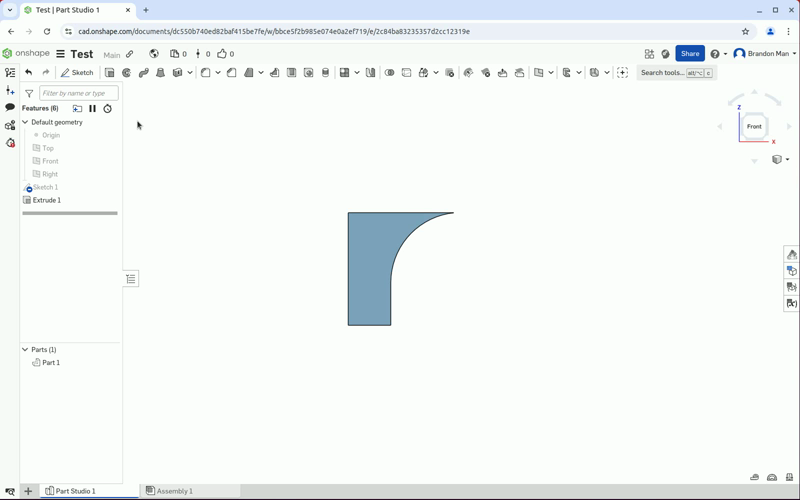
key(shift+h)
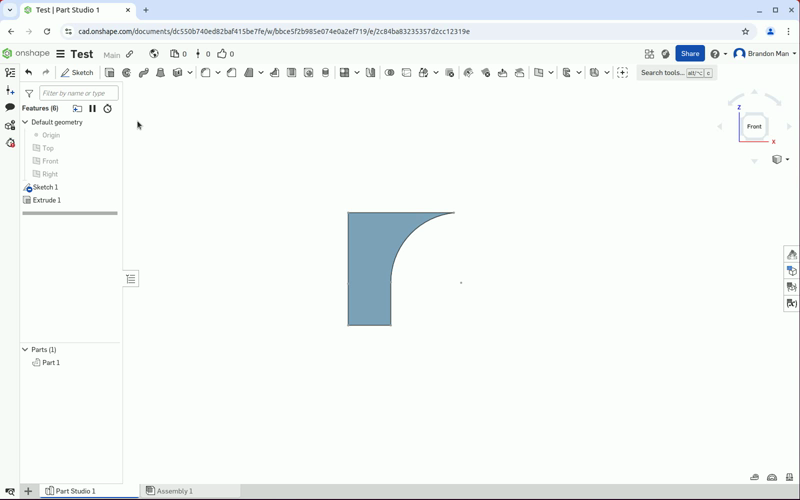
key(shift+h)
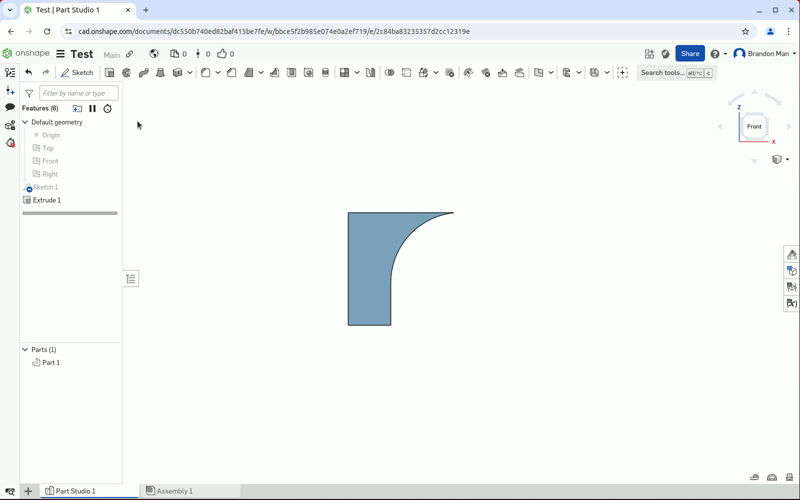
mouse_move(73, 189)
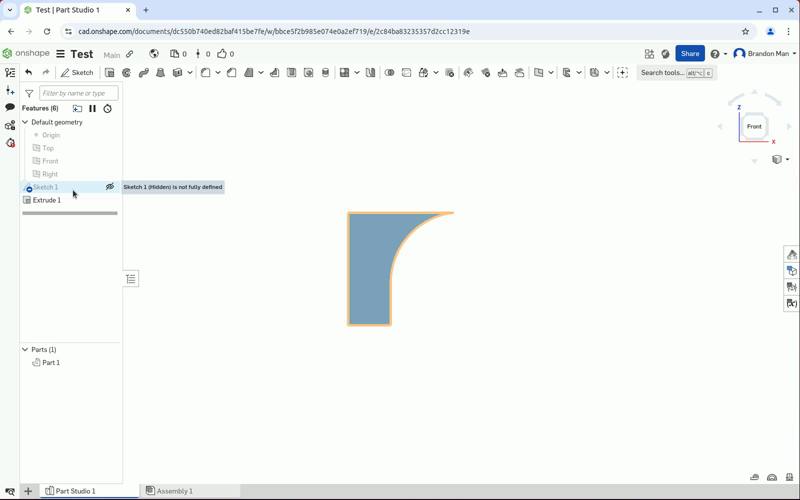
click(73, 189)
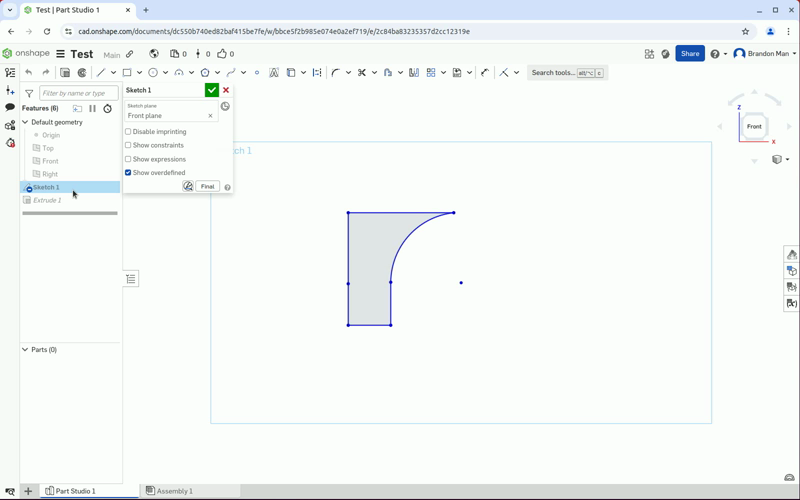
mouse_move(229, 92)
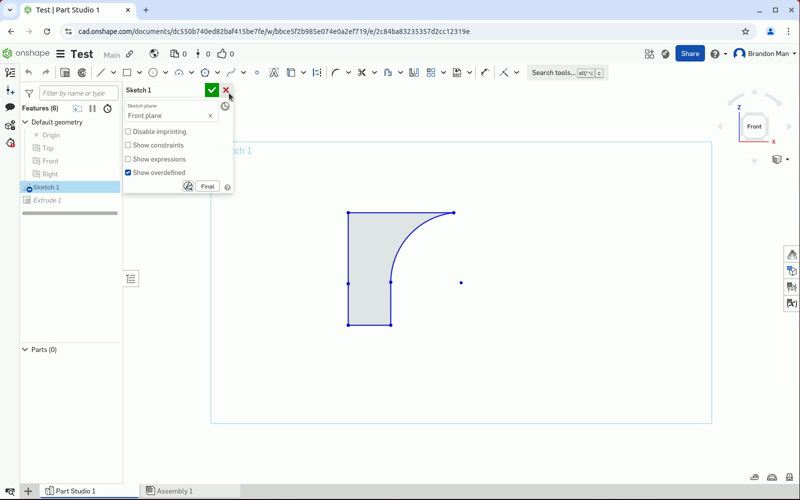
click(229, 92)
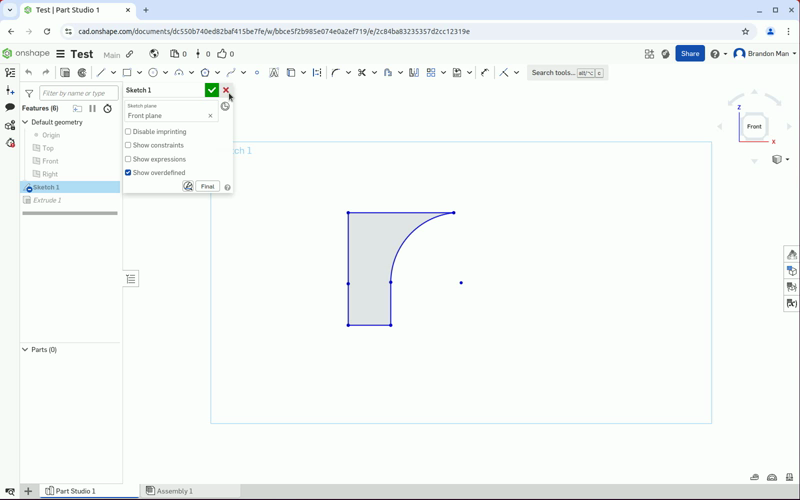
key(shift+s)
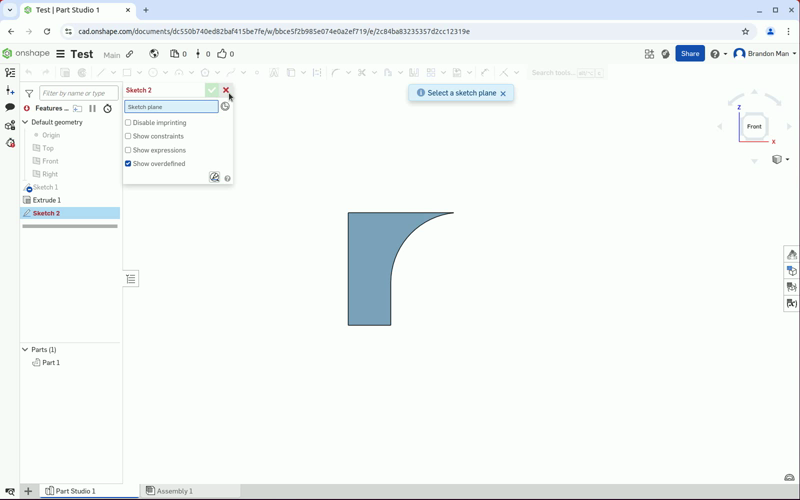
mouse_move(73, 163)
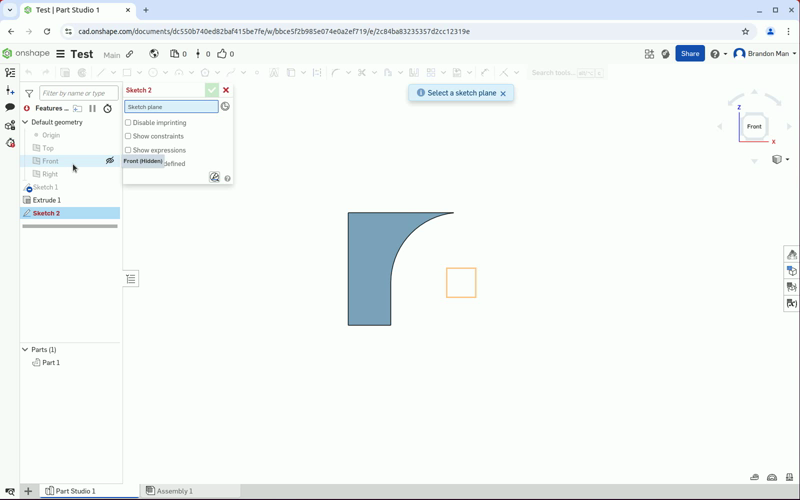
click(73, 163)
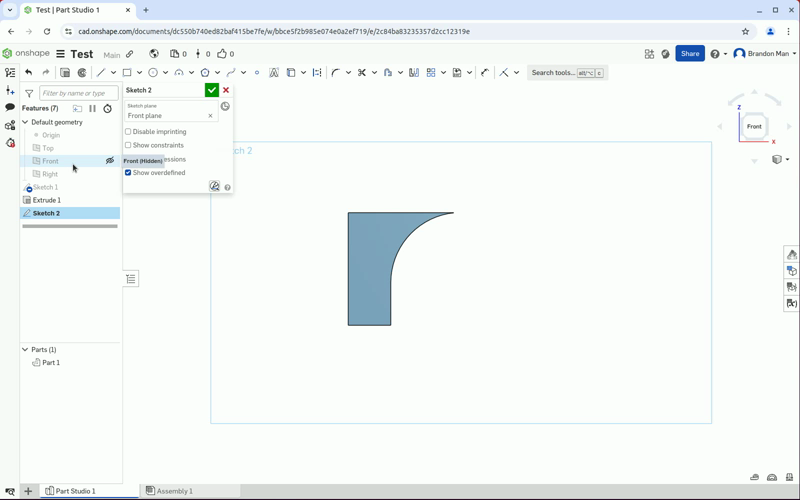
mouse_move(73, 352)
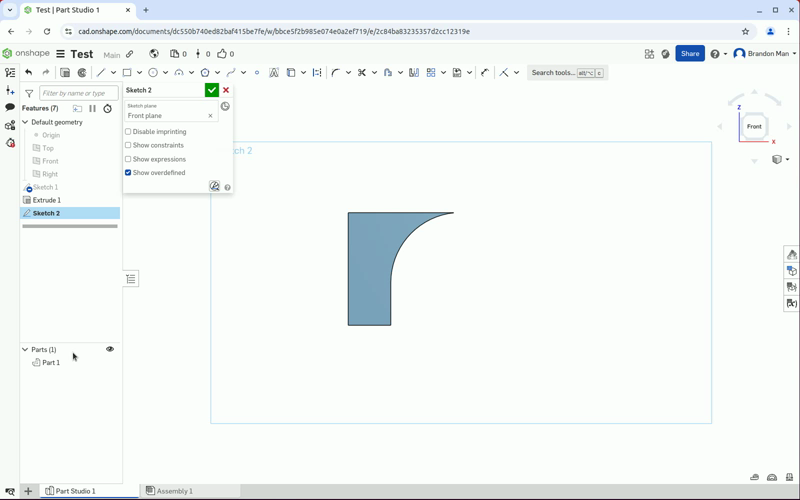
key(y)
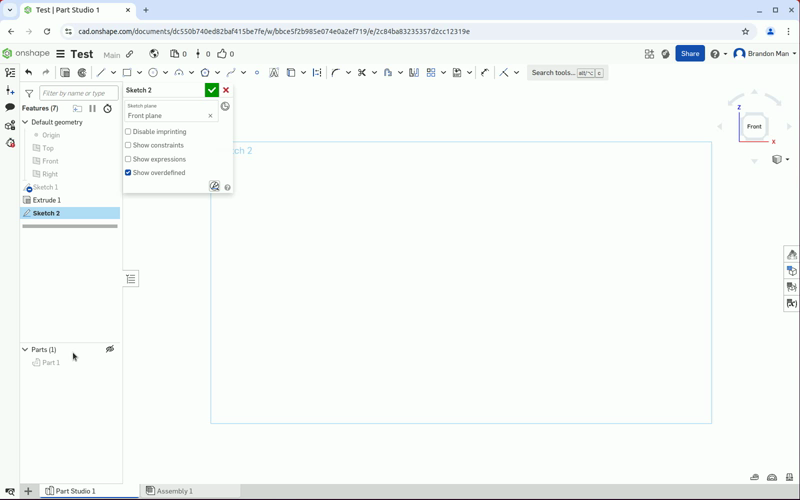
key(a)
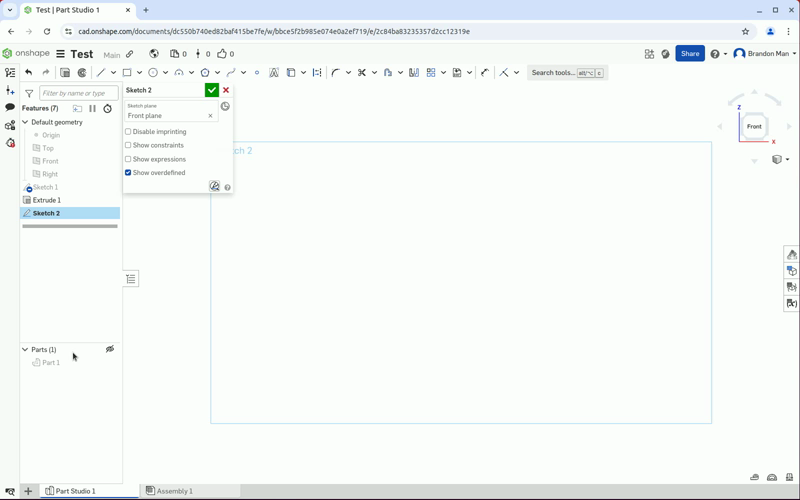
key_down(shift)
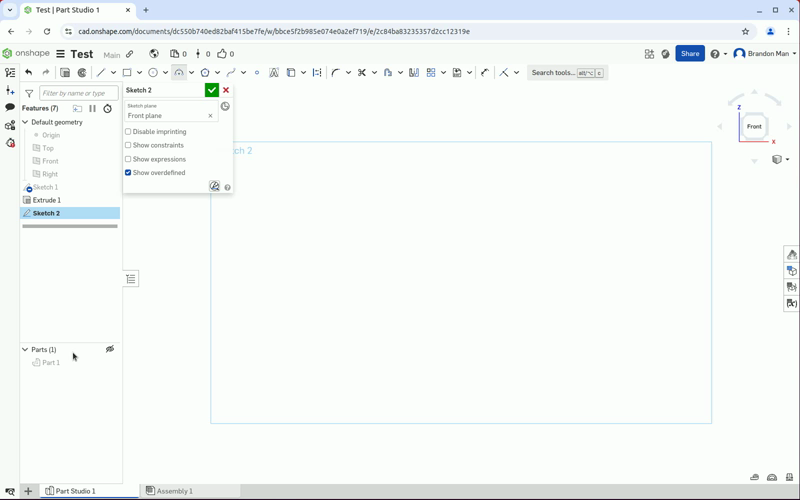
mouse_move(467, 212)
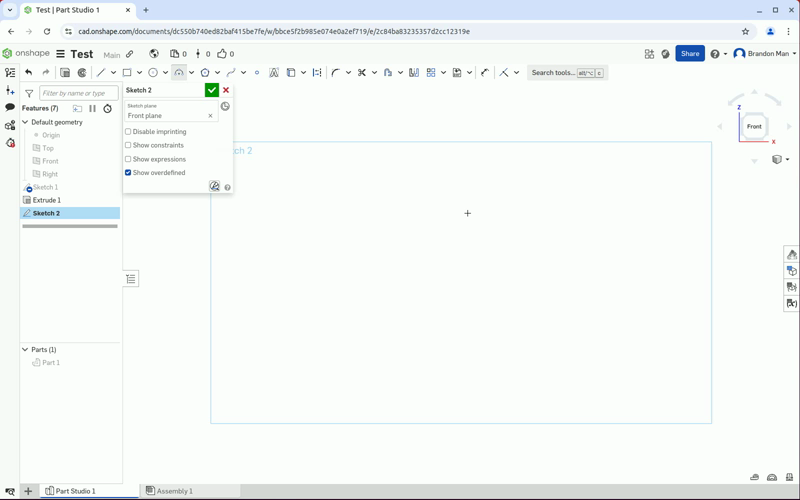
click(467, 212)
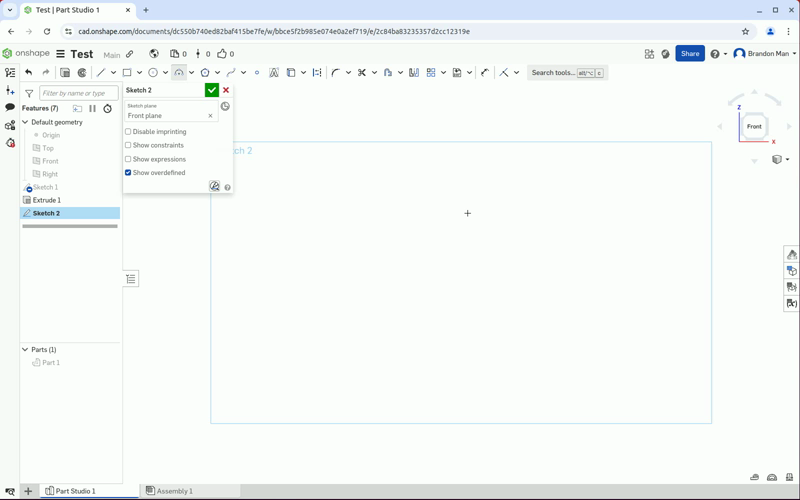
key_up(shift)
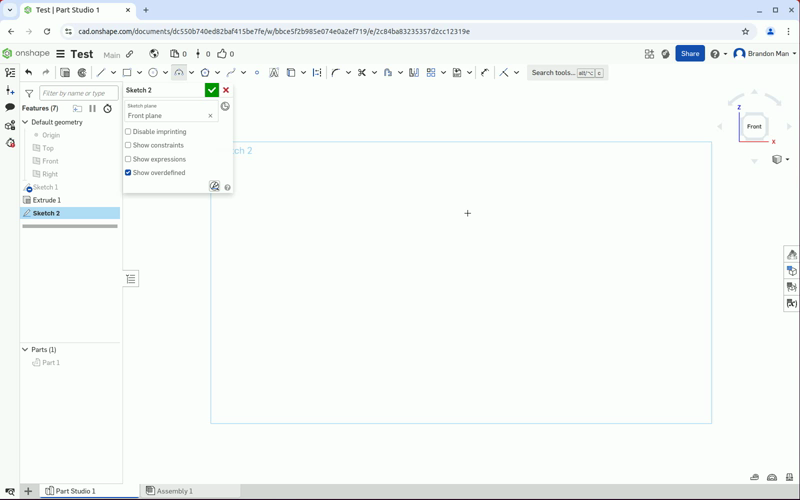
key_down(shift)
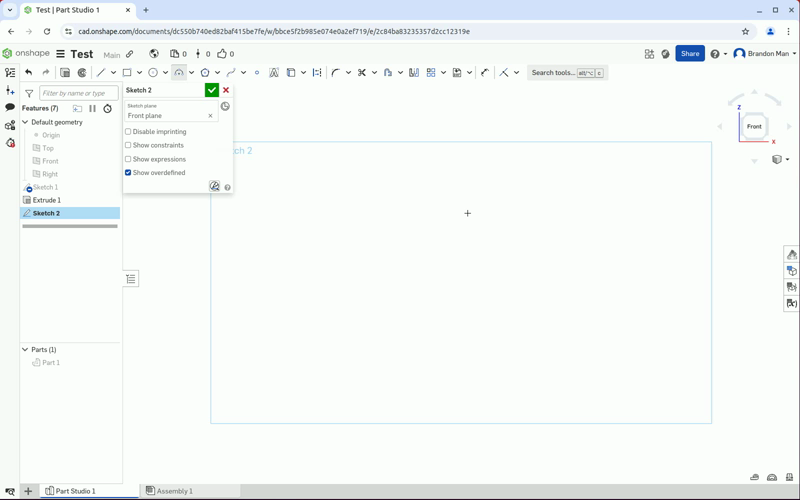
mouse_move(530, 282)
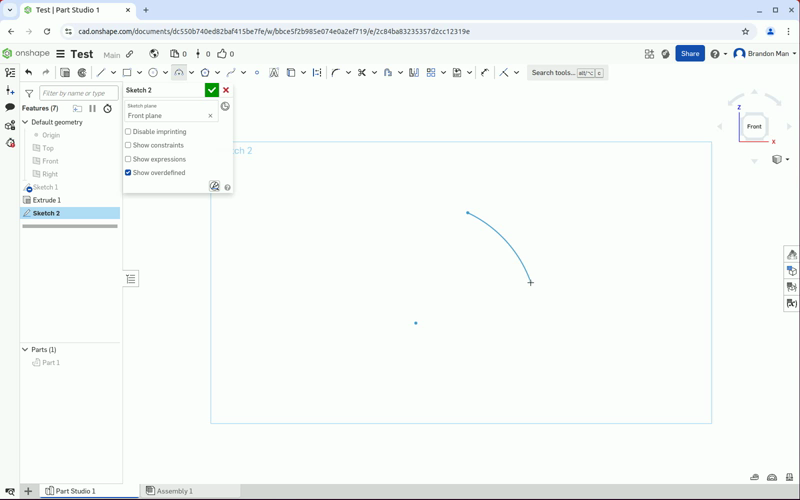
click(530, 282)
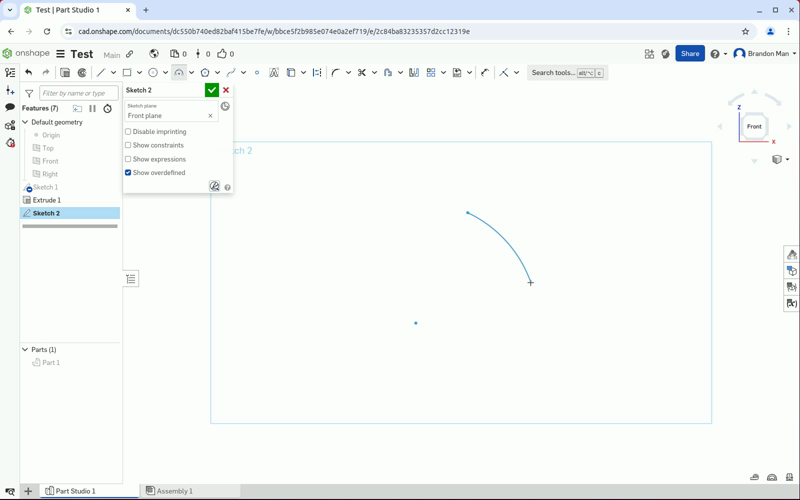
mouse_move(512, 235)
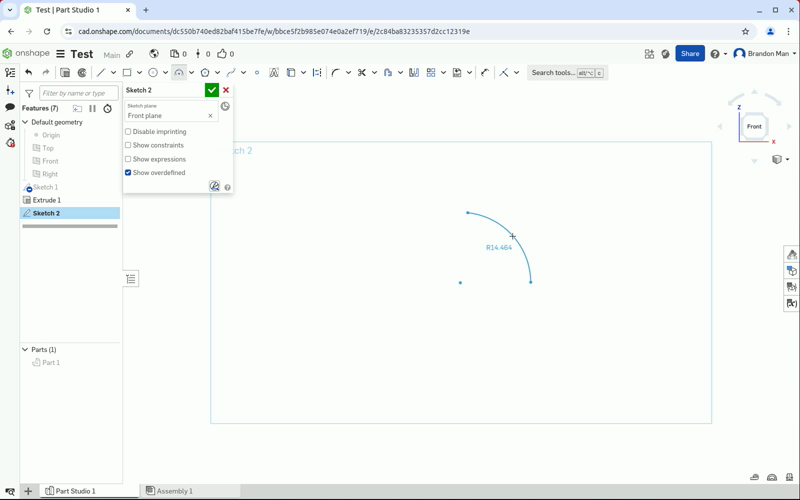
click(512, 235)
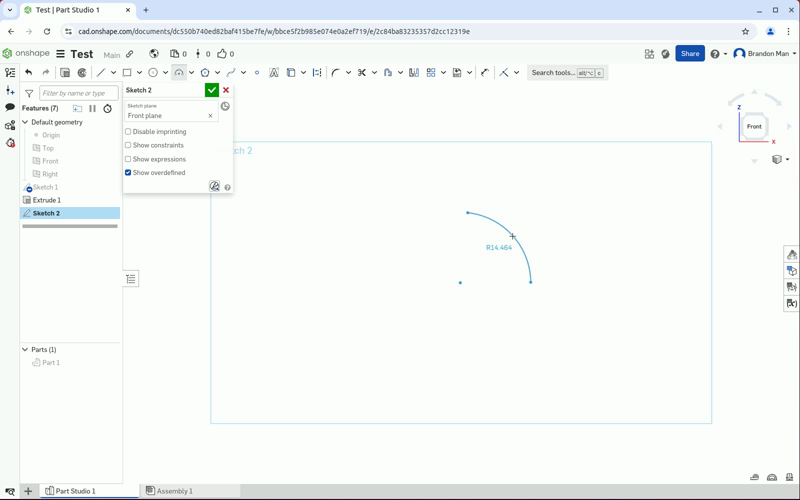
key_up(shift)
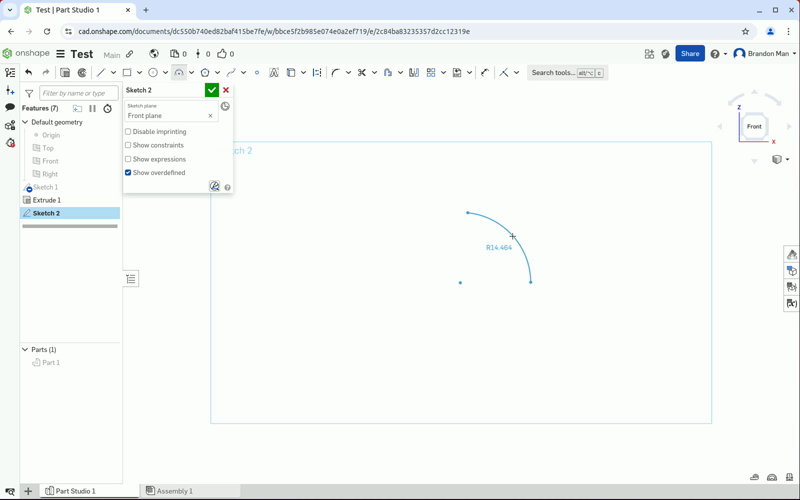
key(esc)
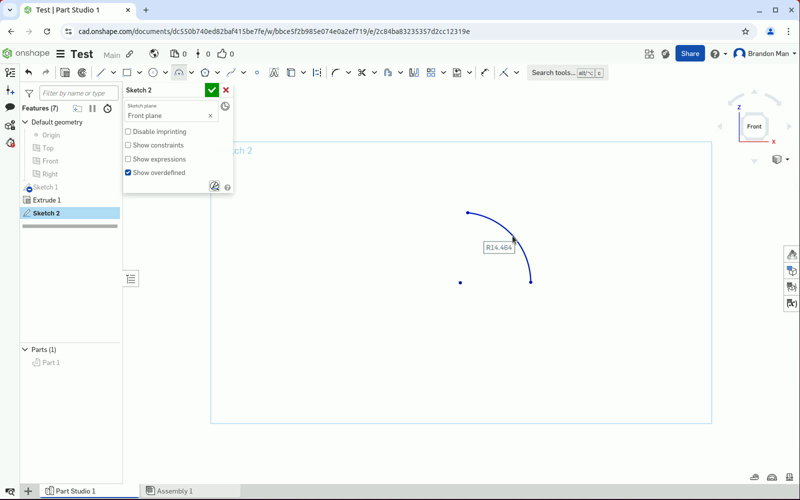
key(l)
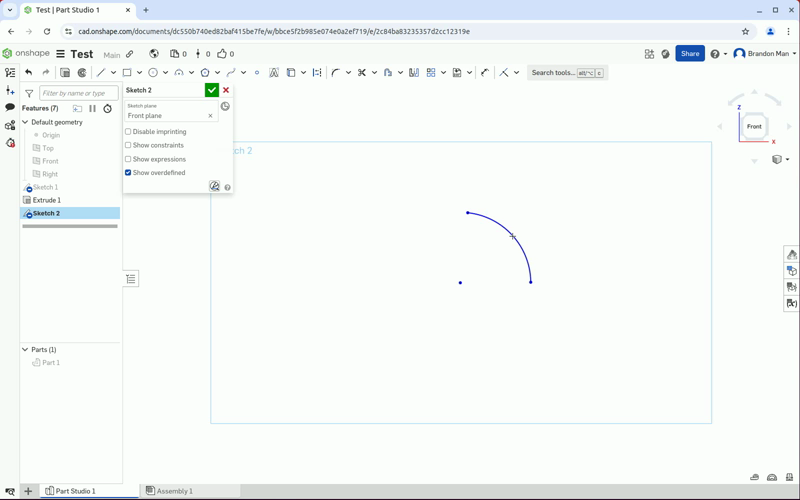
mouse_move(530, 282)
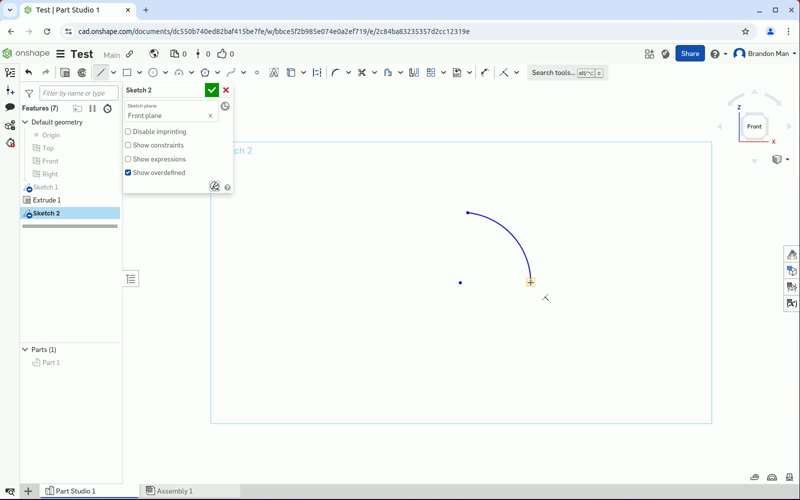
click(530, 282)
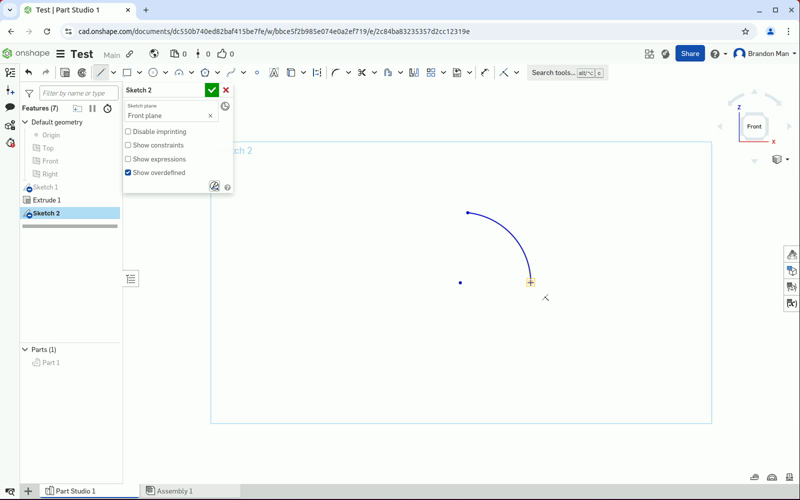
key_down(shift)
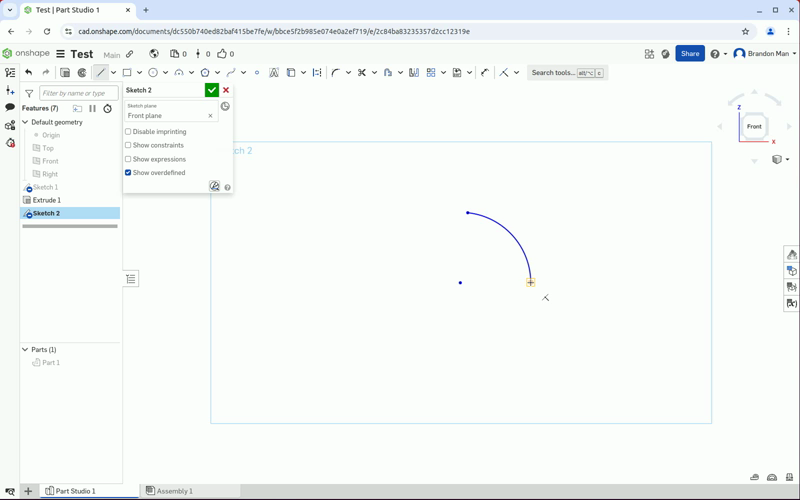
mouse_move(560, 282)
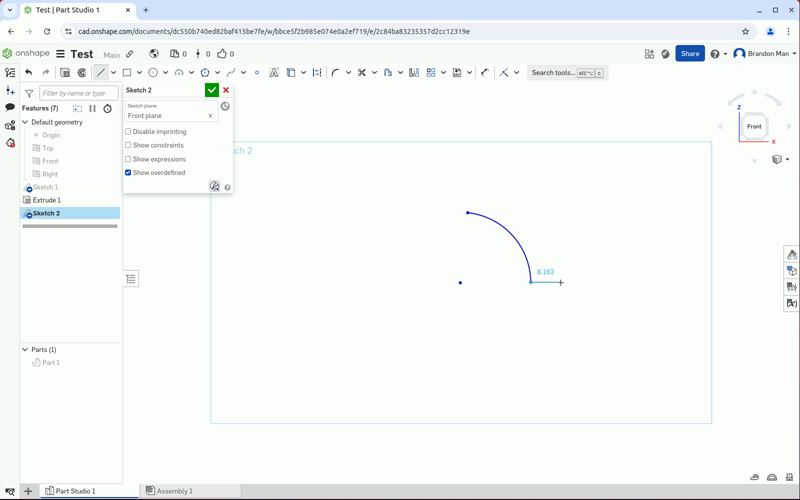
mouse_move(530, 324)
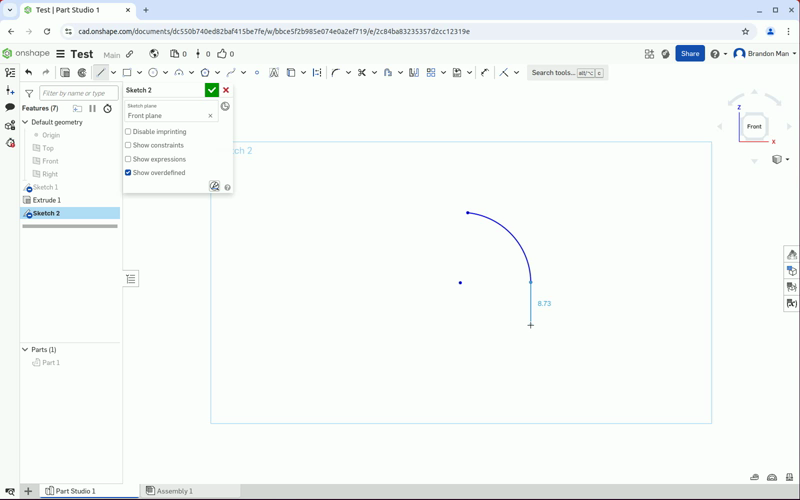
click(530, 324)
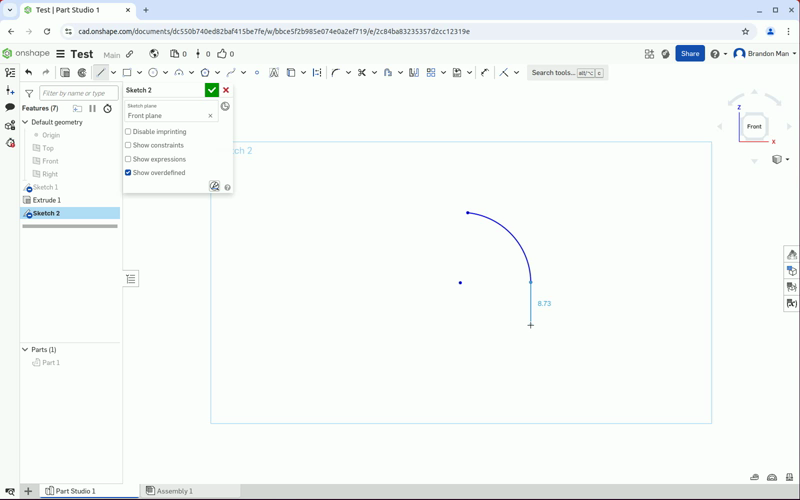
key_up(shift)
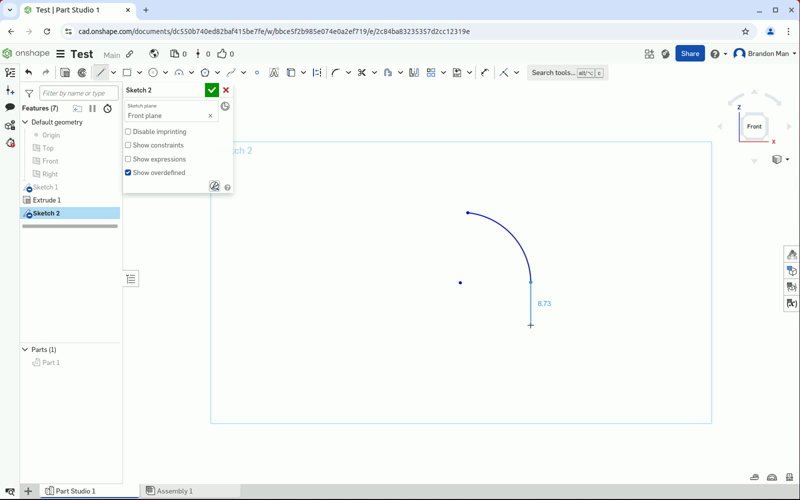
key_down(shift)
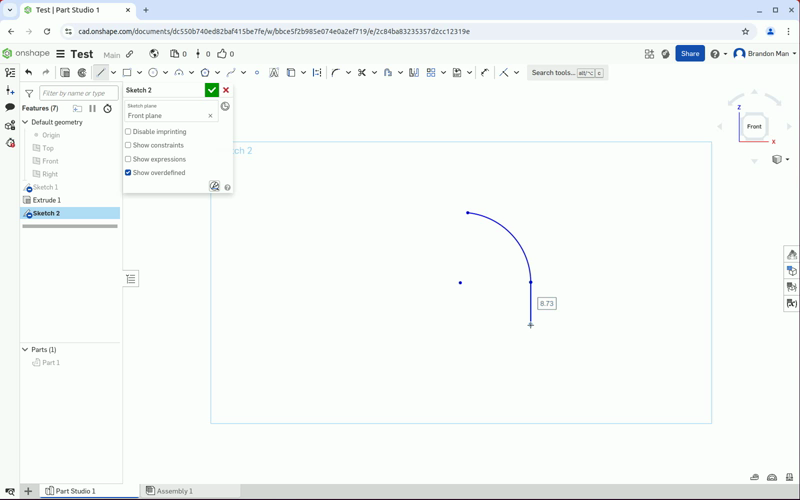
mouse_move(560, 324)
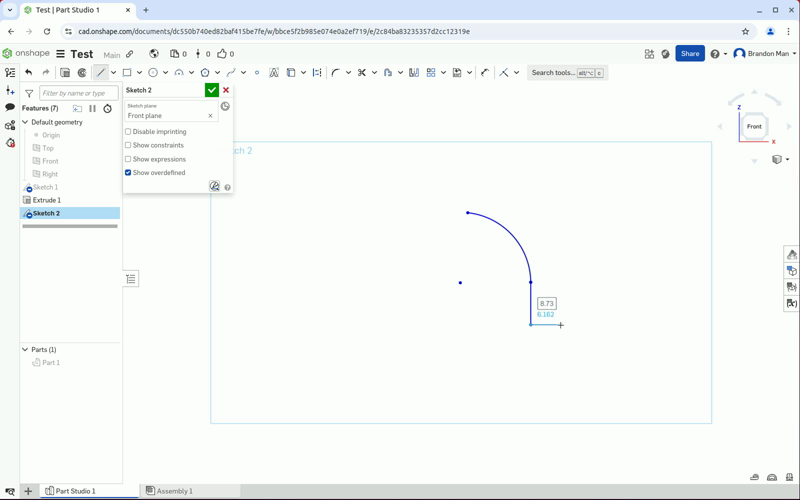
mouse_move(573, 324)
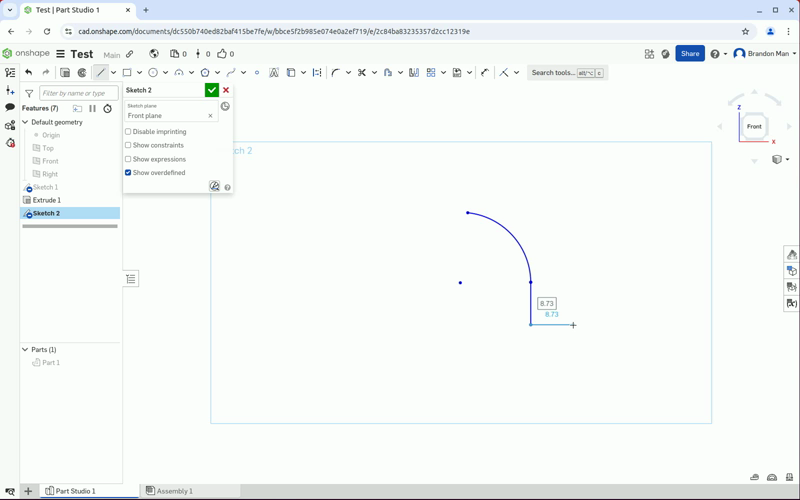
click(573, 324)
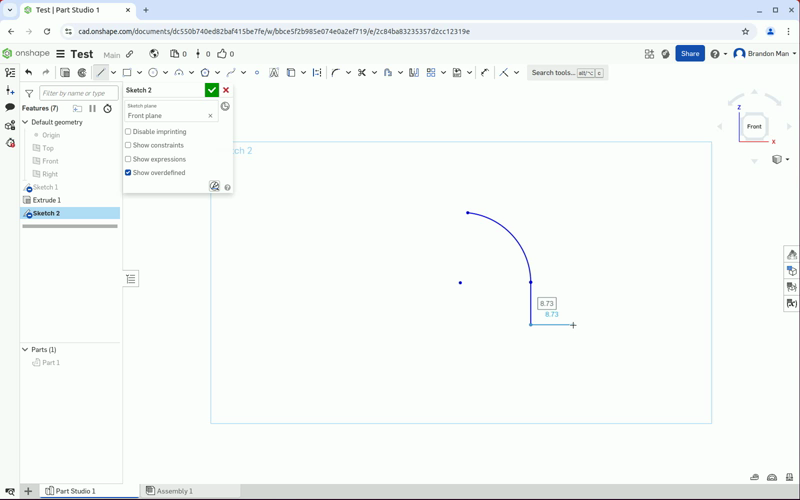
key_up(shift)
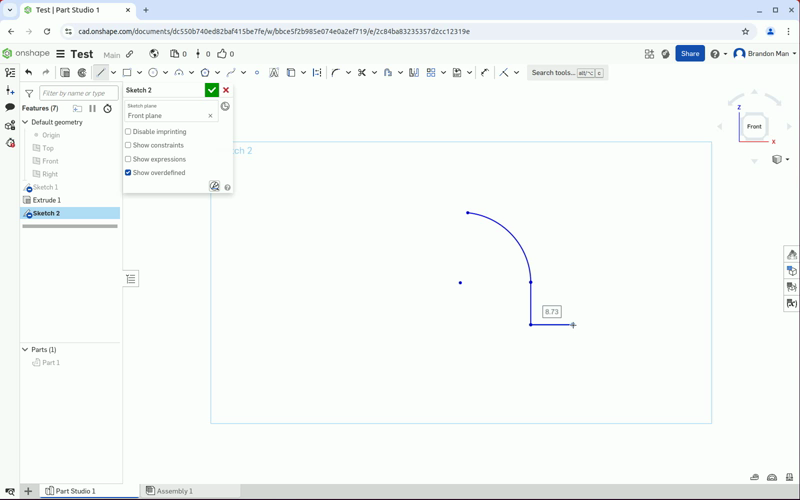
key_down(shift)
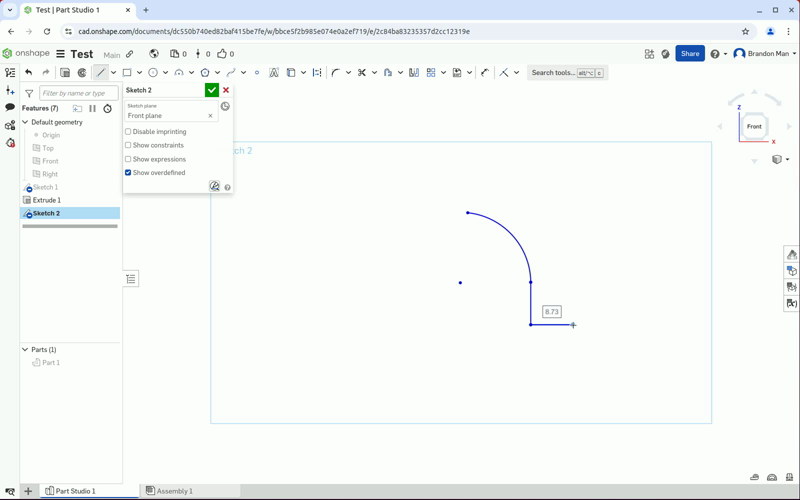
mouse_move(589, 324)
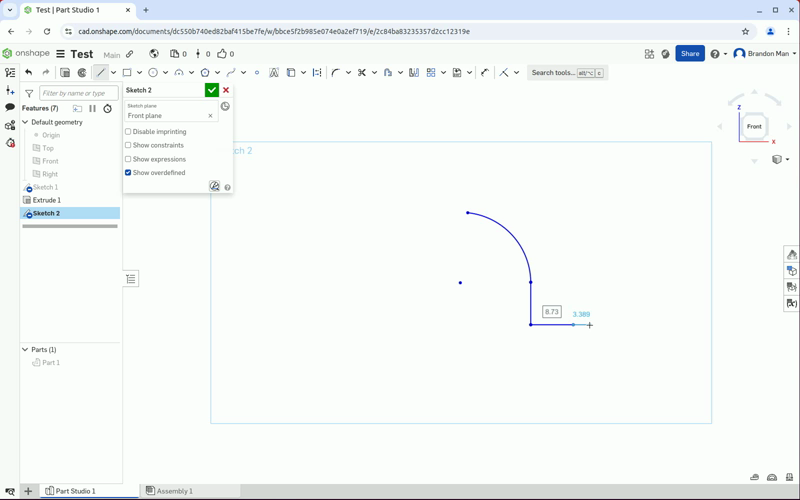
mouse_move(573, 283)
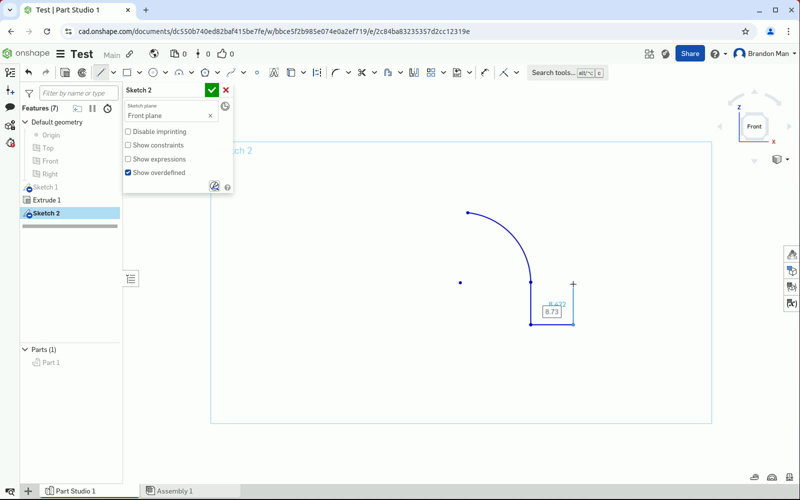
click(573, 283)
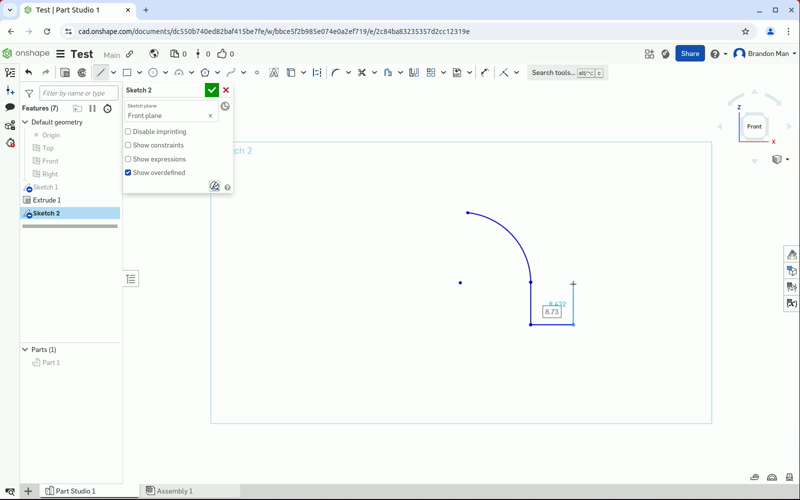
key_up(shift)
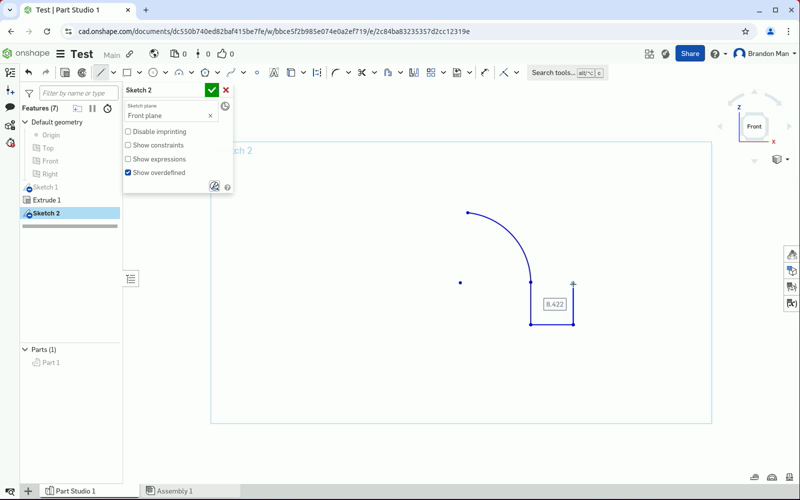
key_down(shift)
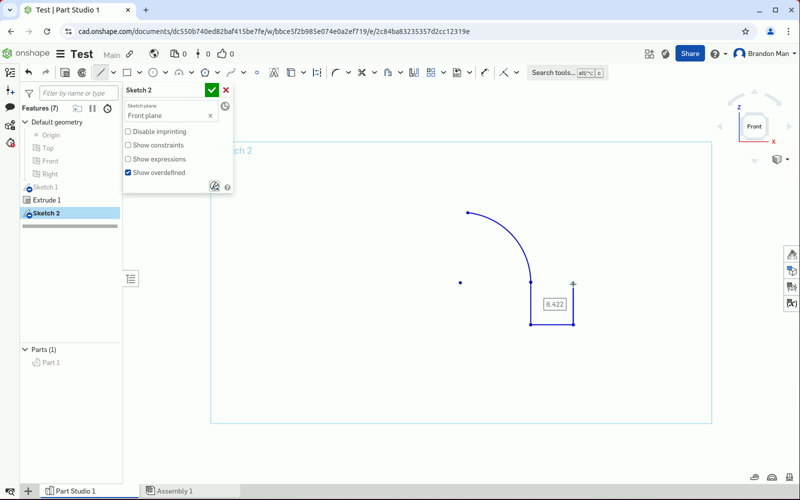
mouse_move(573, 212)
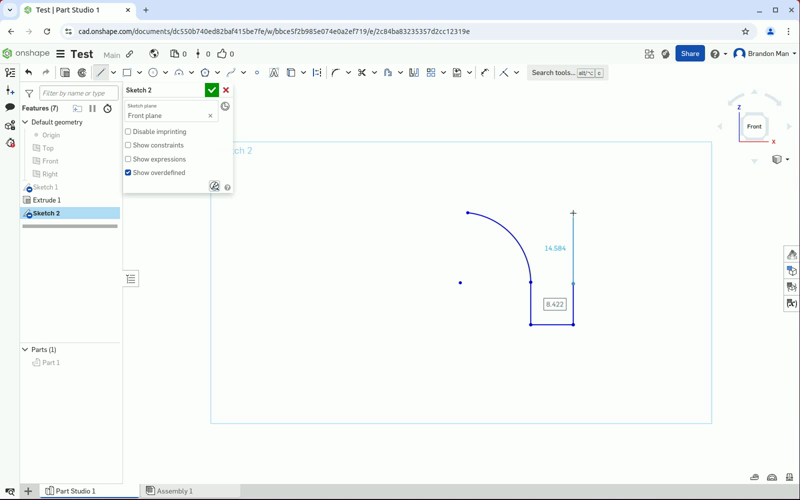
click(573, 212)
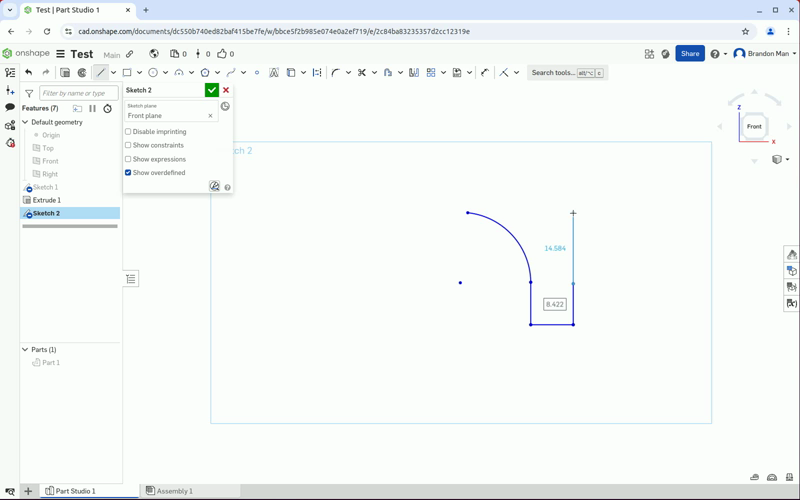
key_up(shift)
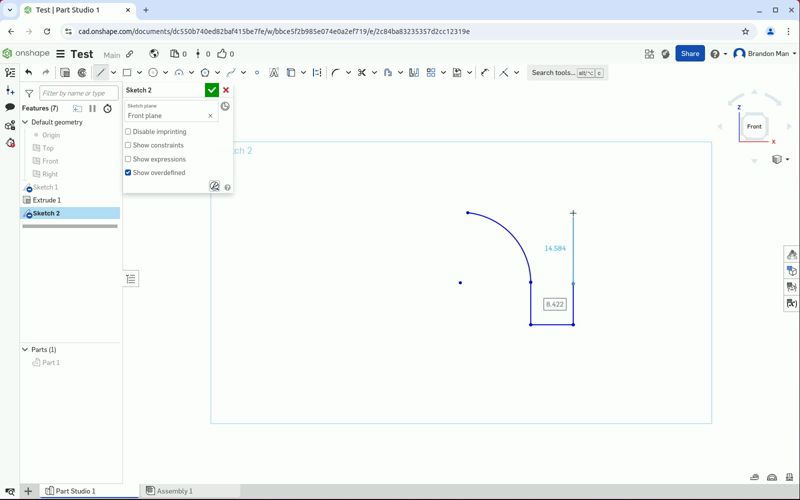
key_down(shift)
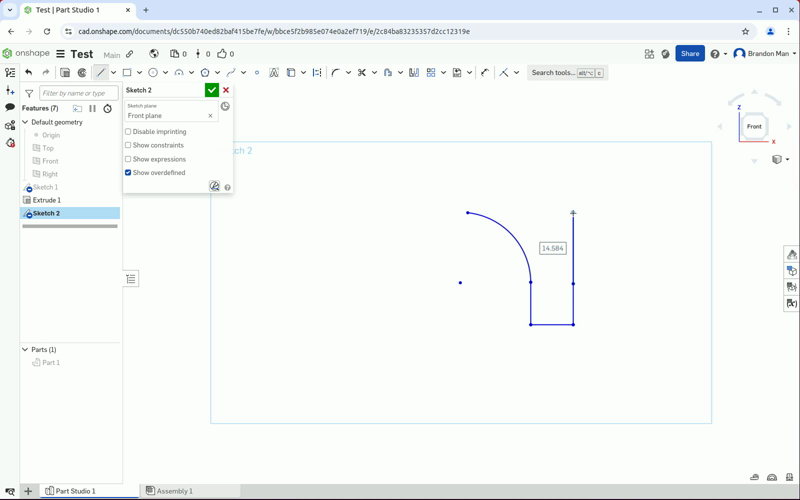
mouse_move(467, 212)
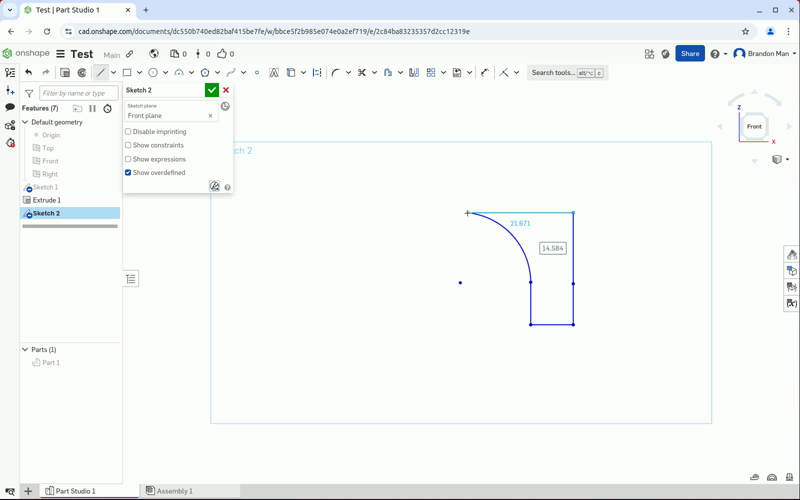
key_up(shift)
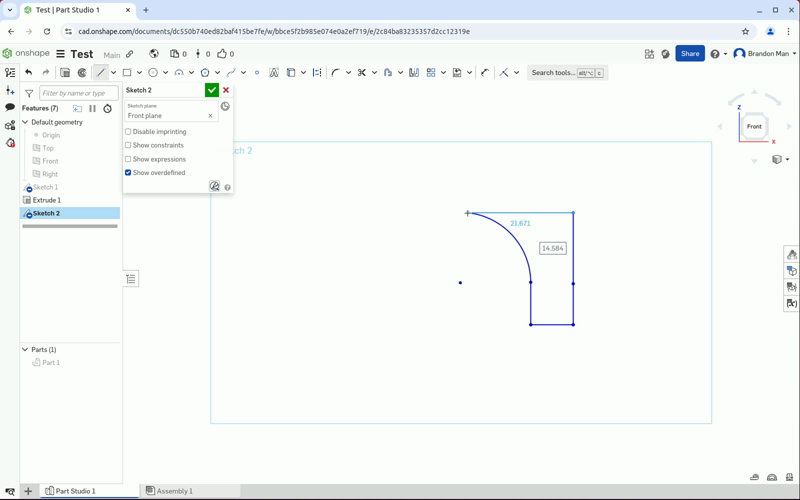
click(467, 212)
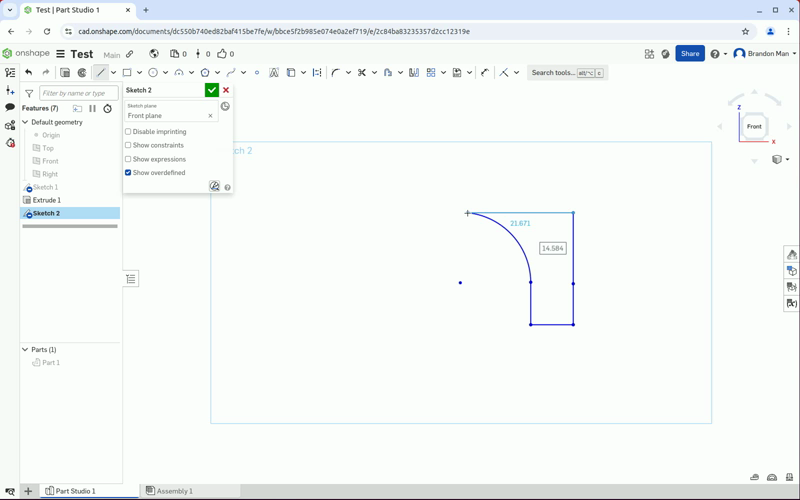
key(esc)
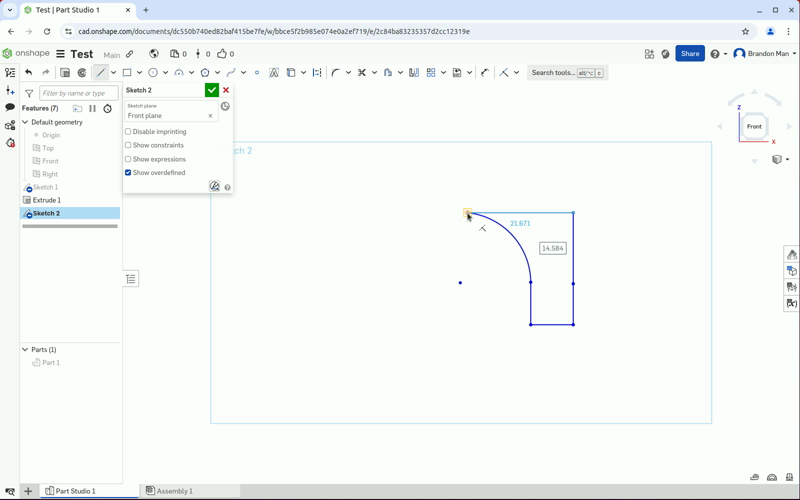
mouse_move(568, 274)
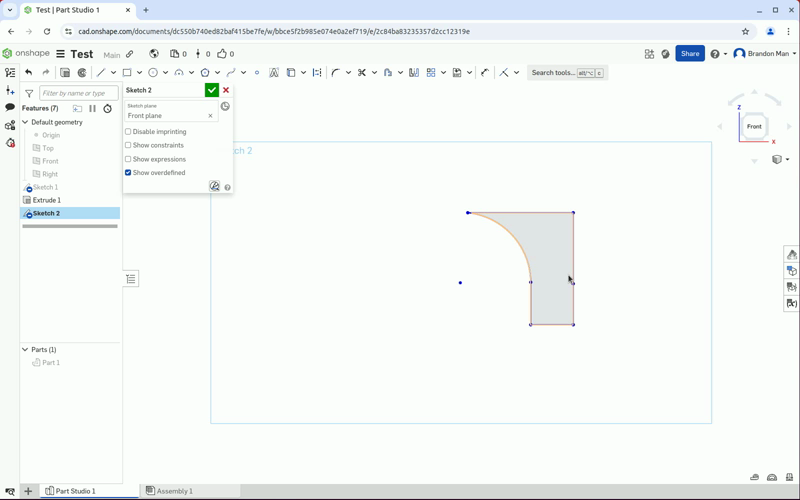
click(568, 274)
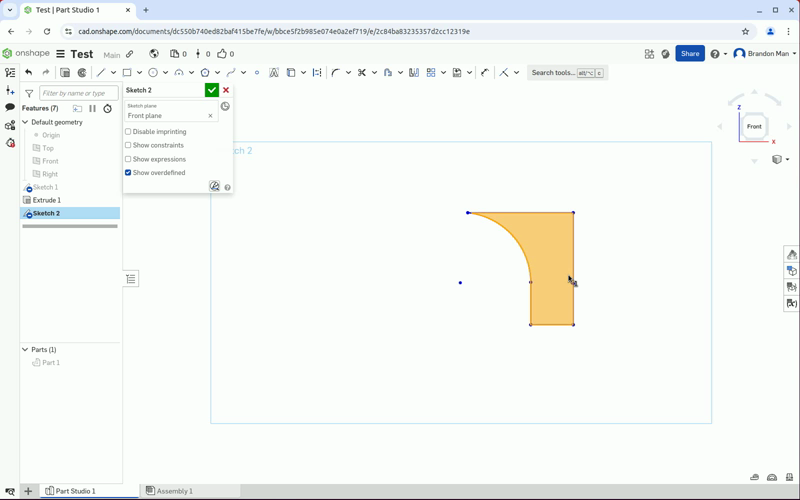
mouse_move(73, 352)
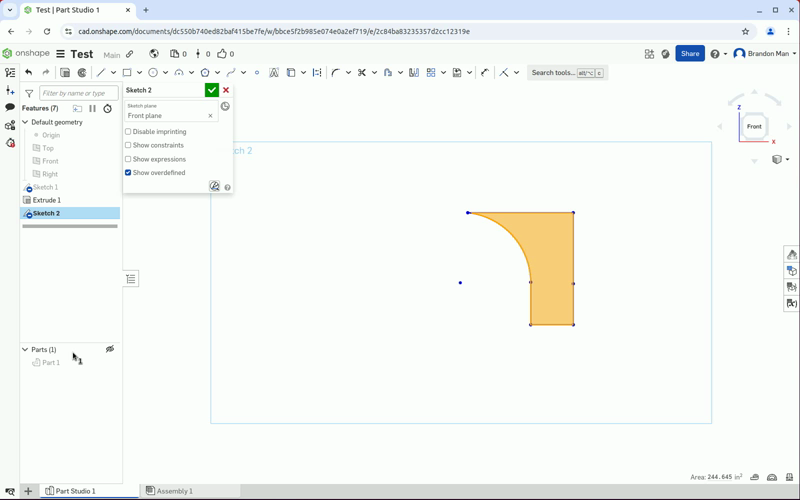
key(shift+y)
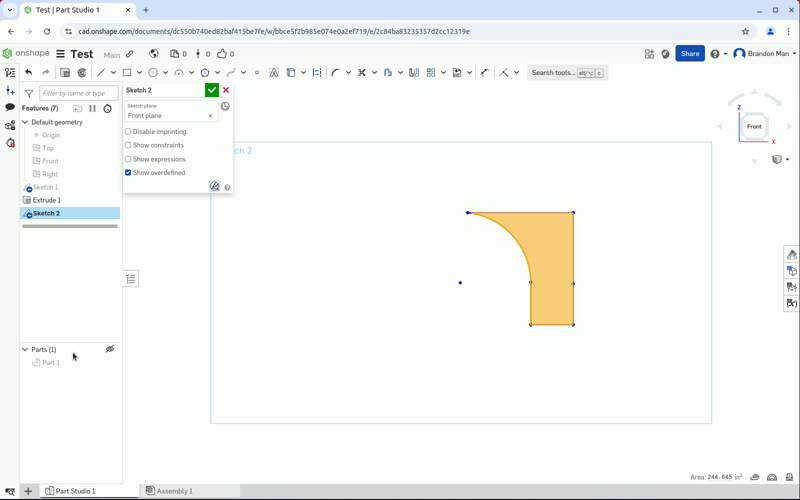
key(shift+e)
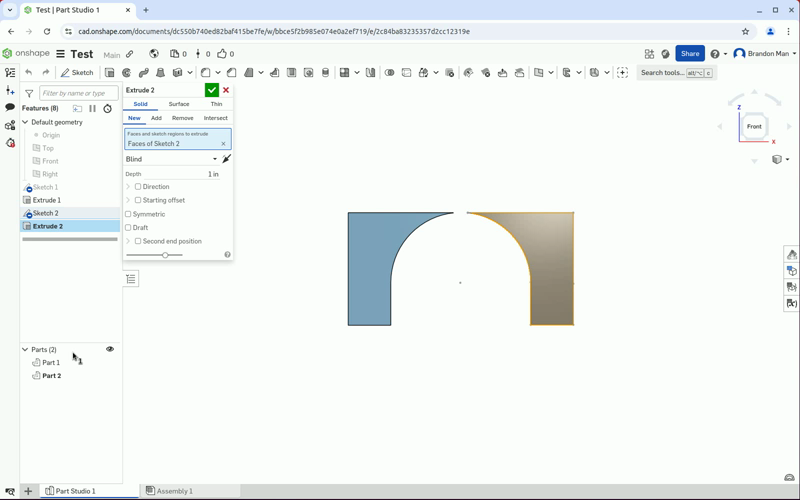
mouse_move(143, 106)
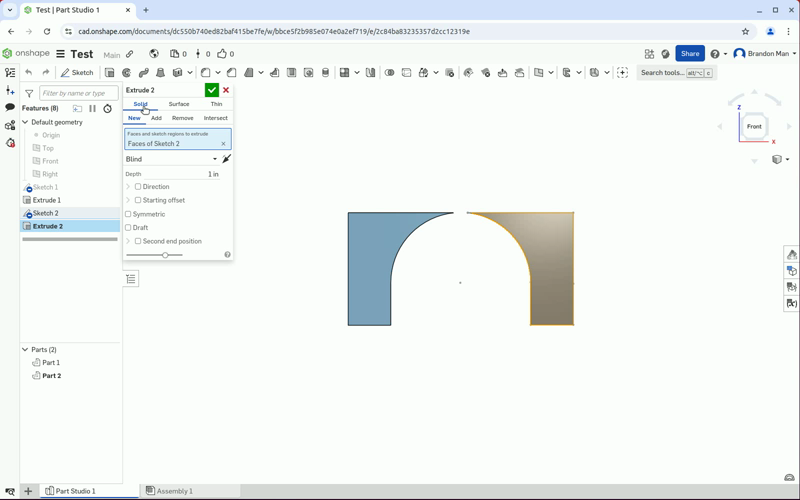
click(143, 106)
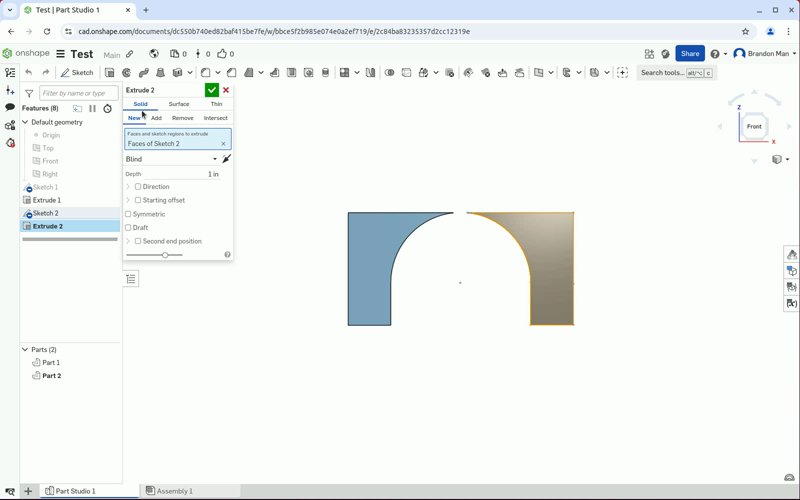
mouse_move(137, 120)
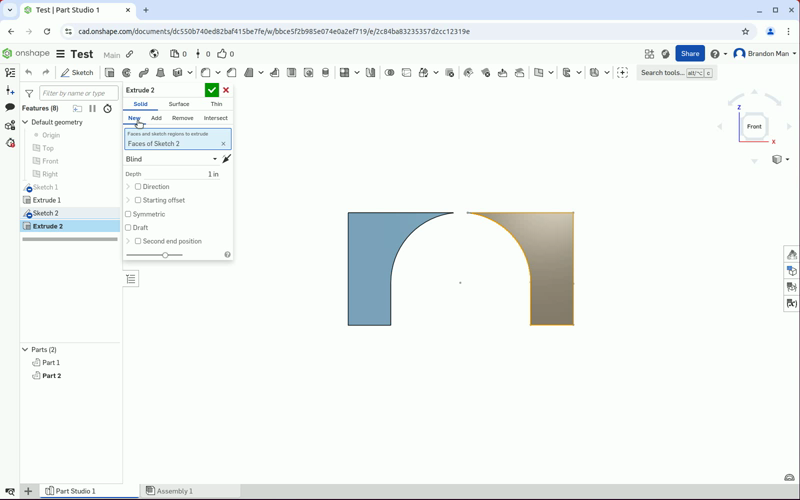
click(137, 120)
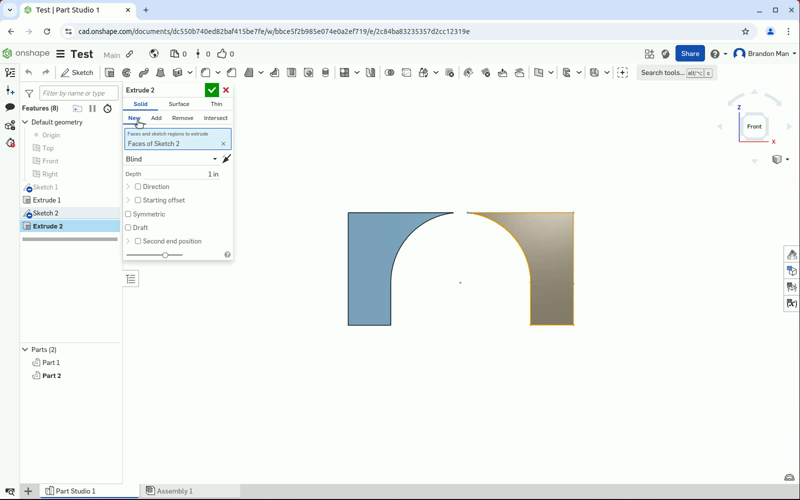
key(tab, 4)
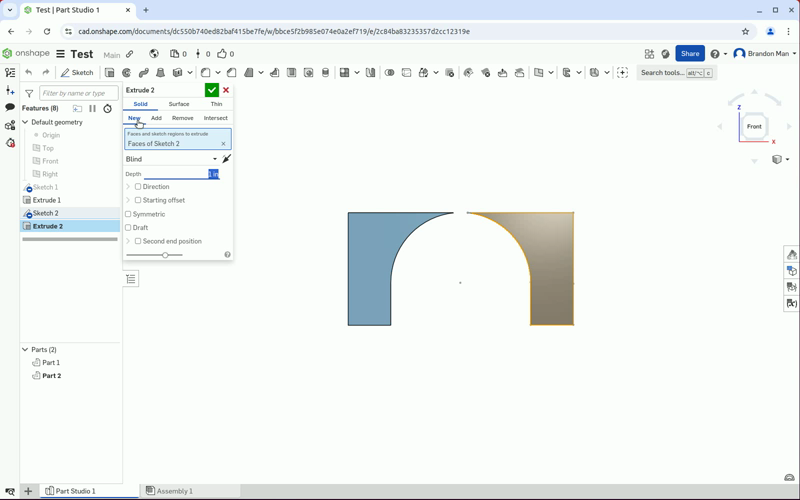
text(-0.482)
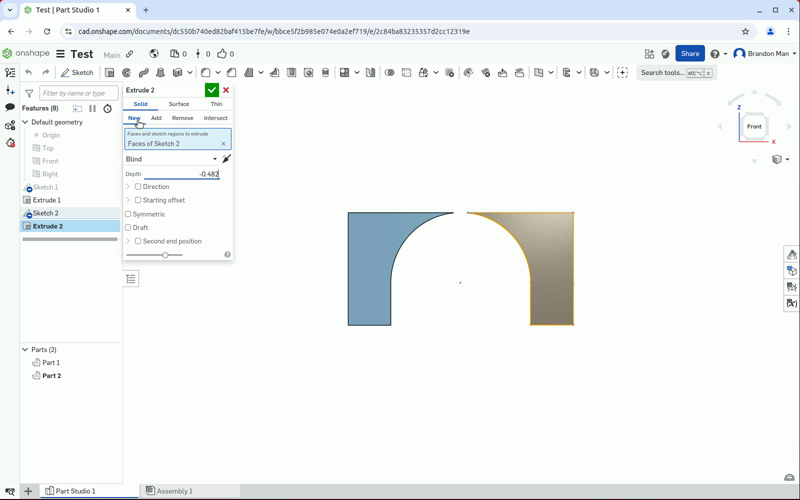
key(tab, 3)
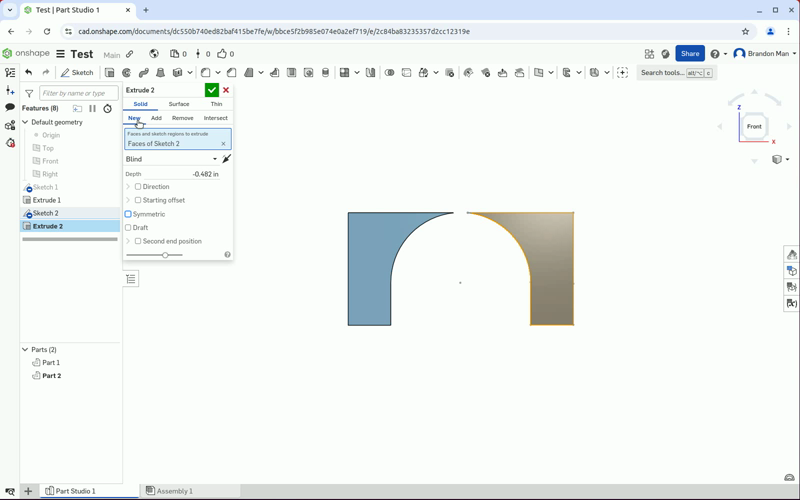
key(space)
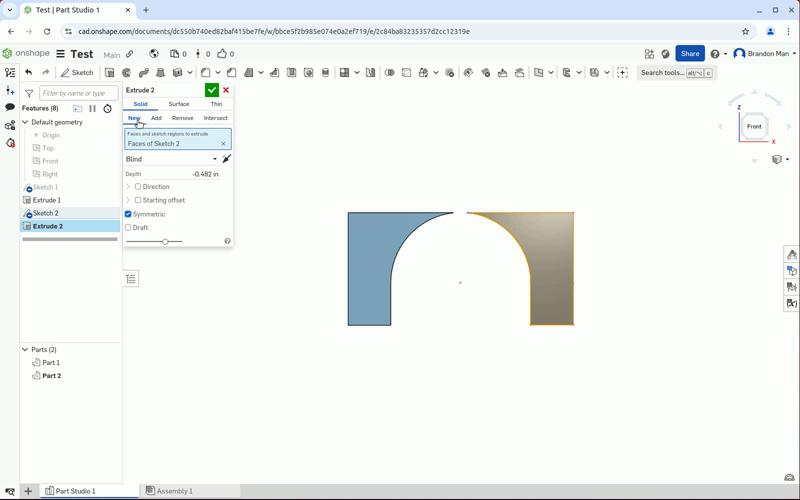
key(enter)
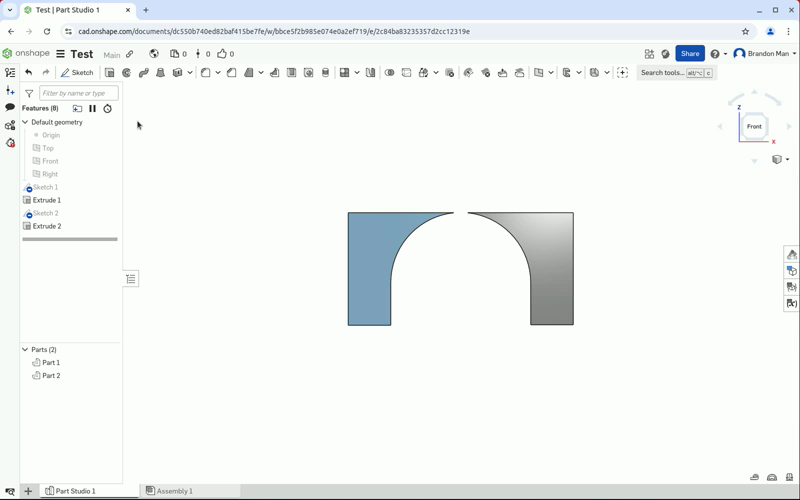
key(shift+h)
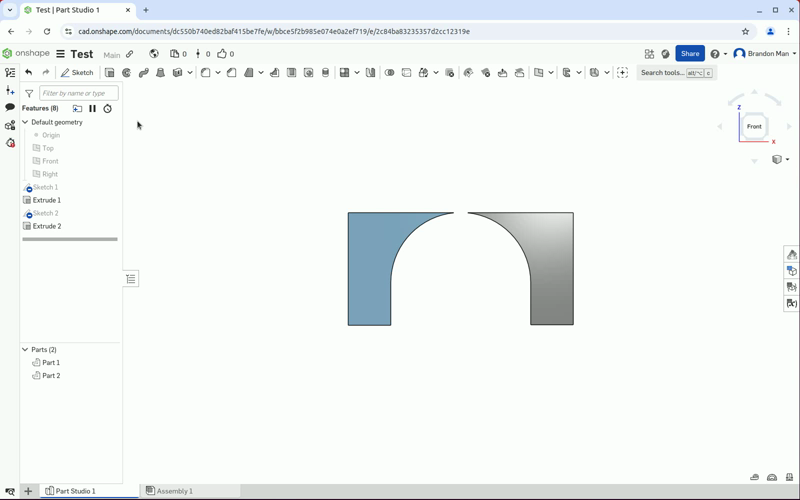
key(shift+h)
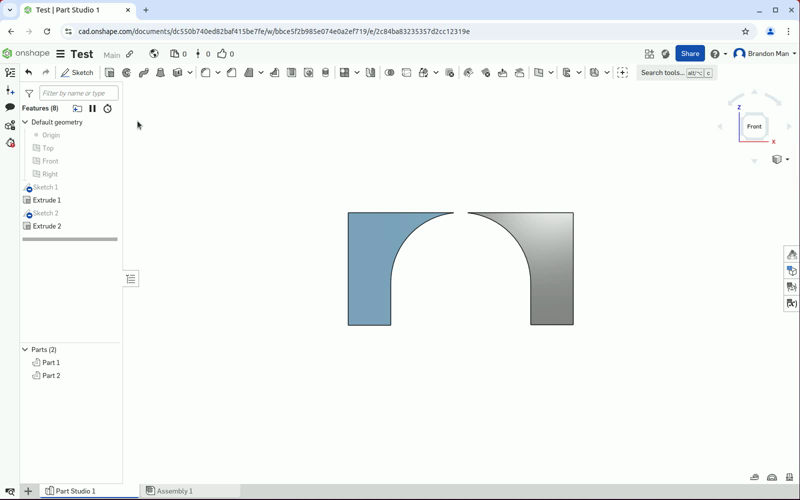
mouse_move(73, 189)
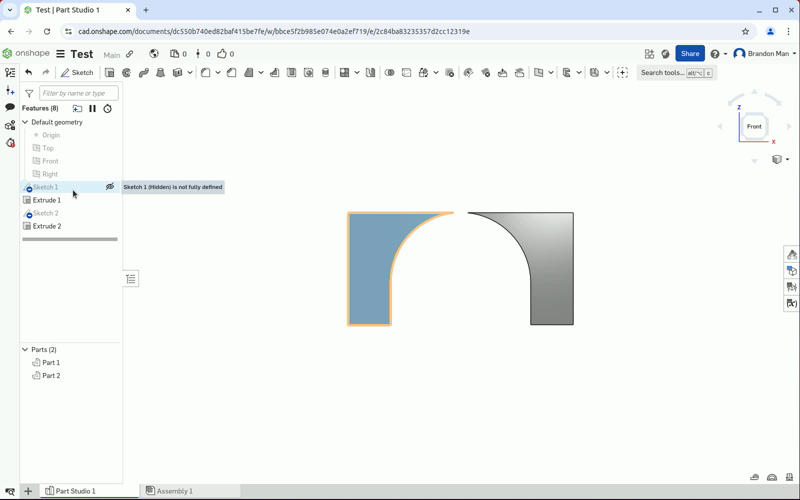
click(73, 189)
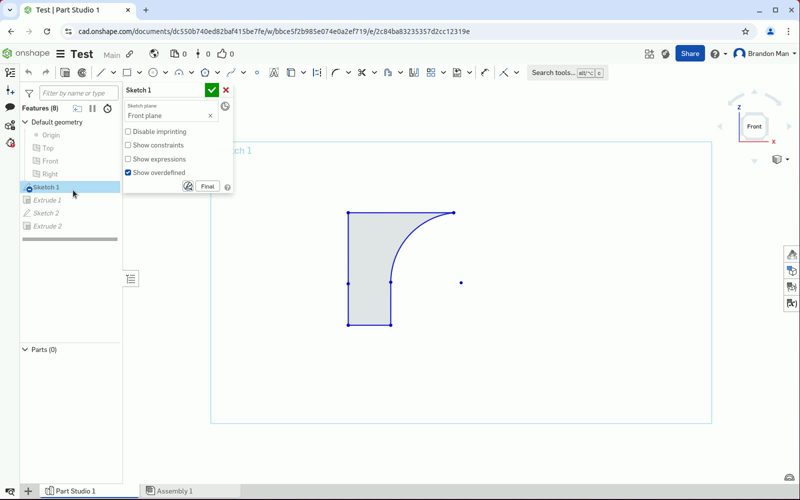
mouse_move(229, 92)
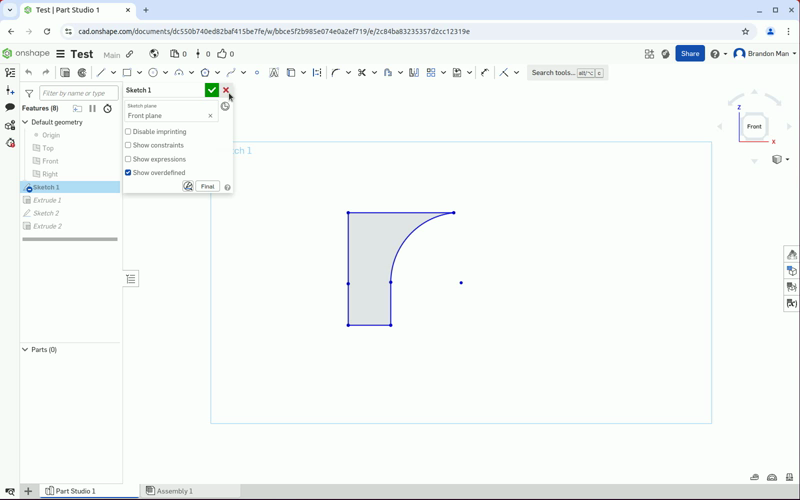
click(229, 92)
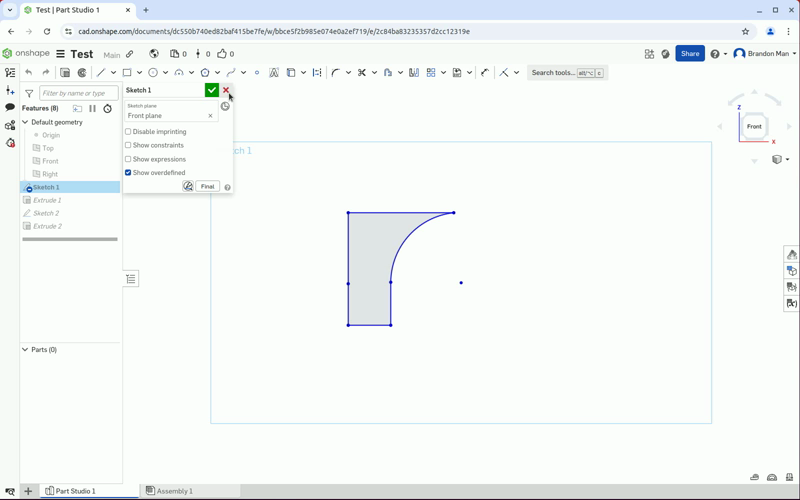
key(shift+s)
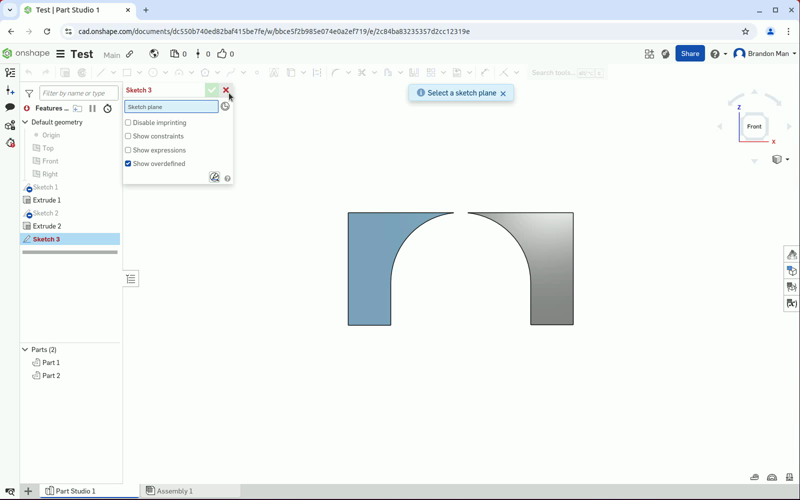
mouse_move(73, 163)
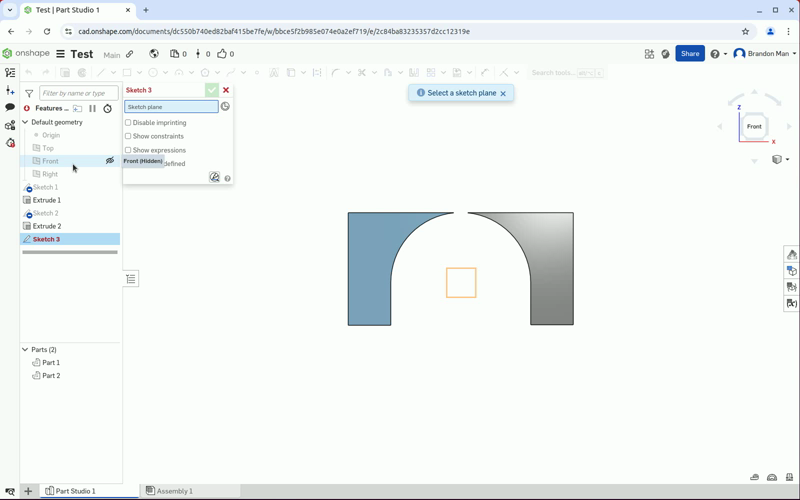
click(73, 163)
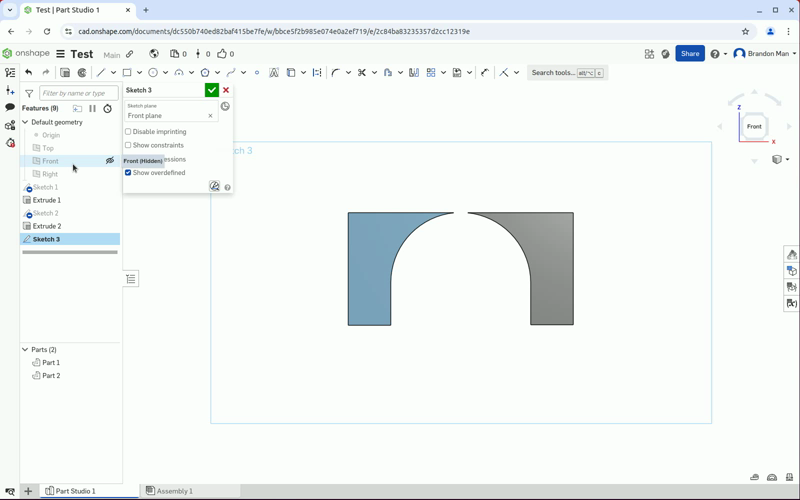
mouse_move(73, 352)
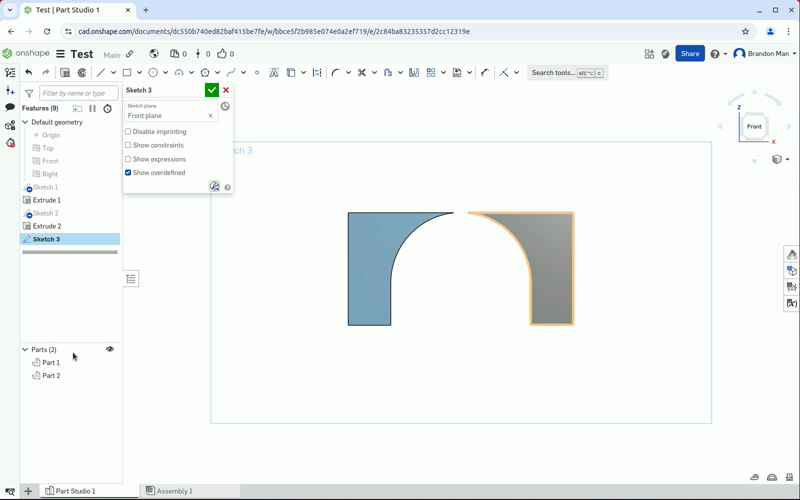
key(y)
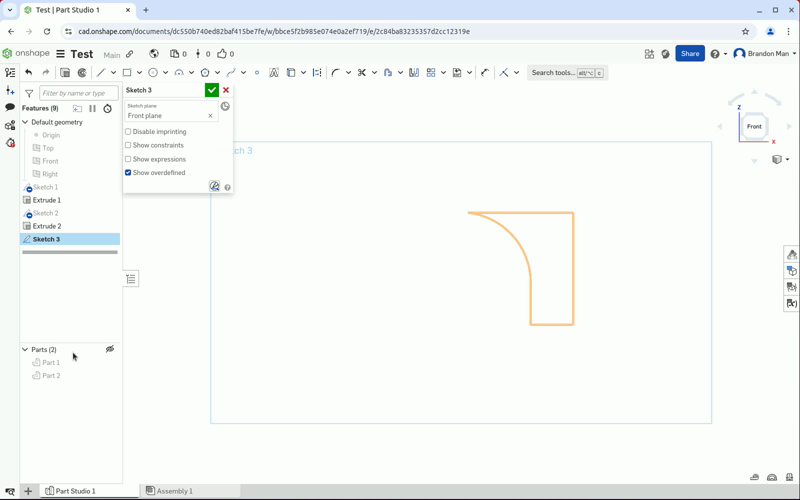
key(l)
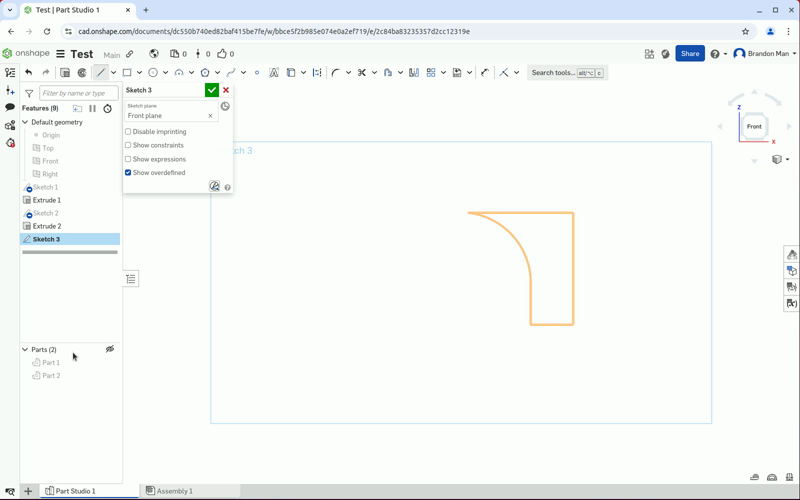
key_down(shift)
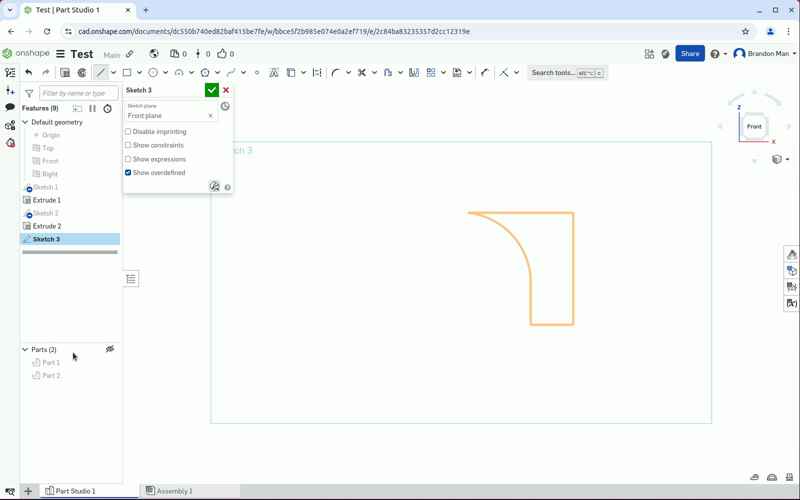
mouse_move(348, 325)
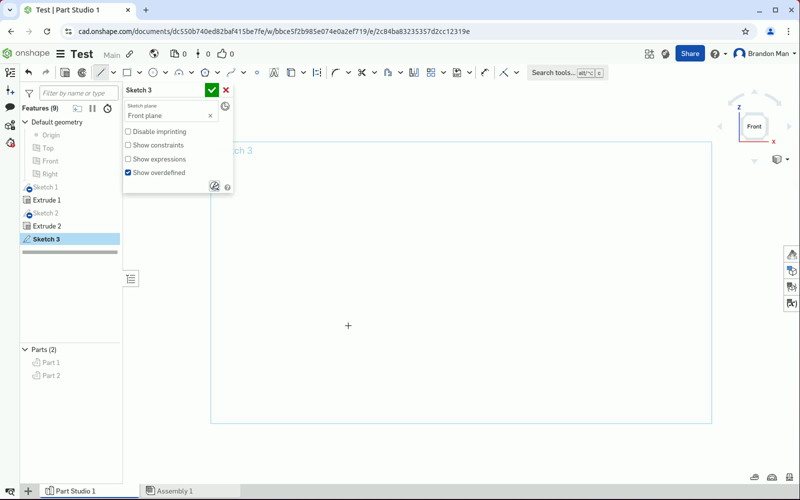
click(348, 325)
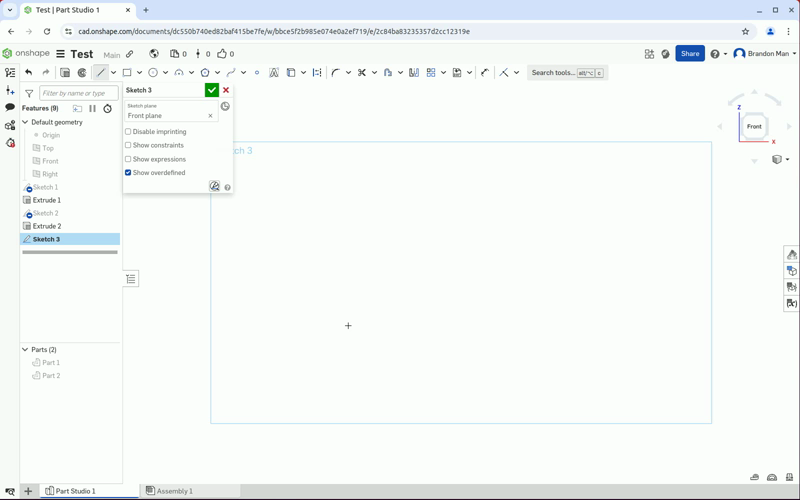
key_up(shift)
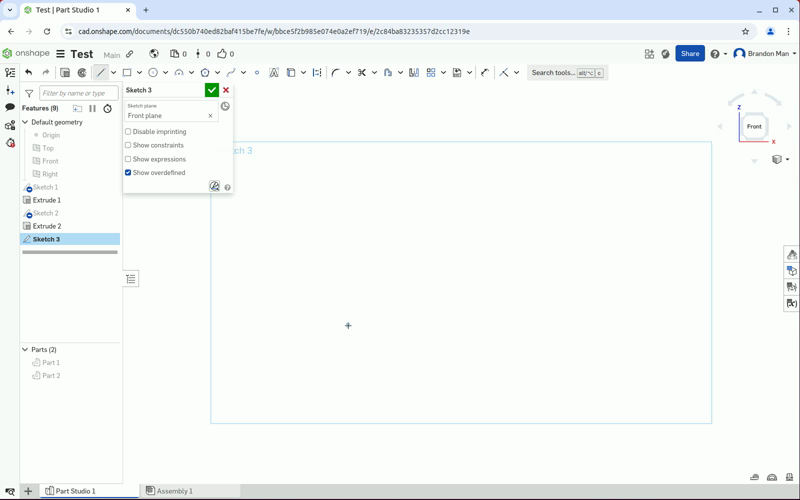
key_down(shift)
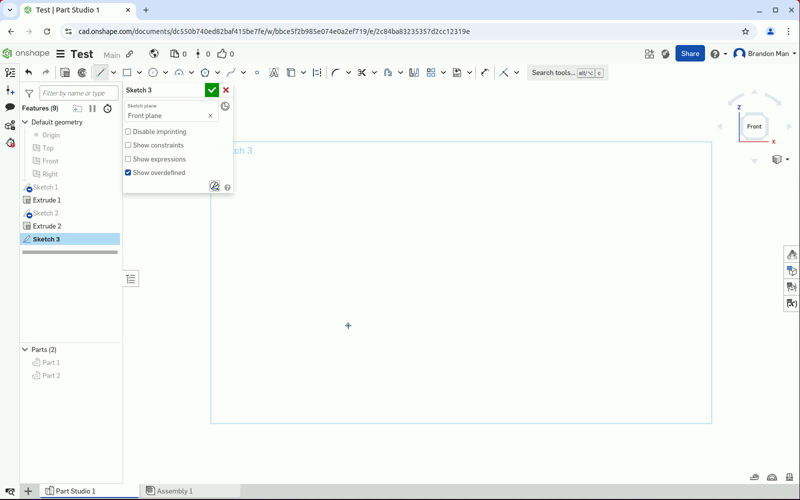
mouse_move(378, 325)
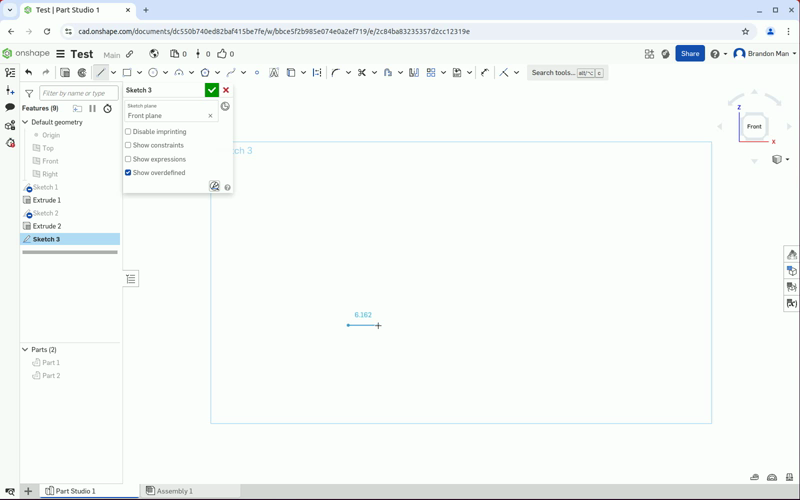
mouse_move(390, 325)
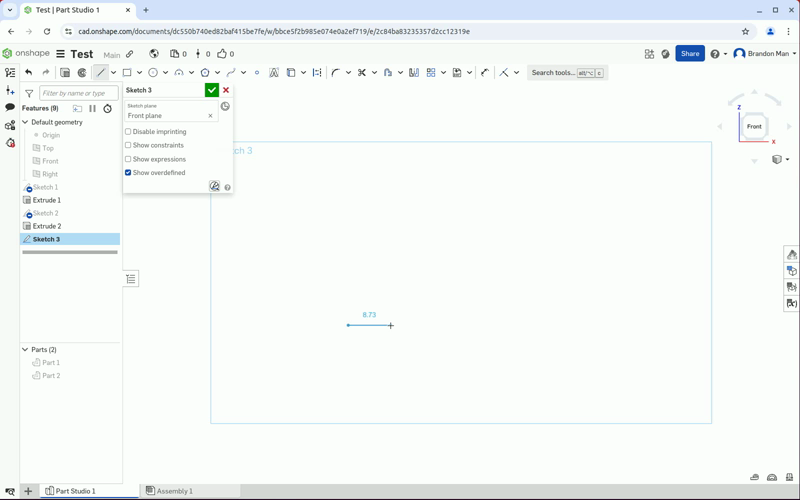
click(390, 325)
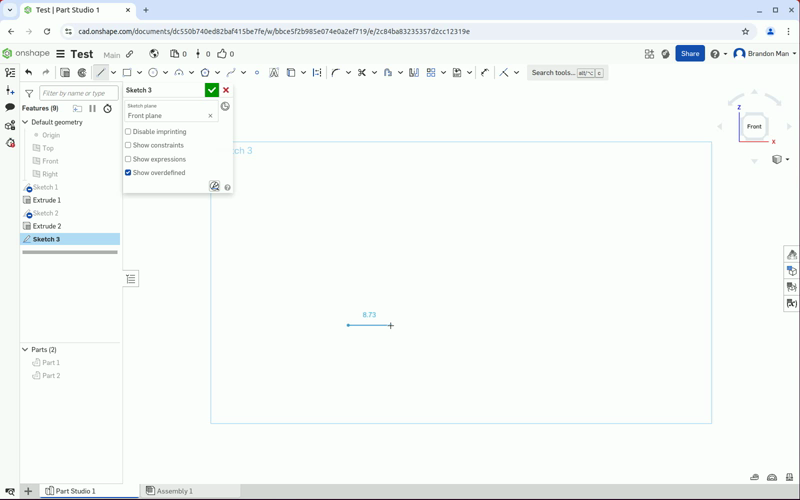
key_up(shift)
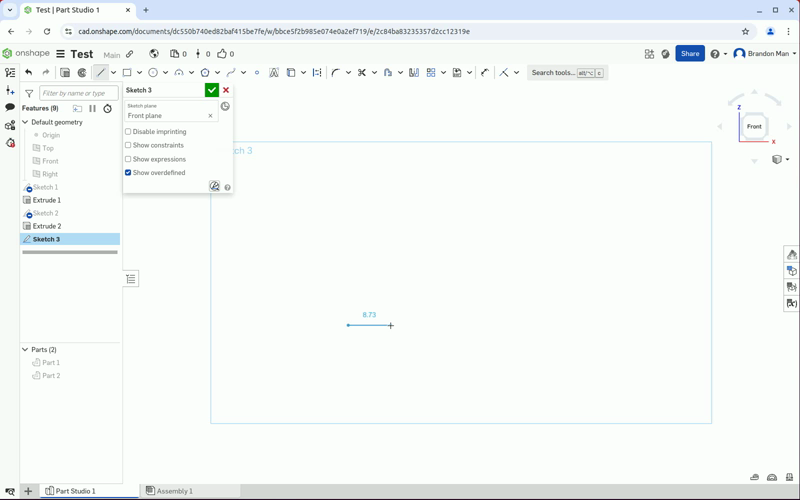
key_down(shift)
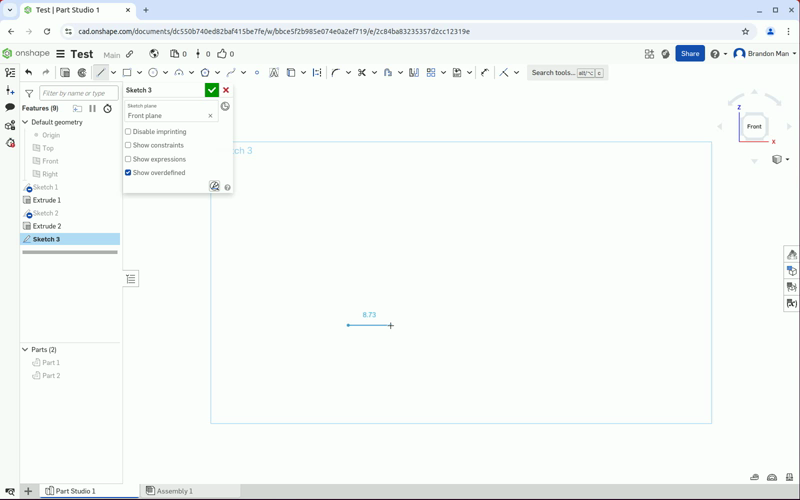
mouse_move(420, 325)
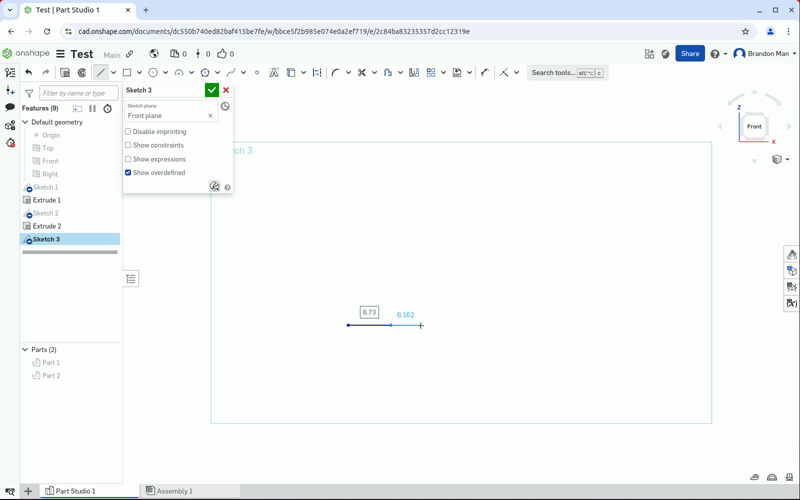
mouse_move(390, 282)
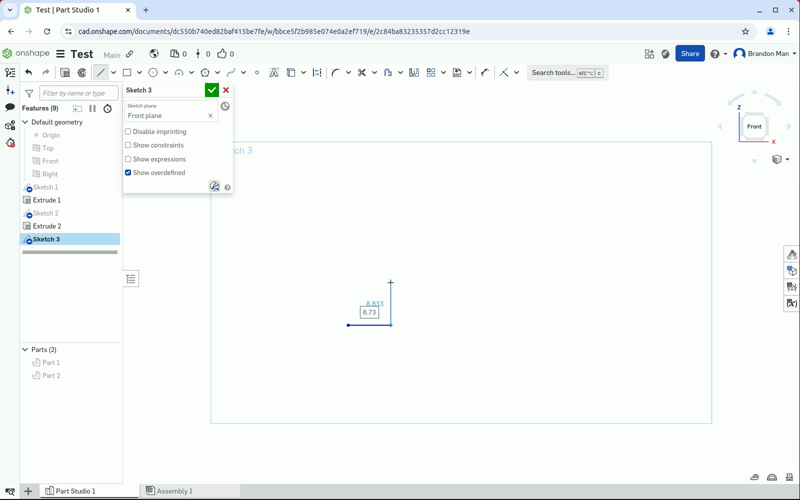
click(390, 282)
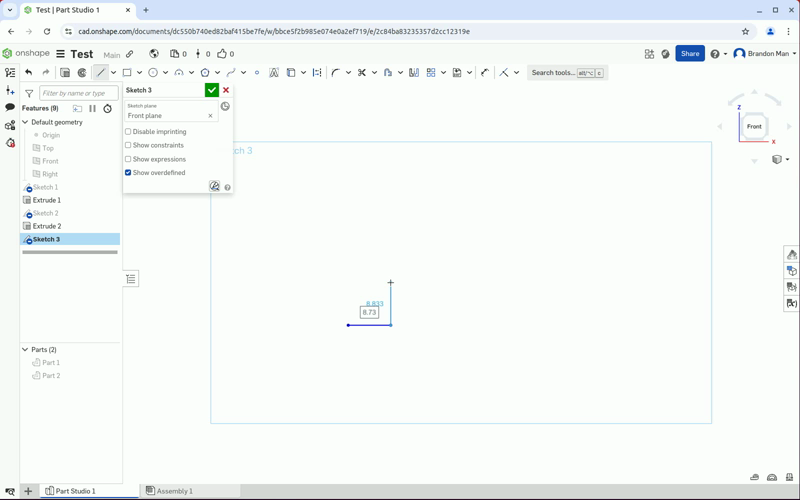
key_up(shift)
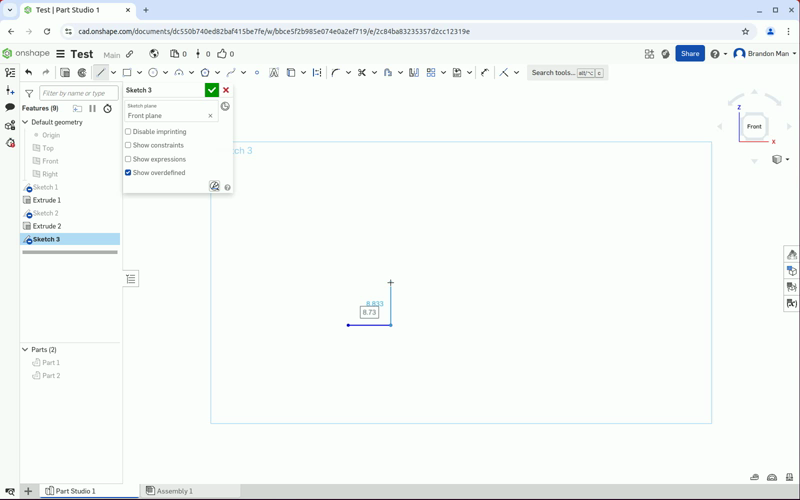
key(esc)
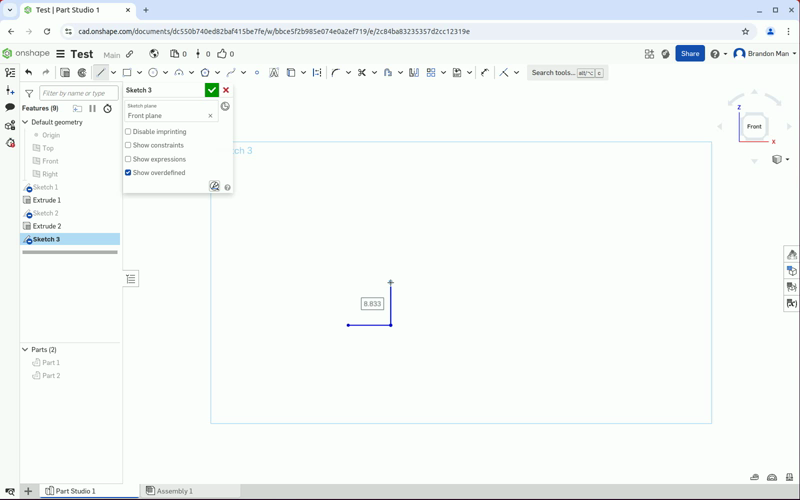
key(a)
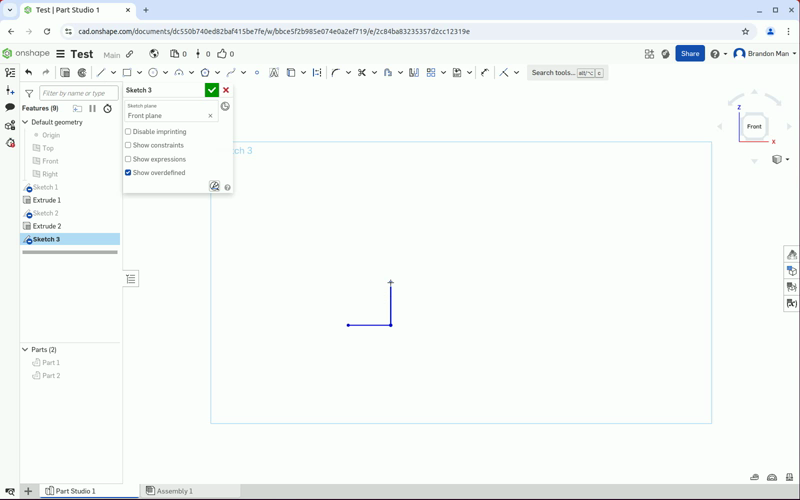
mouse_move(390, 282)
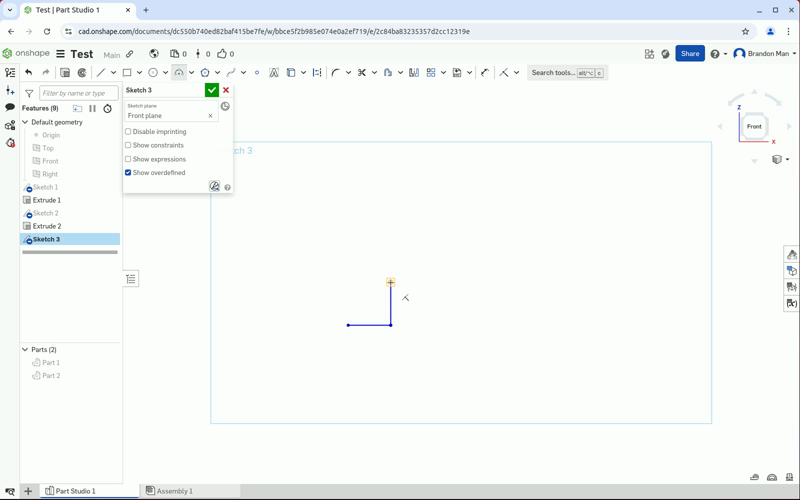
click(390, 282)
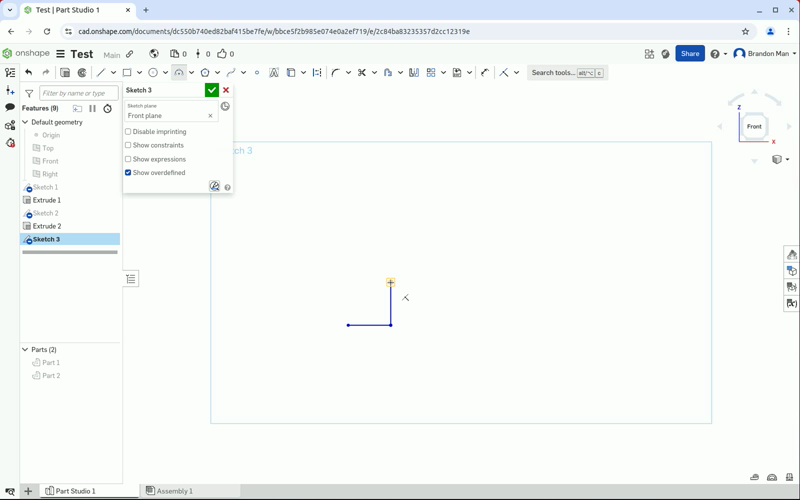
key_down(shift)
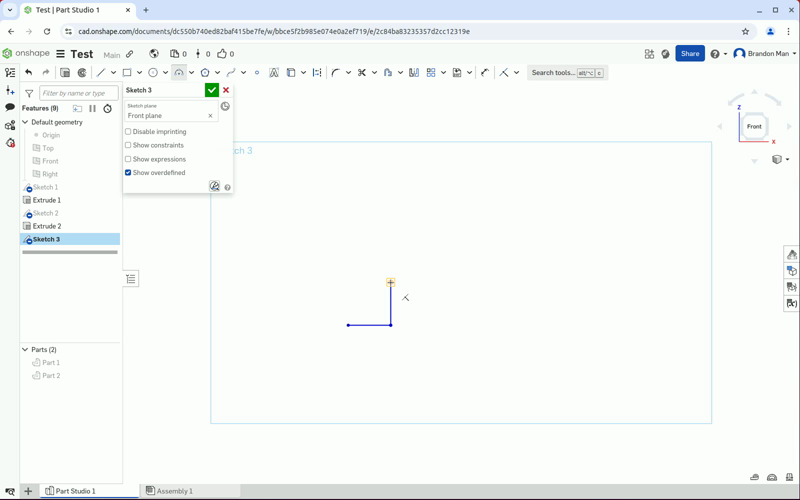
mouse_move(453, 212)
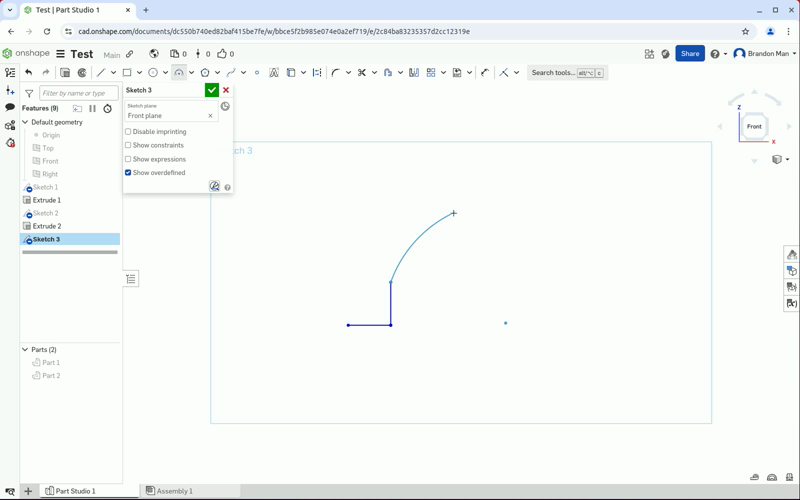
click(453, 212)
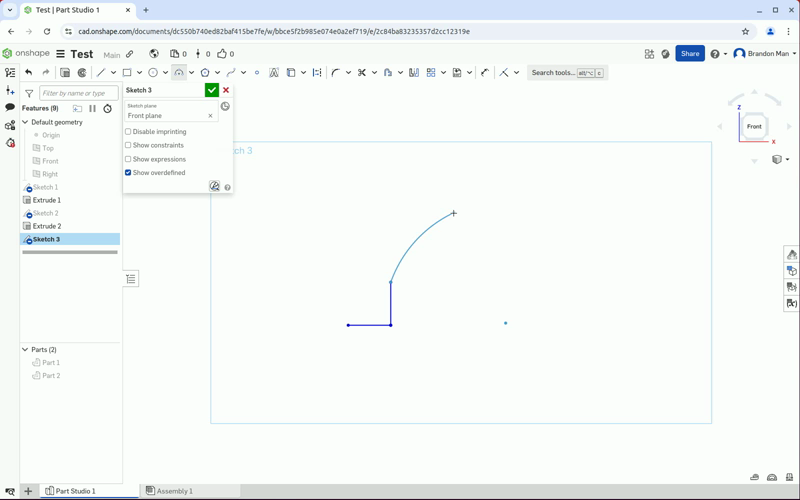
mouse_move(408, 235)
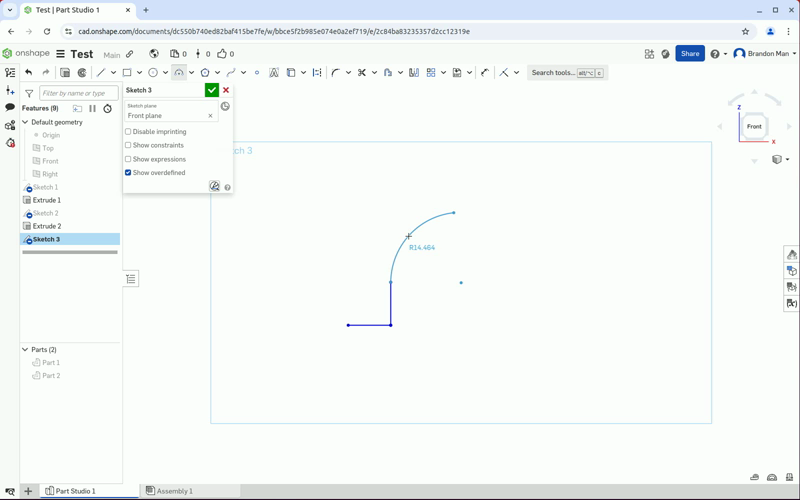
click(408, 235)
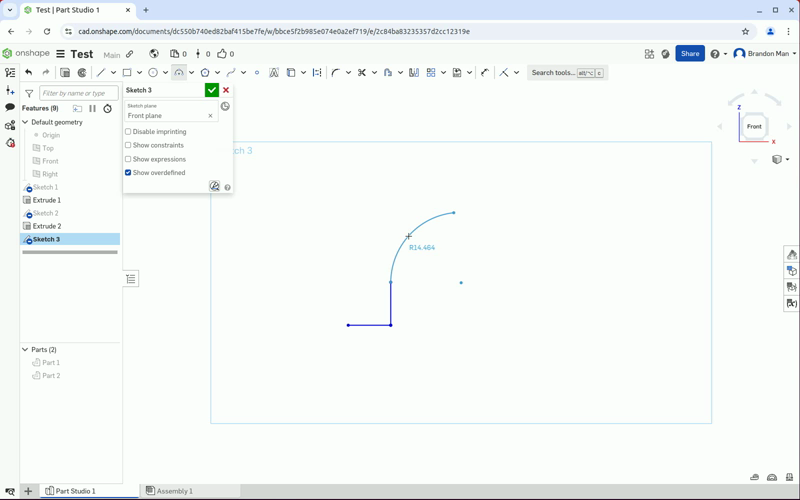
key_up(shift)
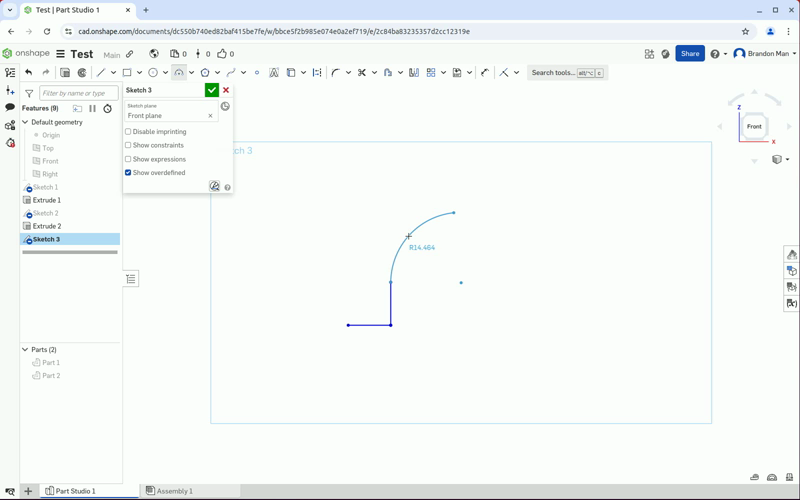
key(esc)
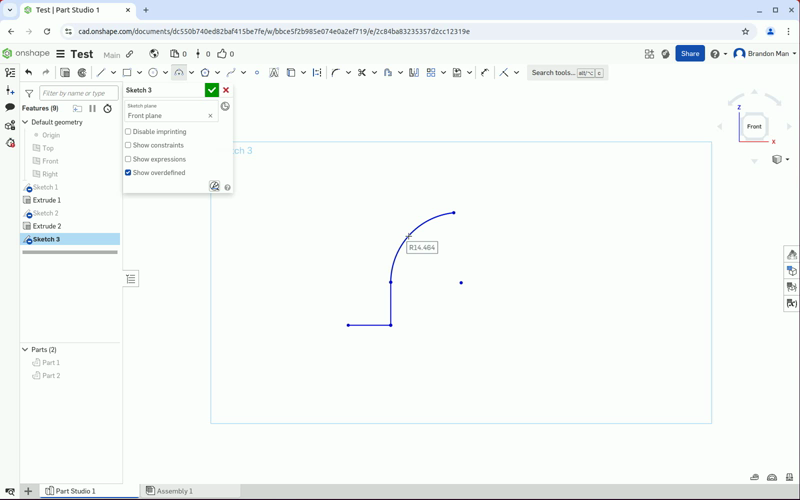
key(l)
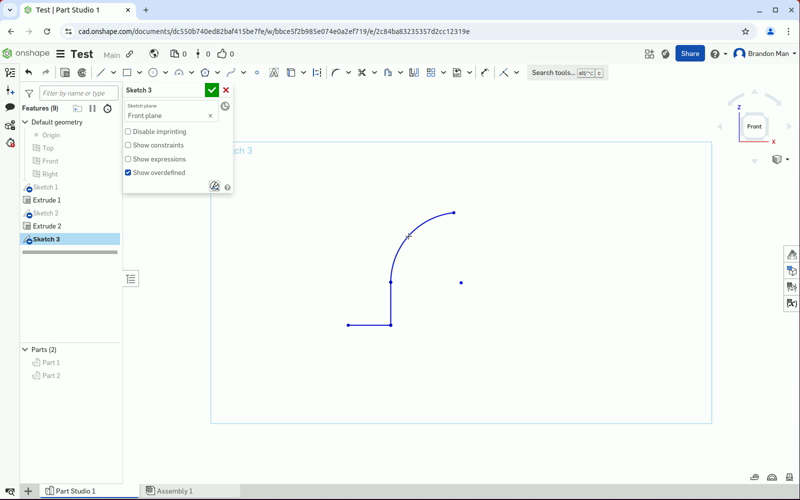
mouse_move(453, 212)
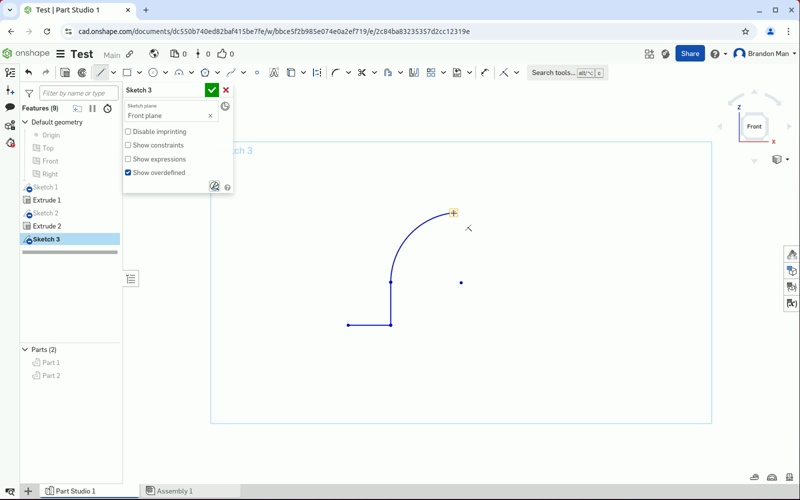
click(453, 212)
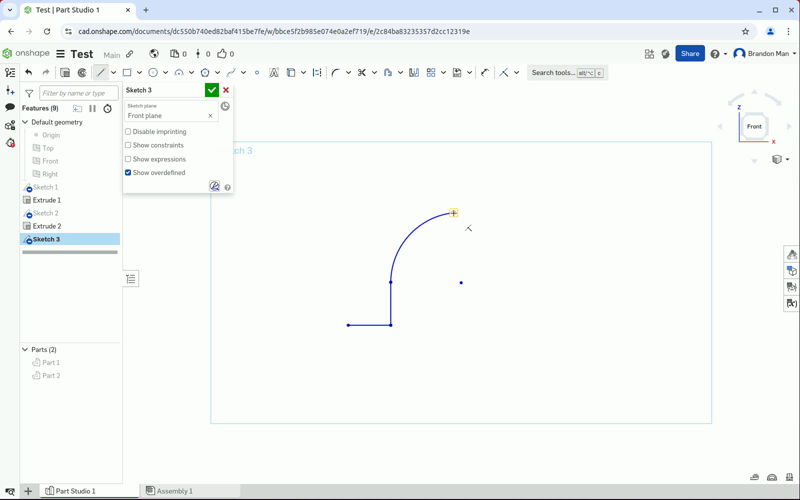
key_down(shift)
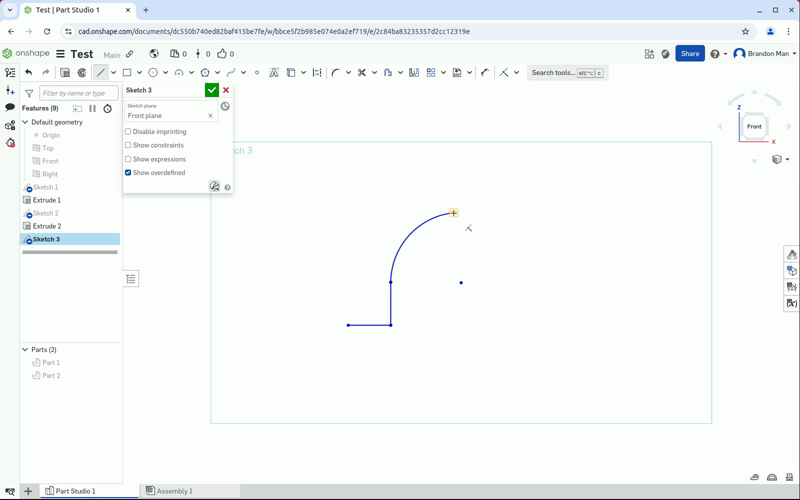
mouse_move(348, 212)
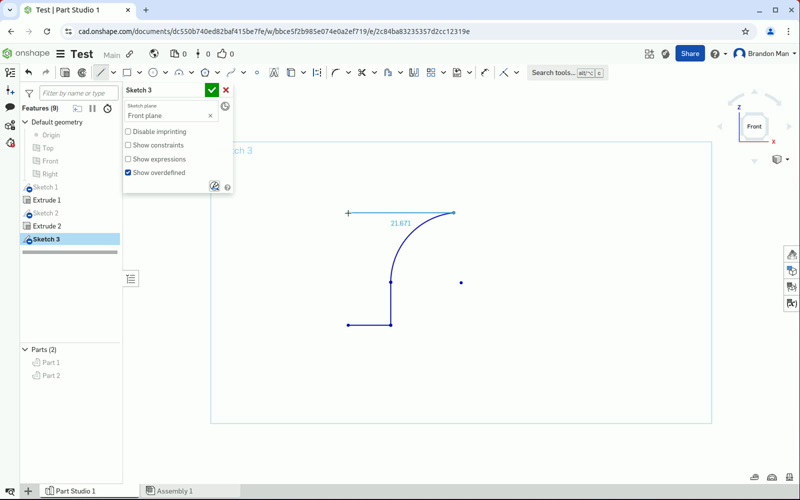
click(348, 212)
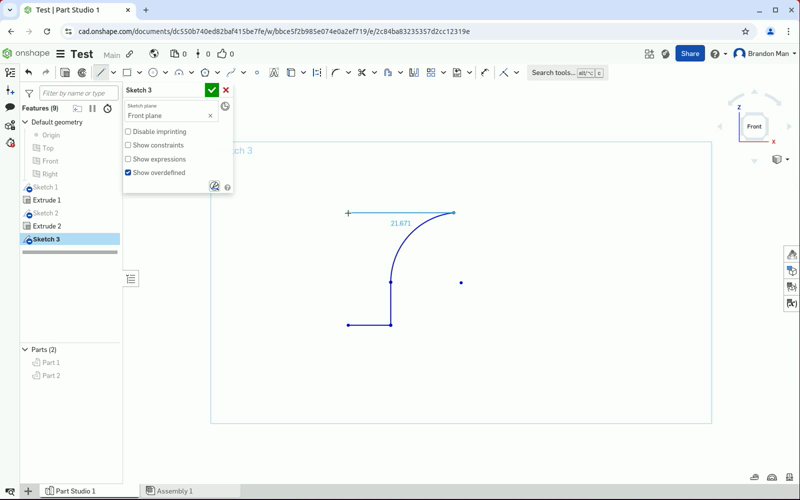
key_up(shift)
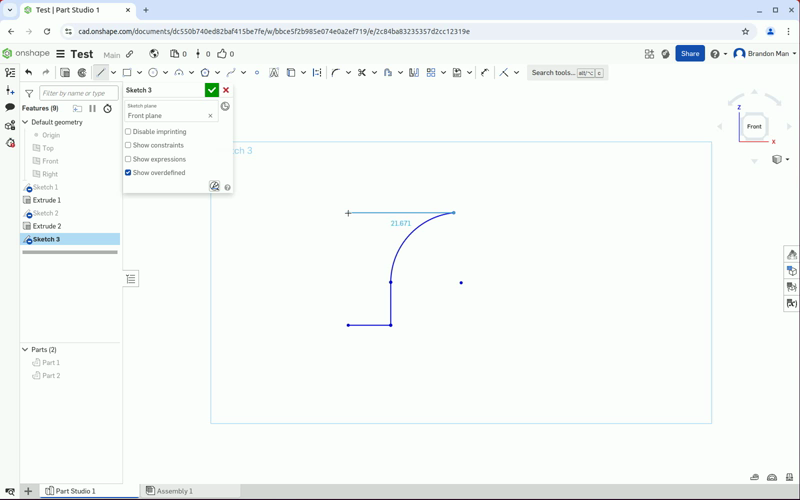
key_down(shift)
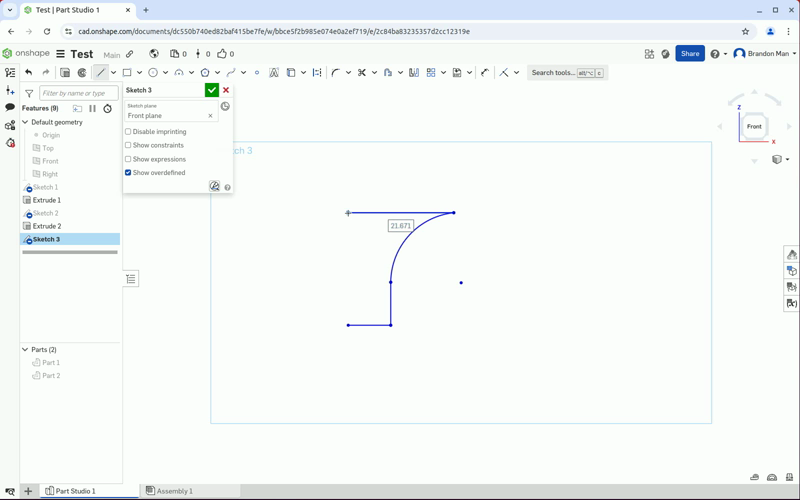
mouse_move(348, 283)
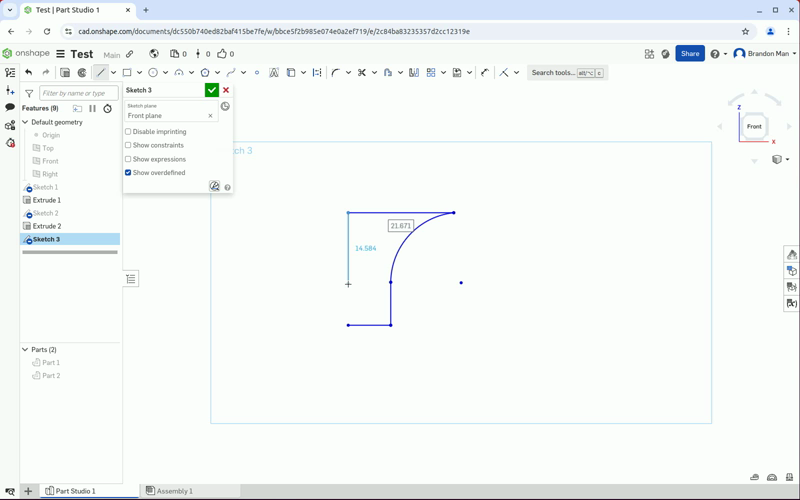
click(348, 283)
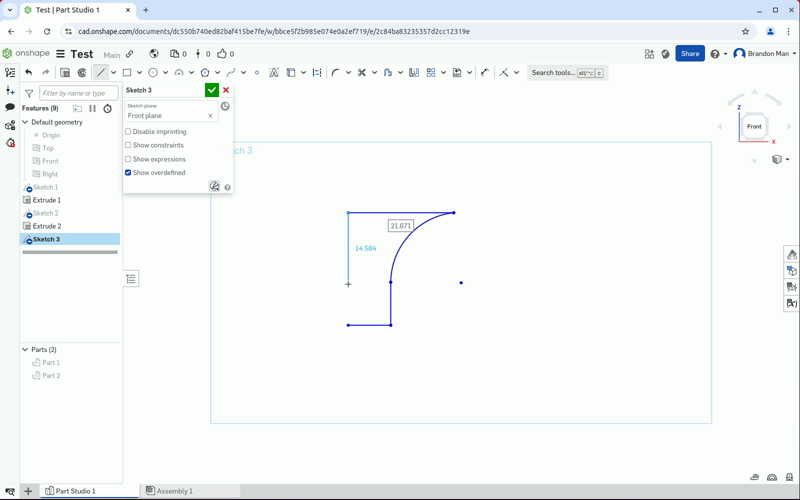
key_up(shift)
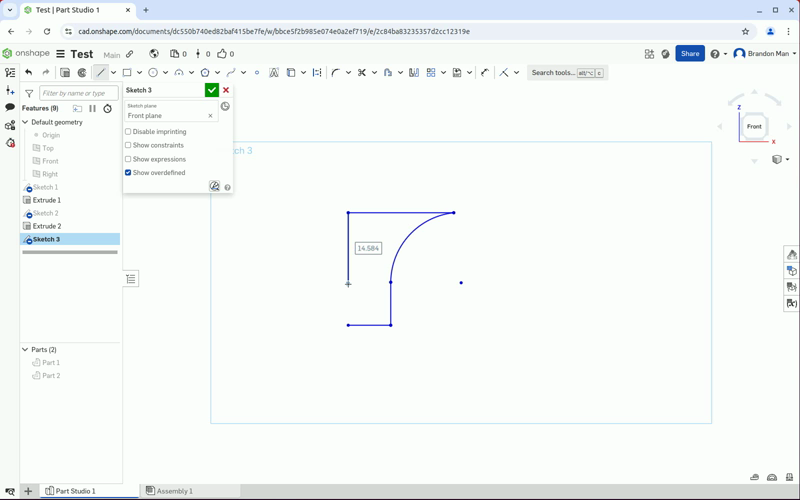
mouse_move(378, 283)
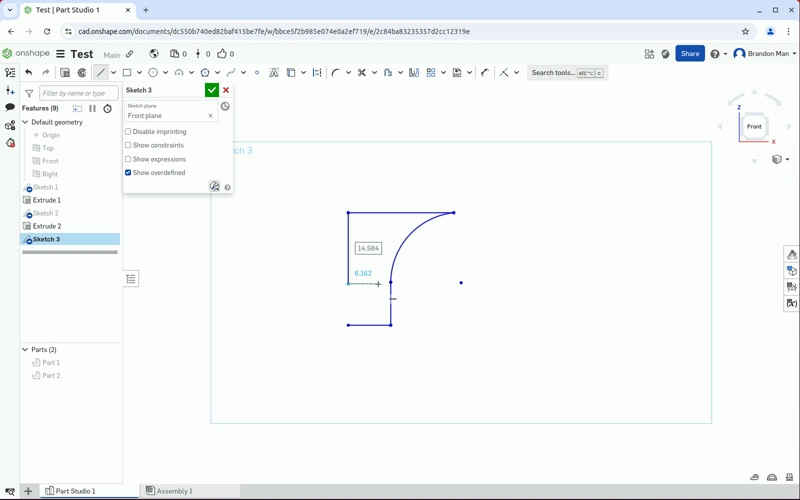
key_down(shift)
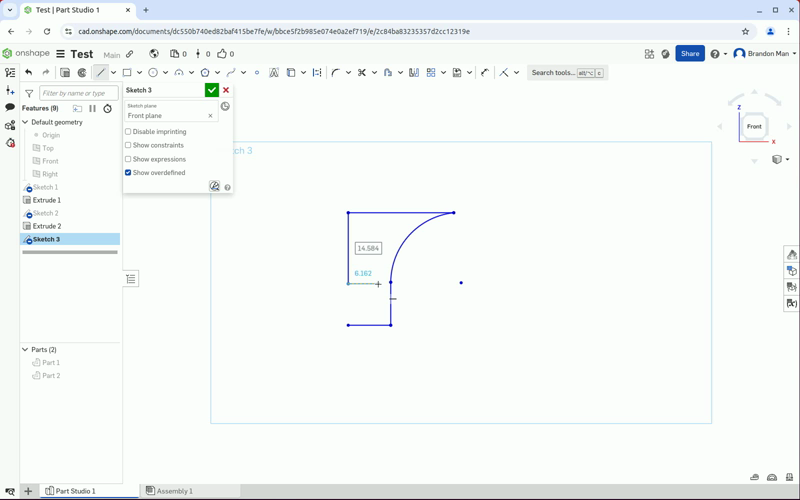
mouse_move(348, 325)
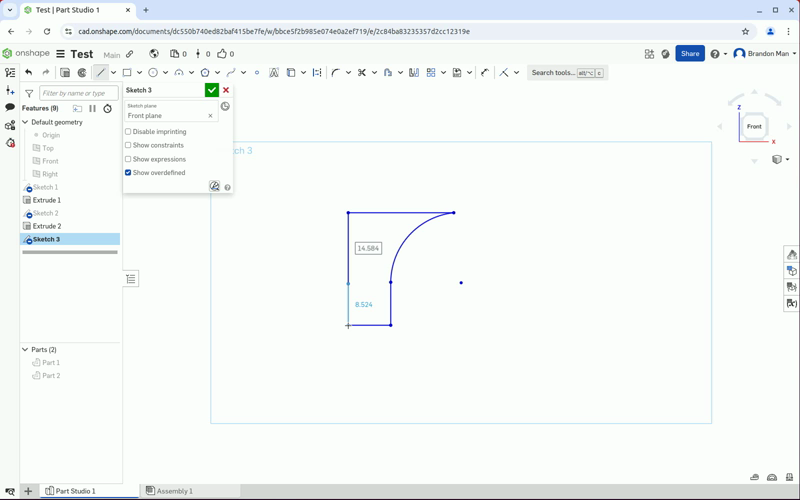
key_up(shift)
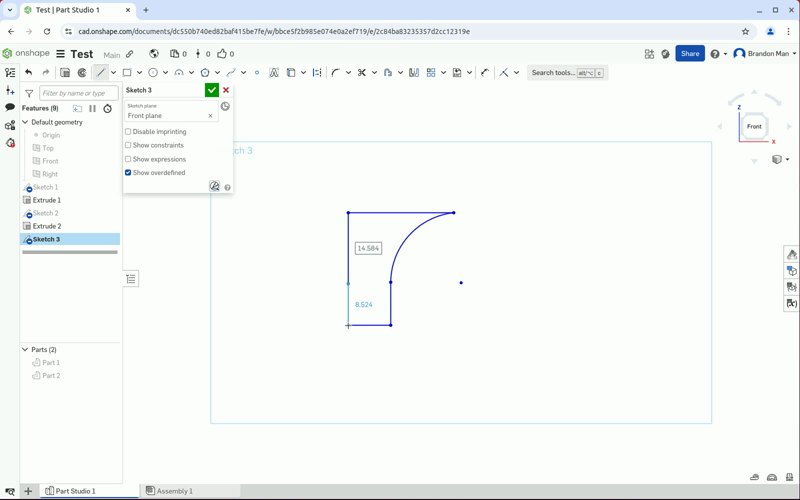
click(348, 325)
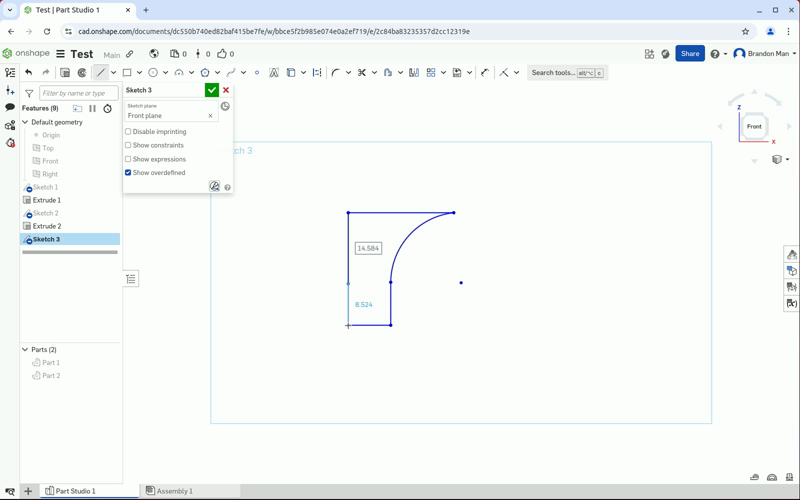
key(esc)
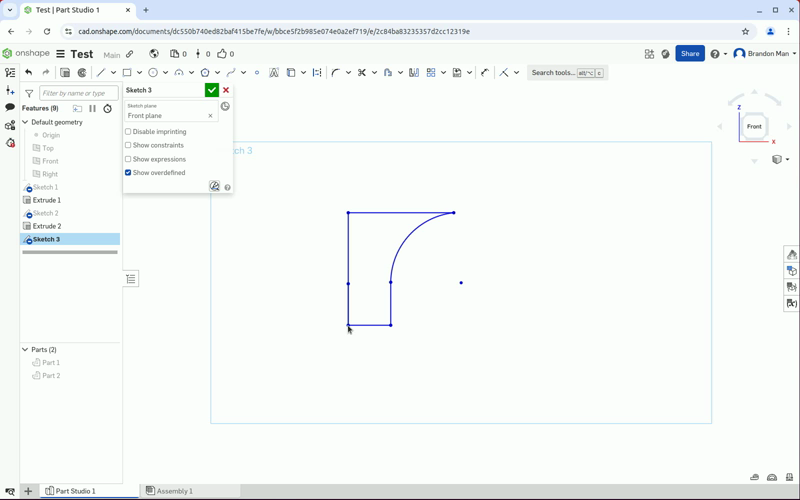
mouse_move(379, 231)
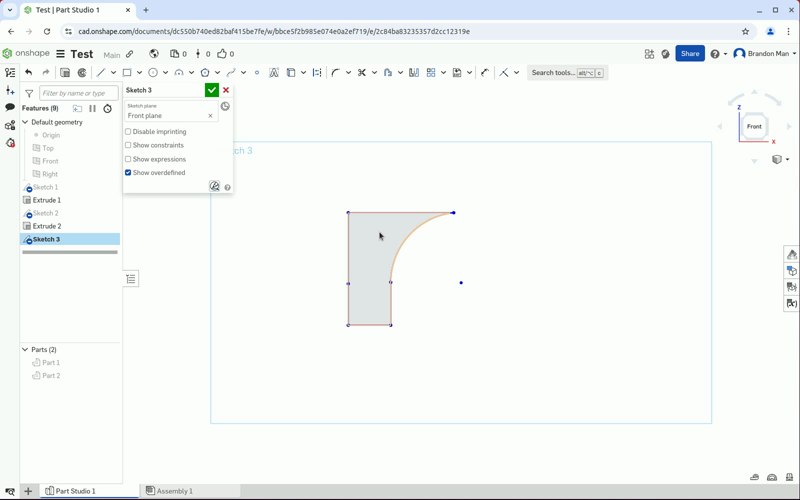
click(379, 231)
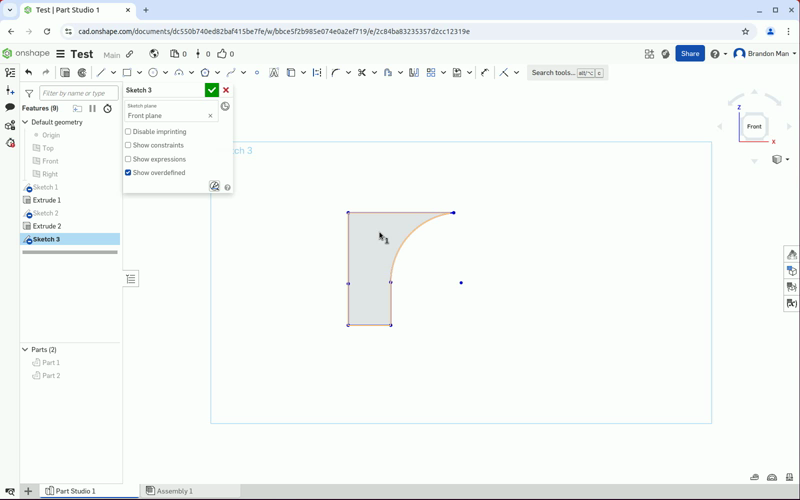
mouse_move(73, 352)
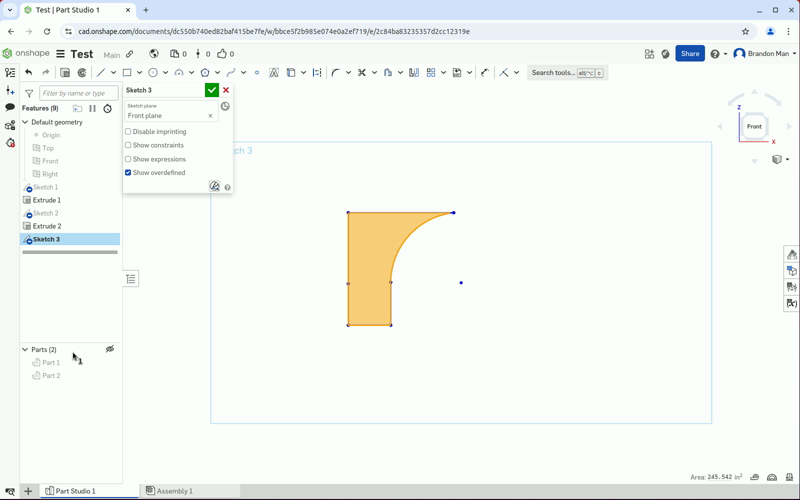
key(shift+y)
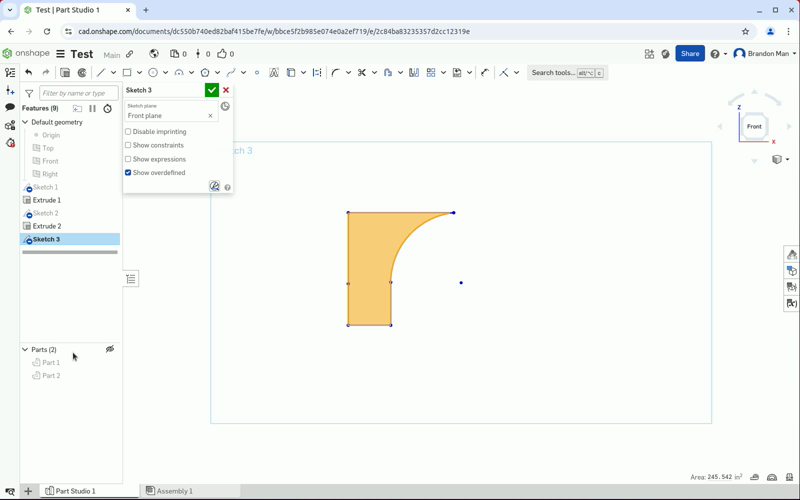
key(shift+e)
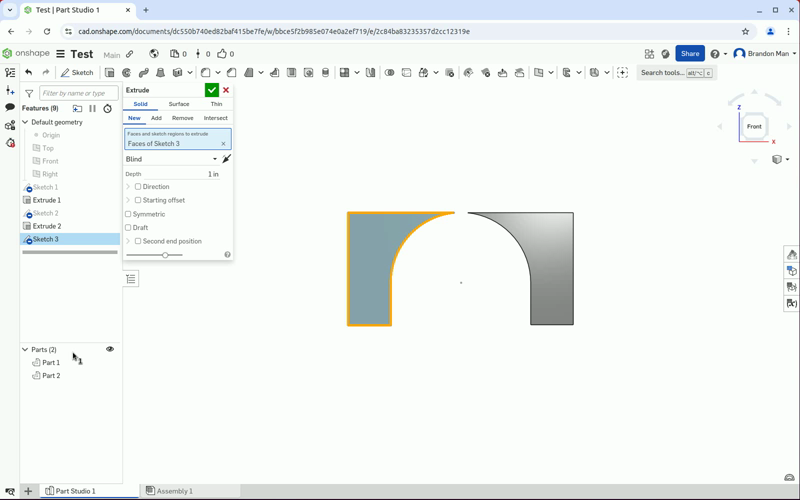
mouse_move(143, 106)
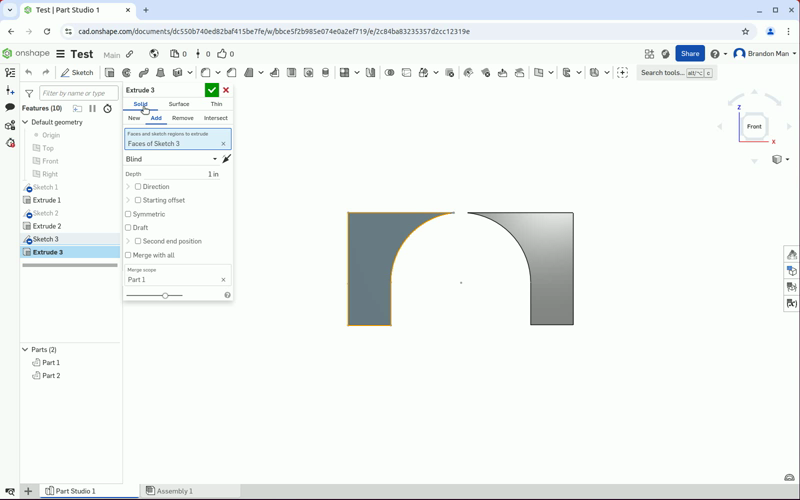
click(143, 106)
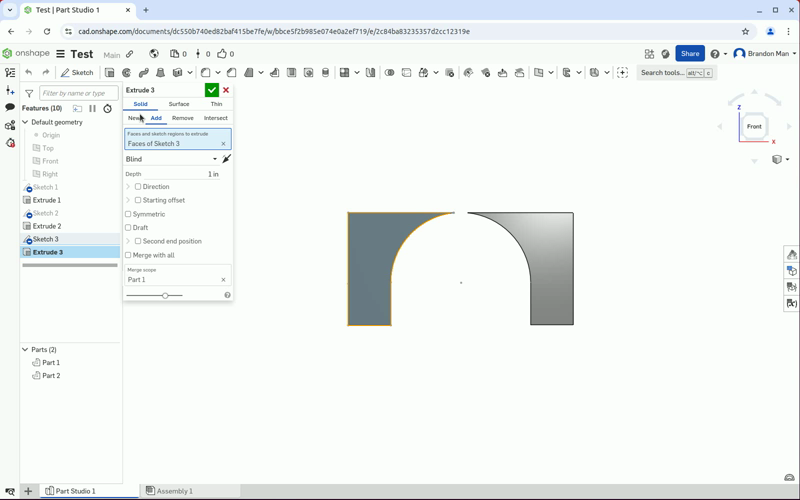
mouse_move(137, 120)
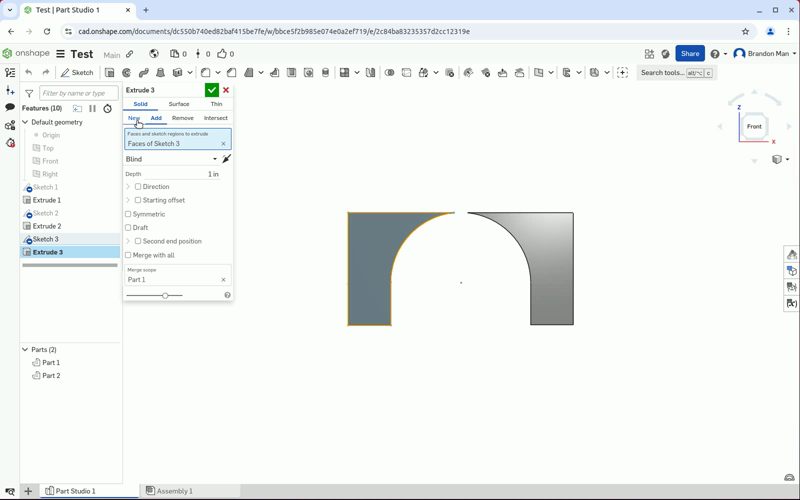
click(137, 120)
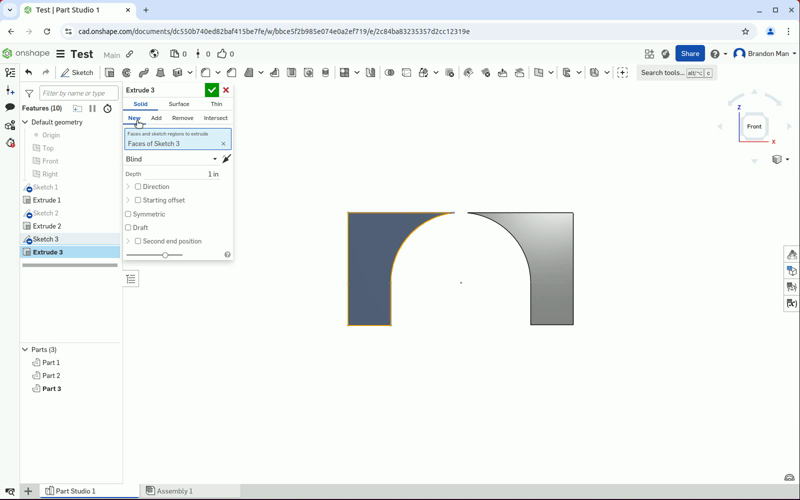
key(tab, 4)
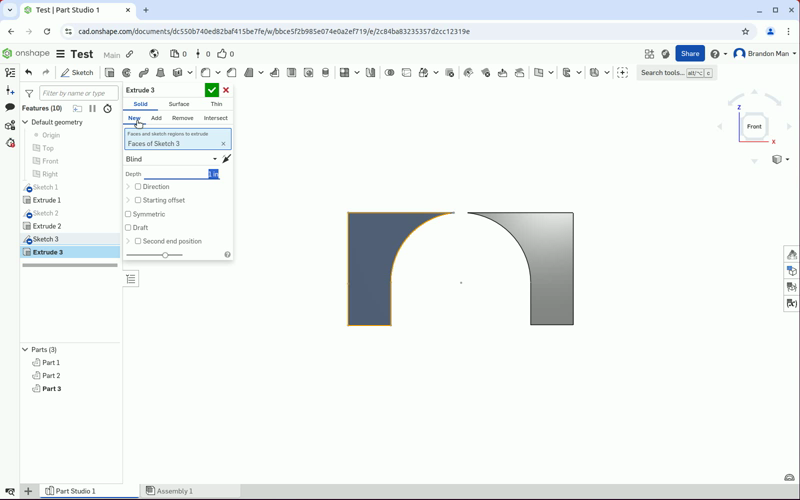
text(-0.482)
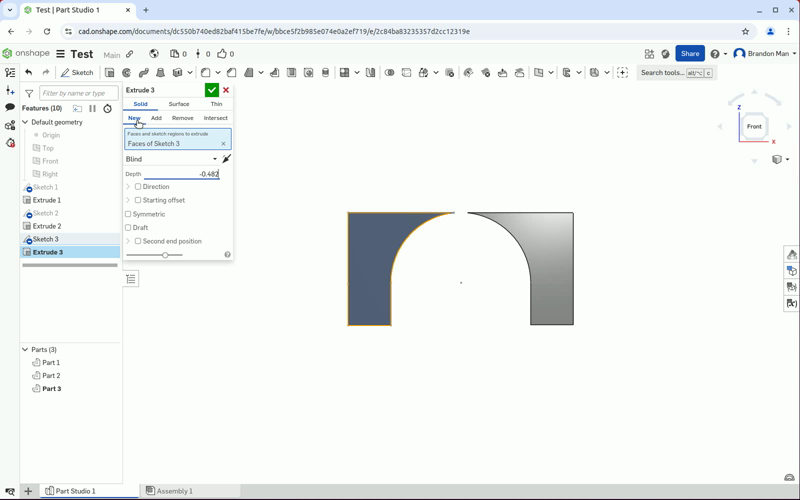
key(tab, 3)
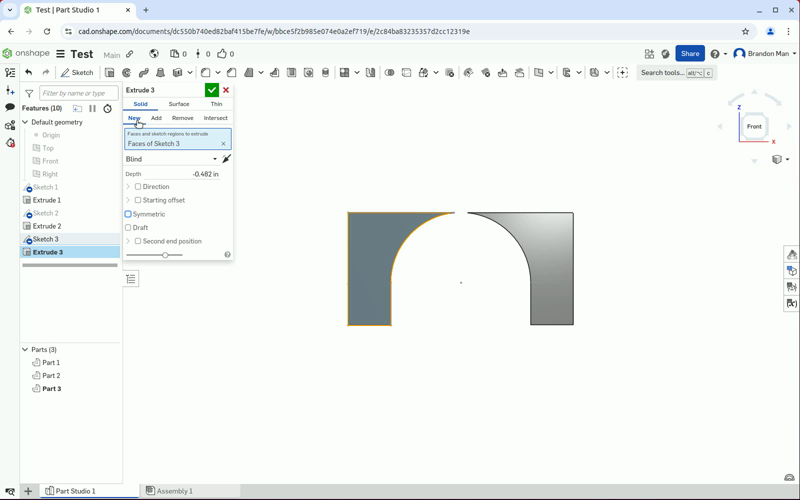
key(space)
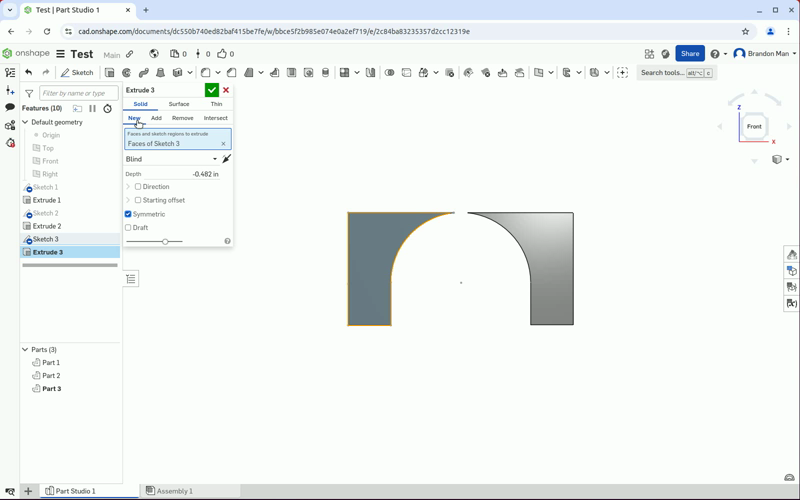
key(enter)
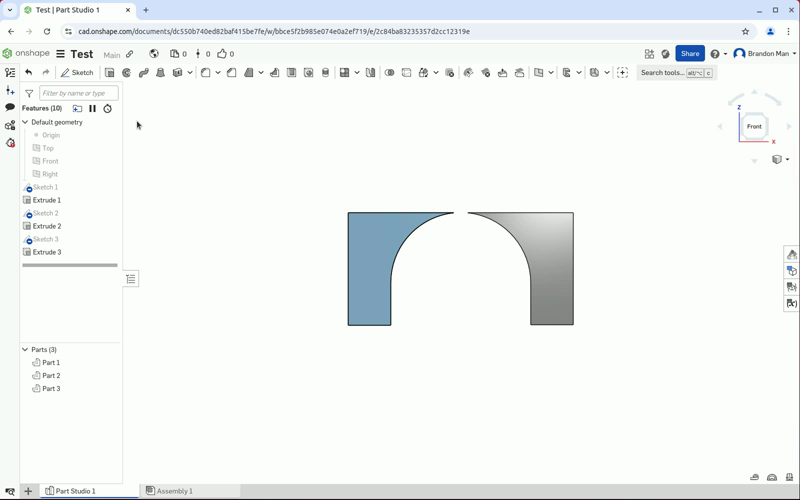
key(shift+h)
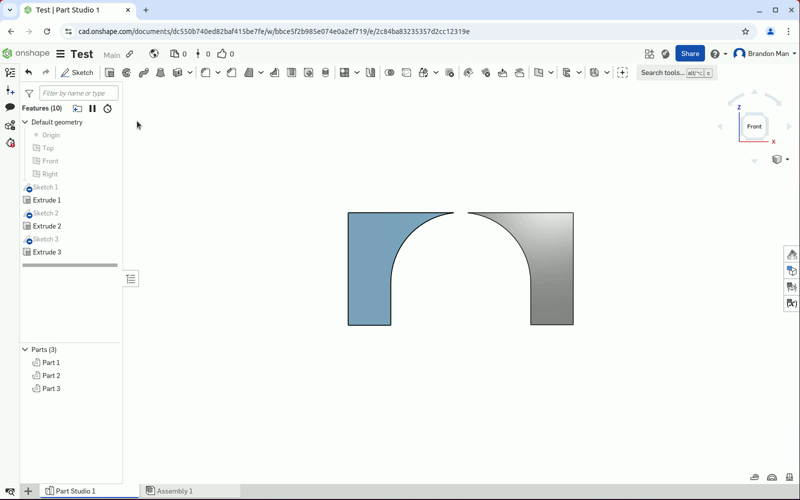
key(shift+h)
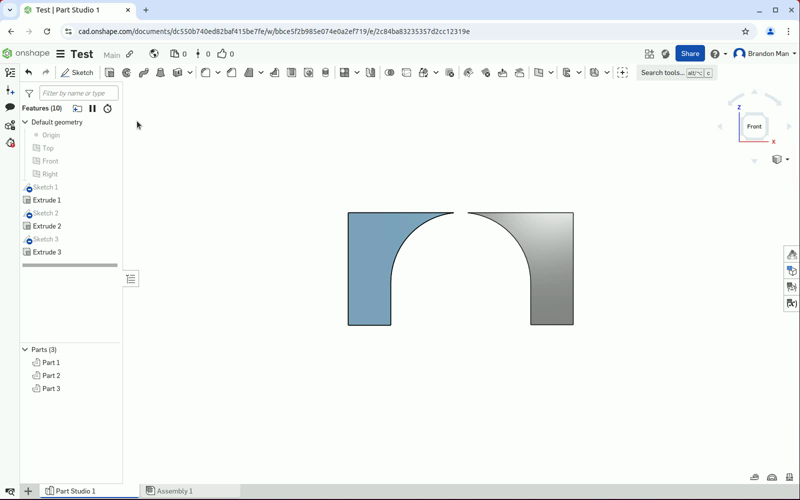
mouse_move(73, 189)
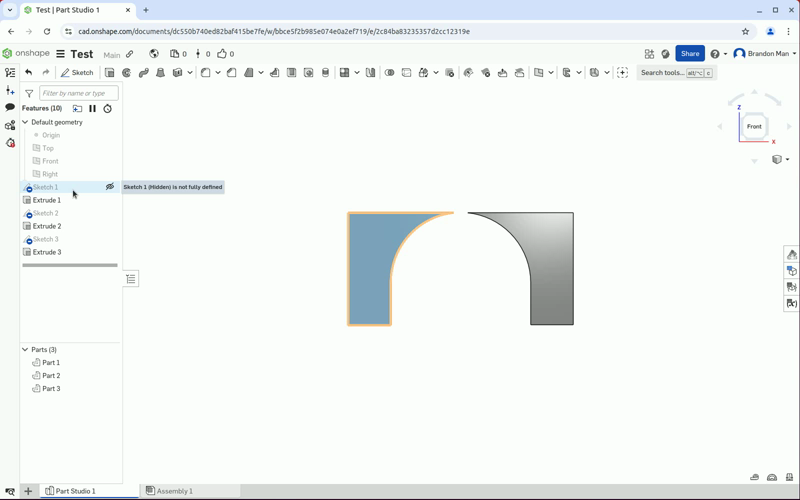
click(73, 189)
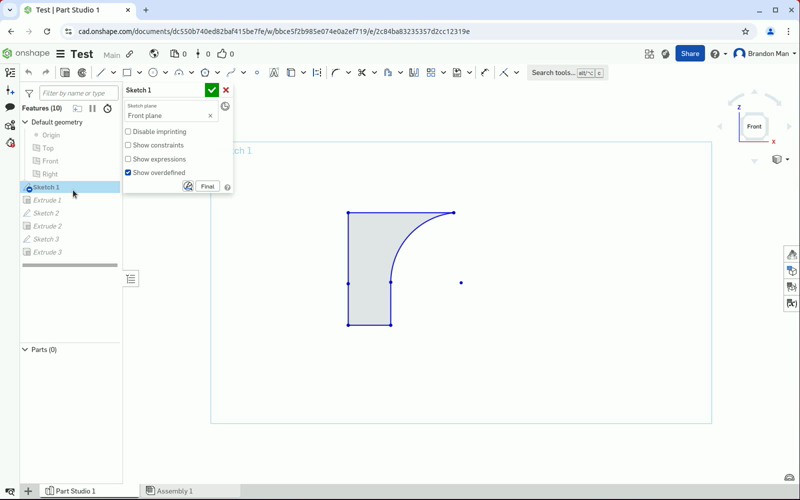
mouse_move(229, 92)
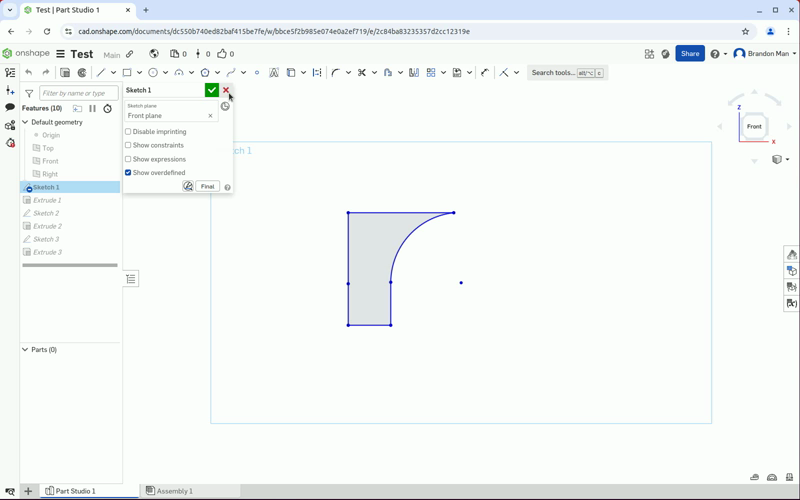
click(229, 92)
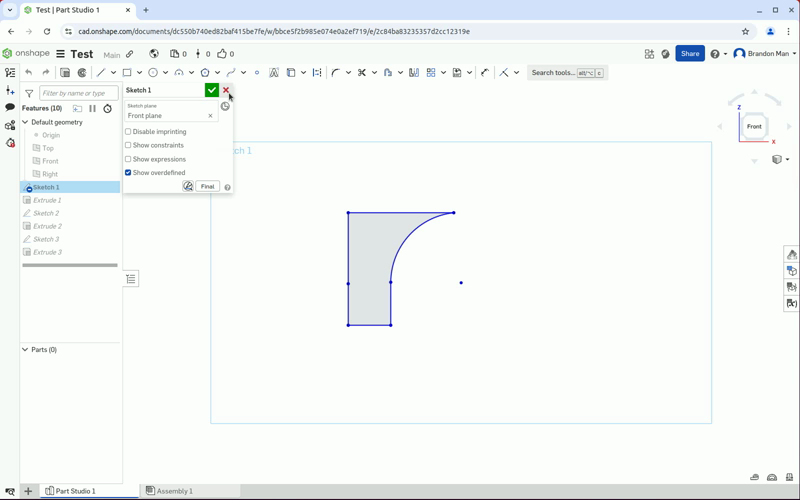
key(shift+s)
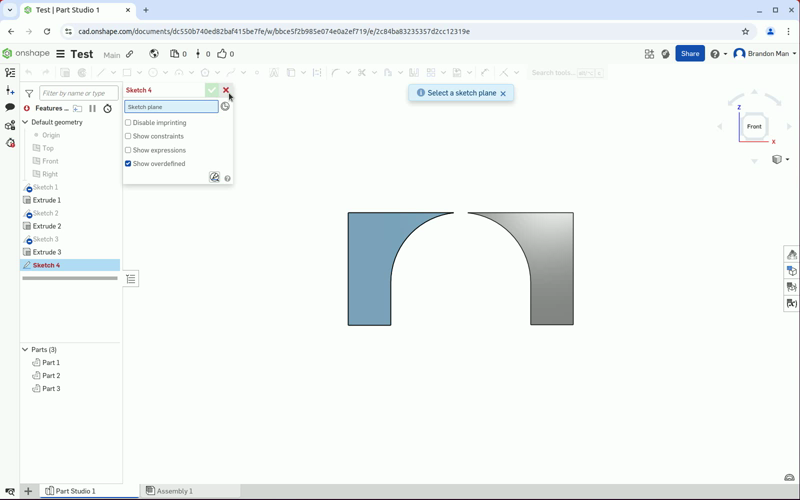
mouse_move(73, 163)
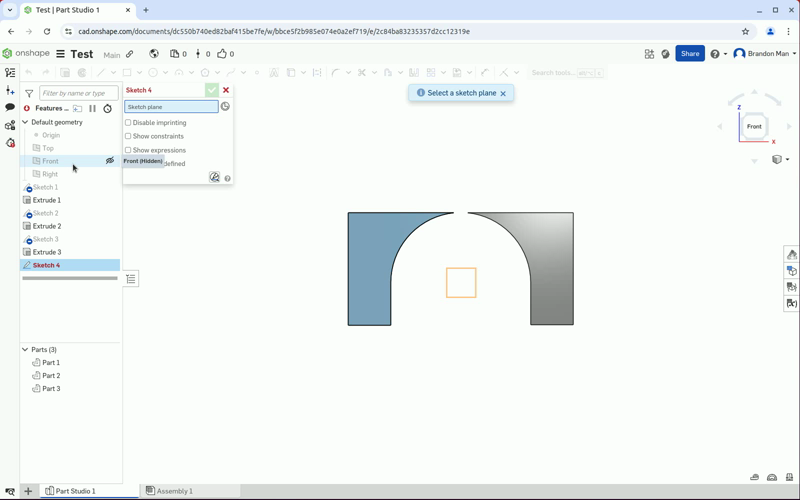
click(73, 163)
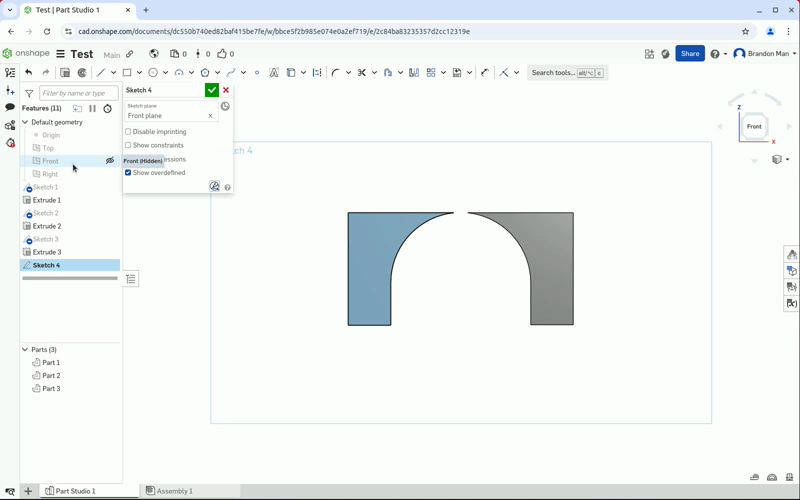
mouse_move(73, 352)
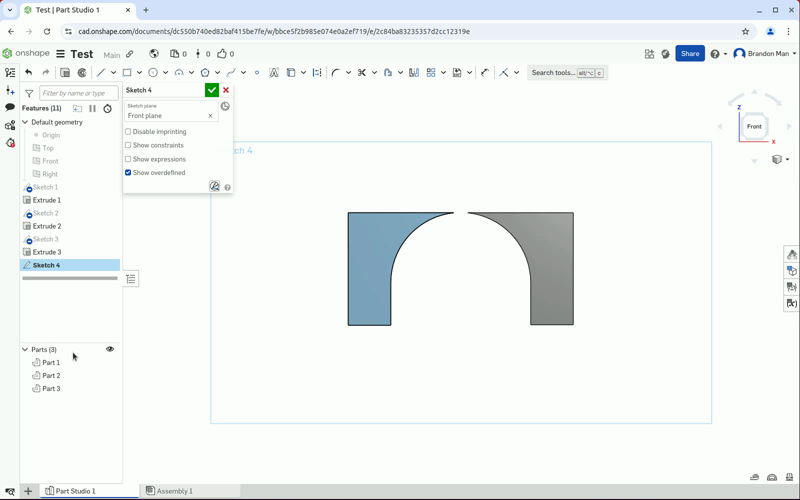
key(y)
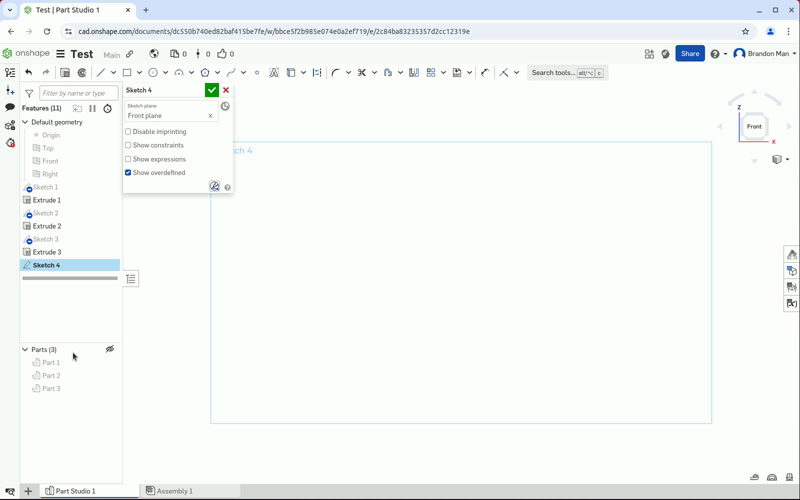
key(l)
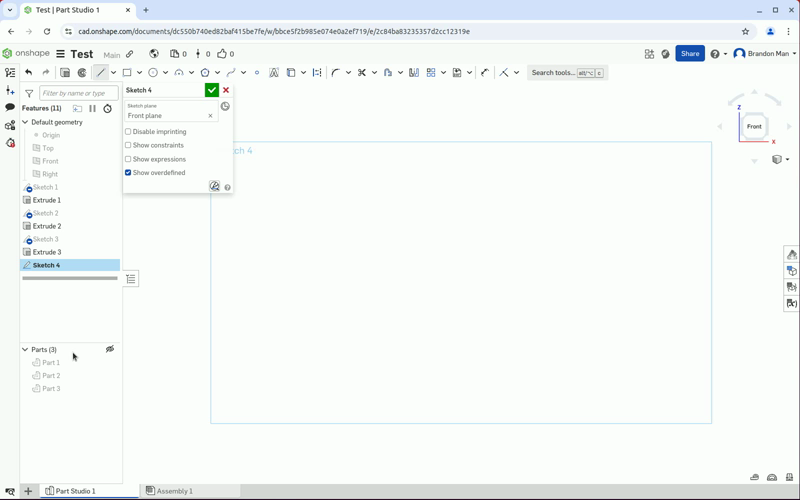
key_down(shift)
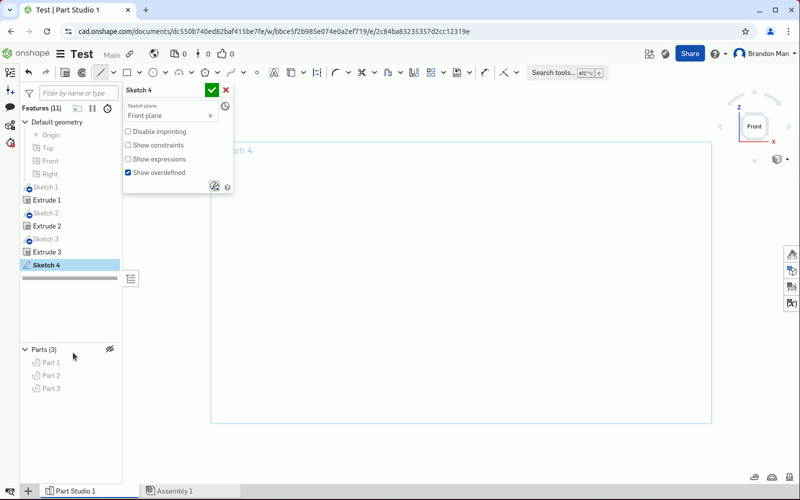
mouse_move(453, 212)
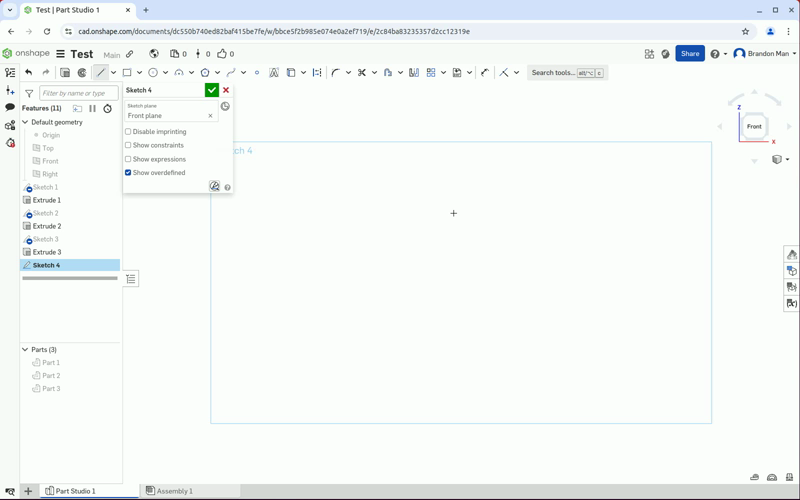
click(453, 212)
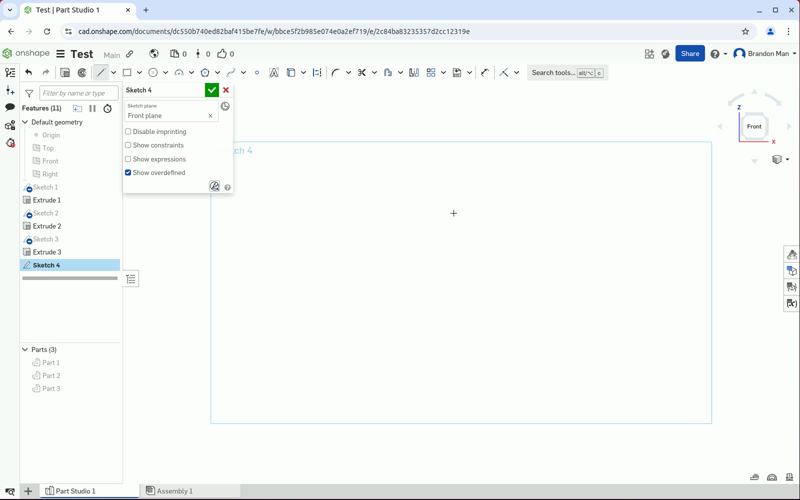
key_up(shift)
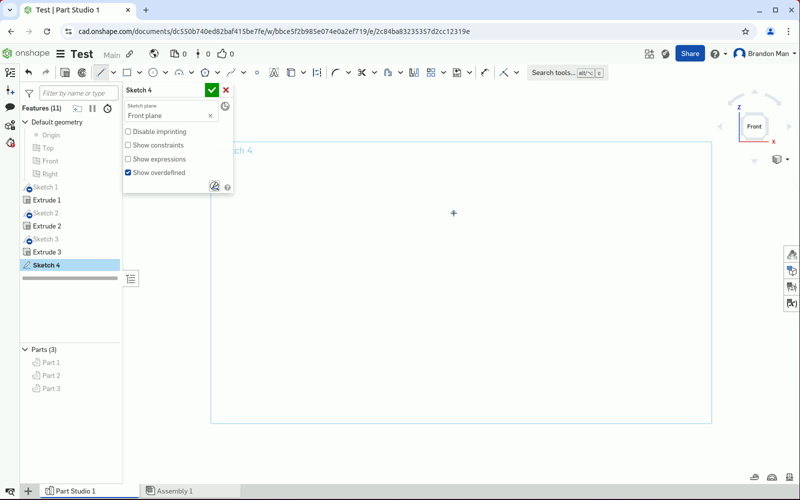
key_down(shift)
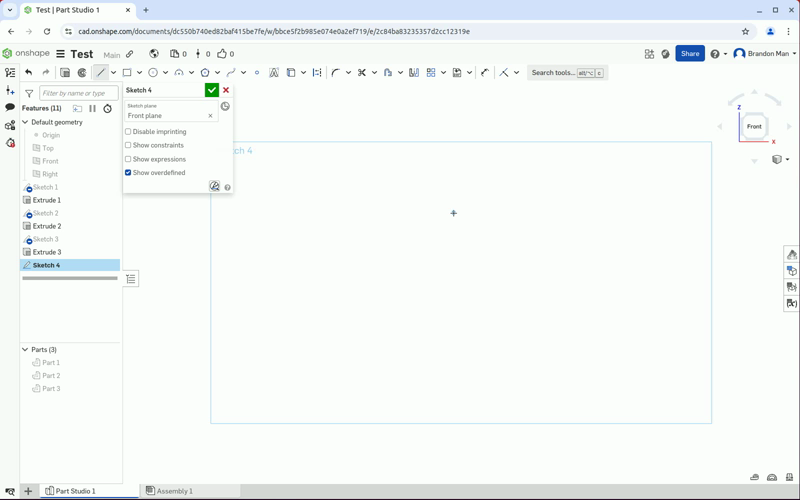
mouse_move(483, 212)
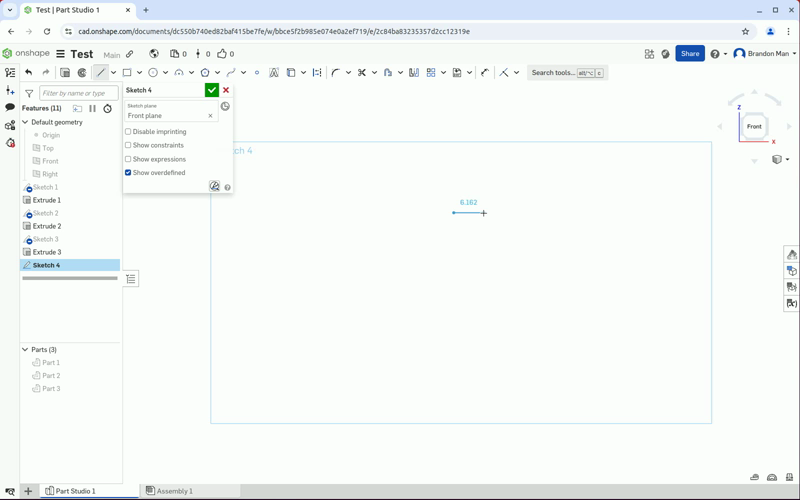
mouse_move(468, 212)
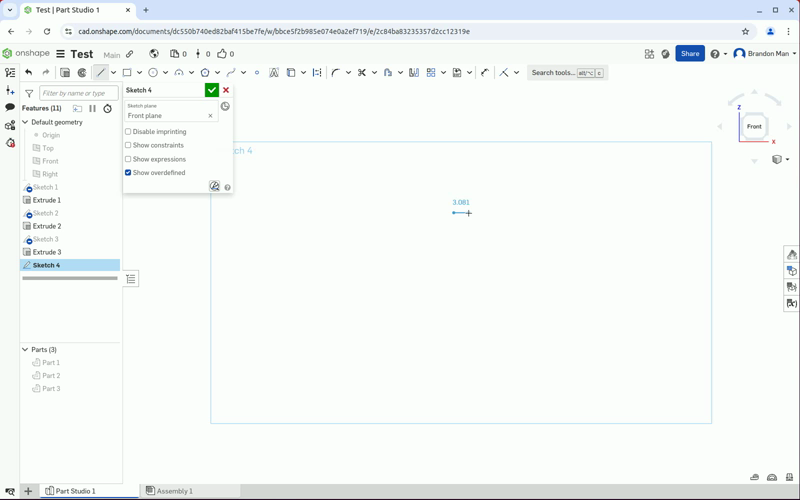
click(468, 212)
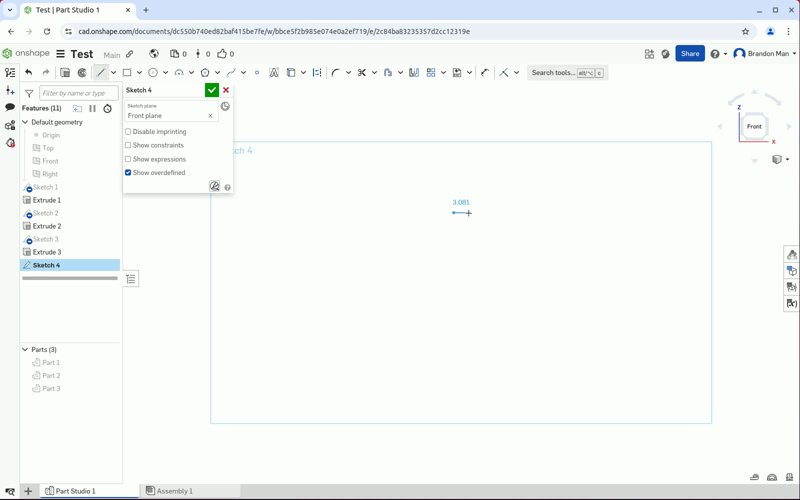
key_up(shift)
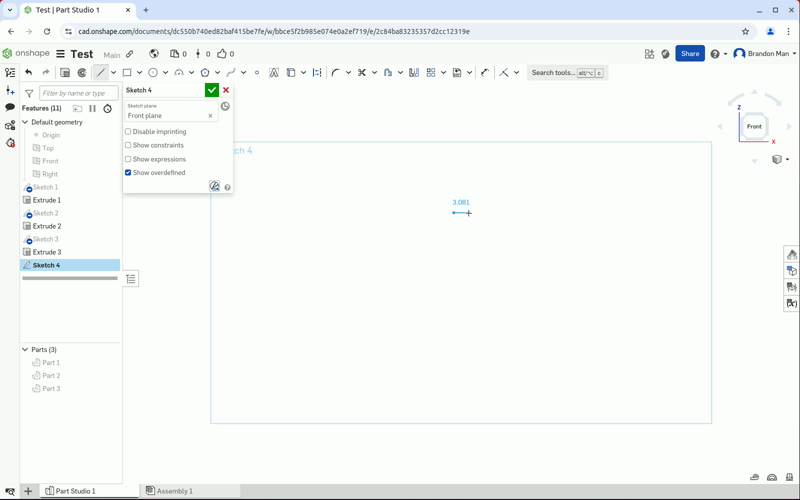
key(esc)
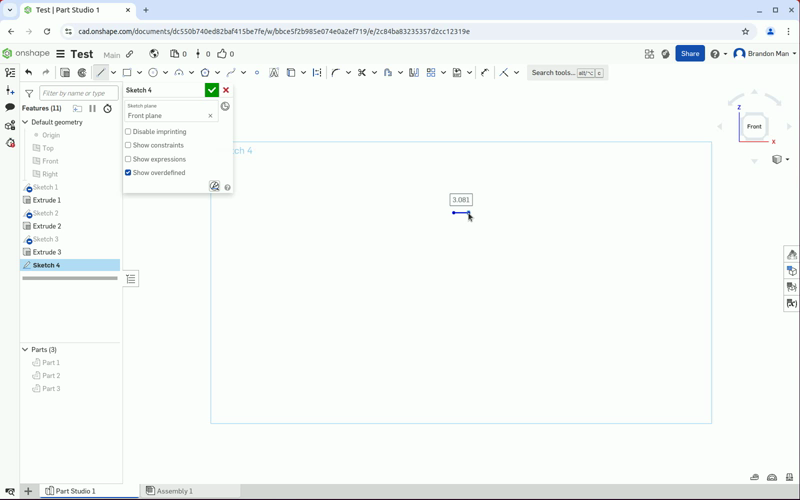
key(a)
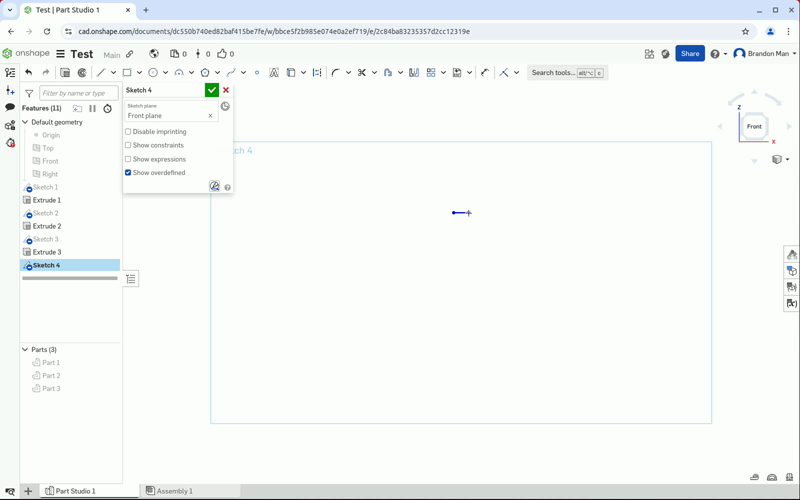
mouse_move(468, 212)
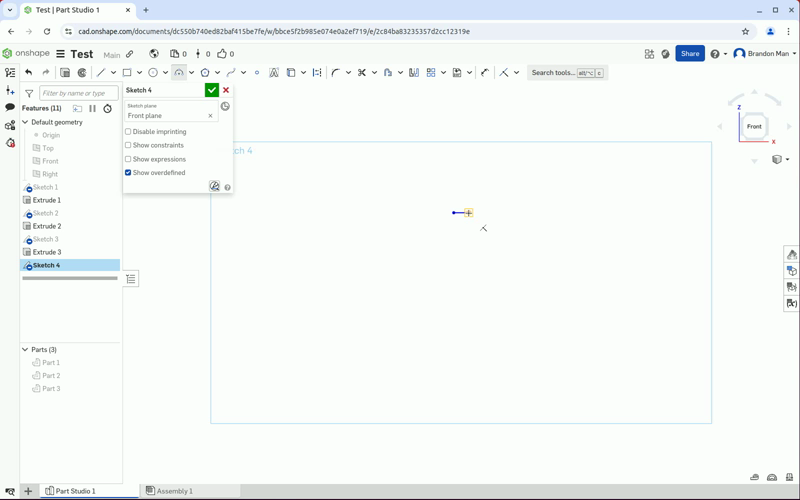
click(468, 212)
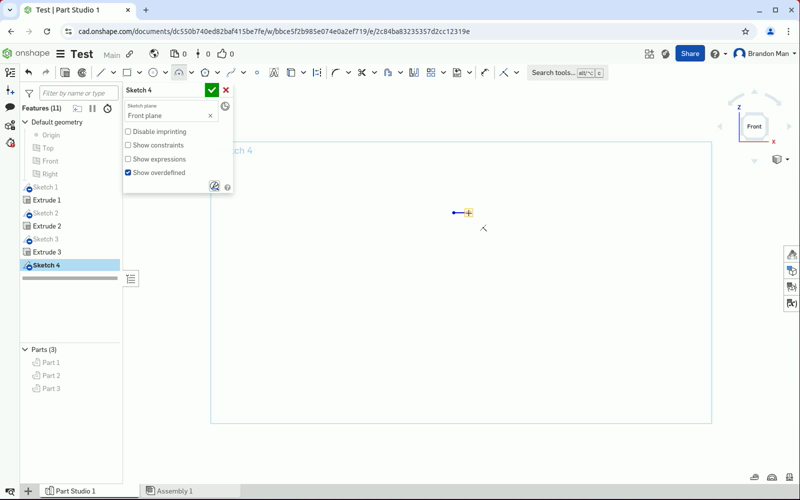
mouse_move(453, 212)
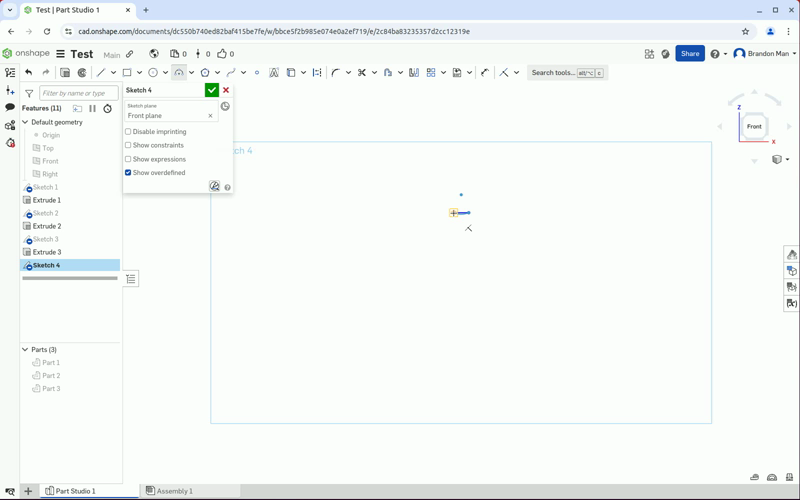
click(453, 212)
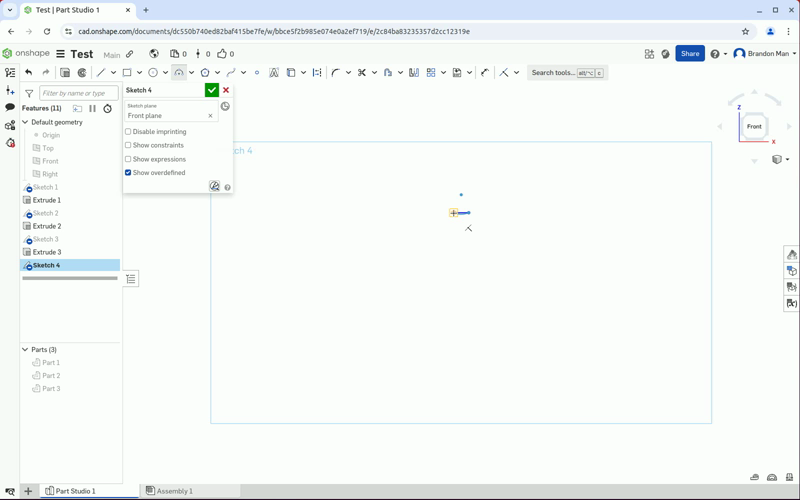
key_down(shift)
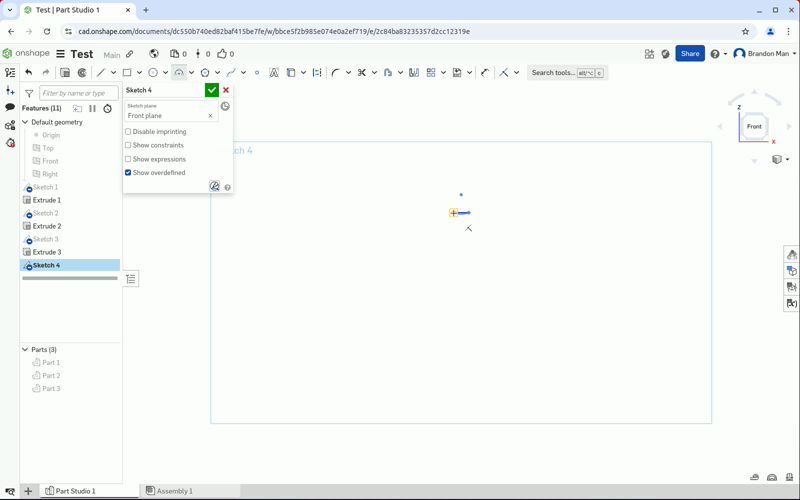
mouse_move(461, 211)
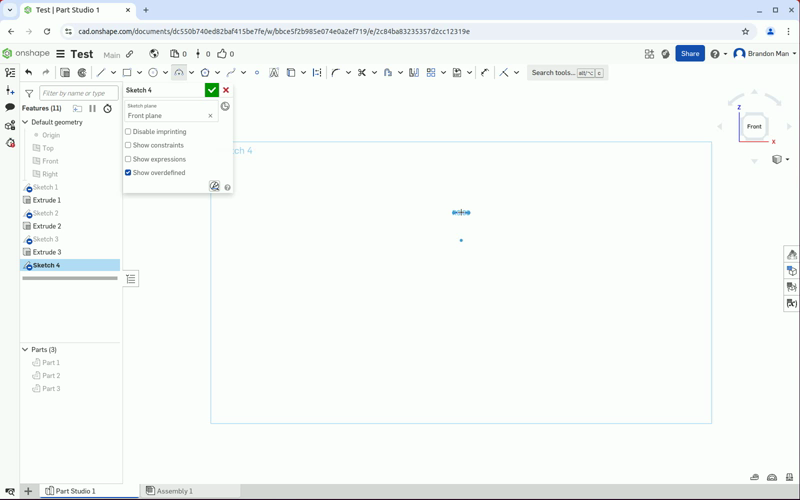
click(461, 211)
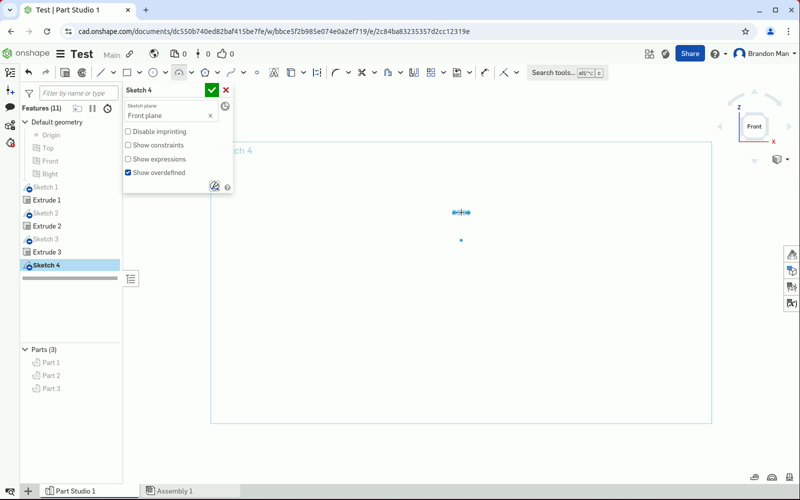
key_up(shift)
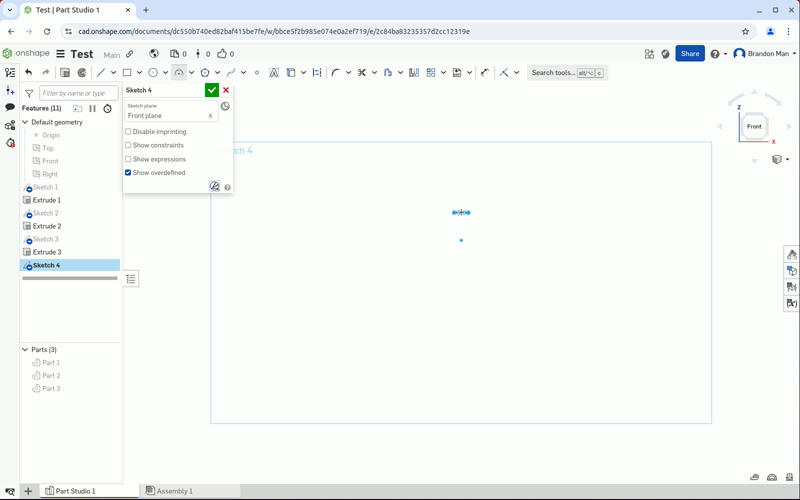
key(esc)
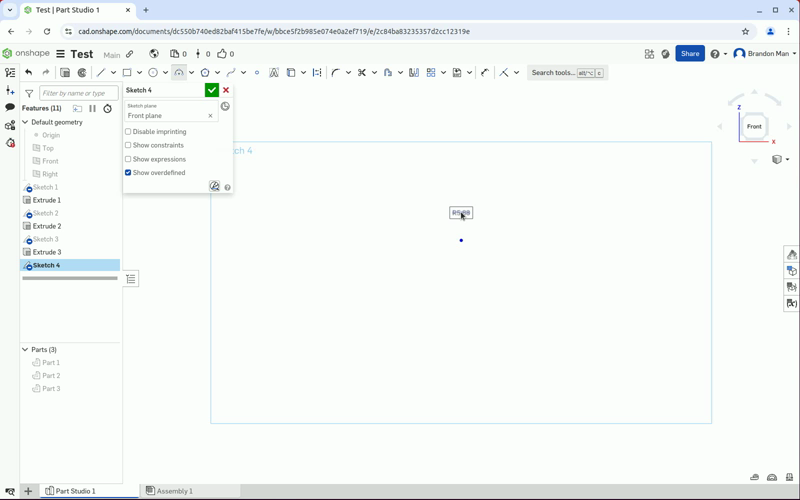
mouse_move(459, 212)
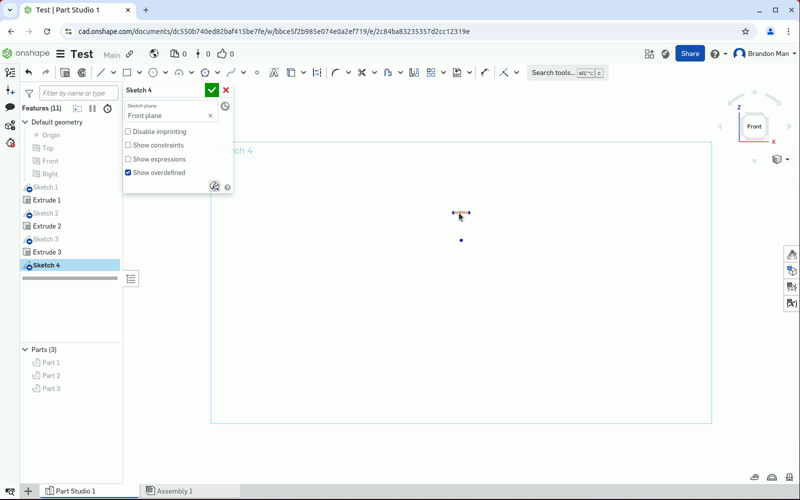
scroll(6)
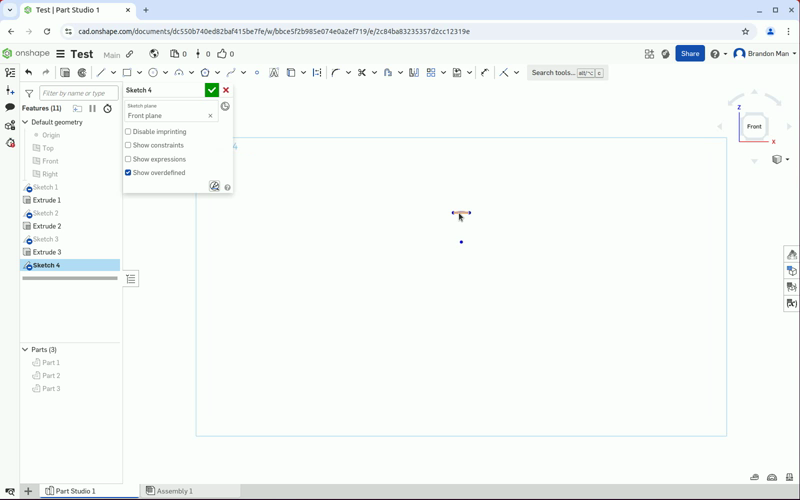
scroll(6)
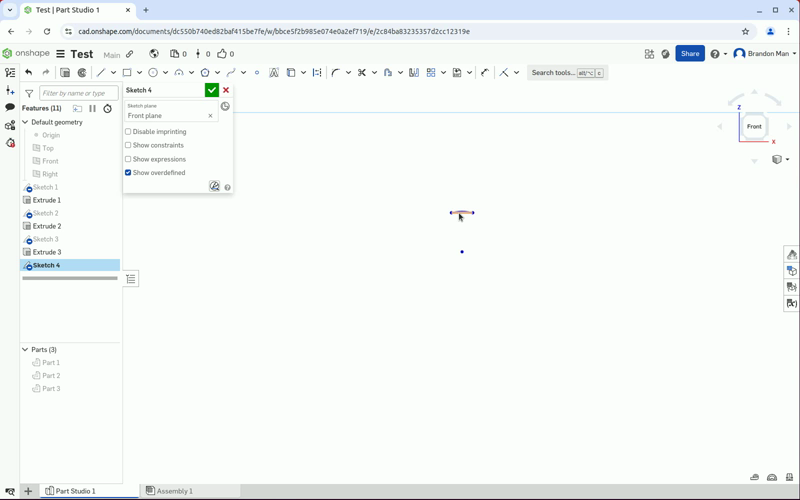
scroll(6)
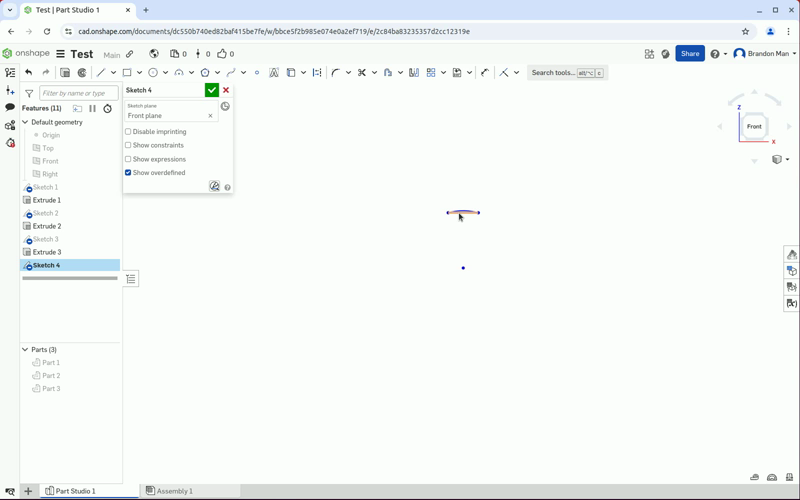
scroll(6)
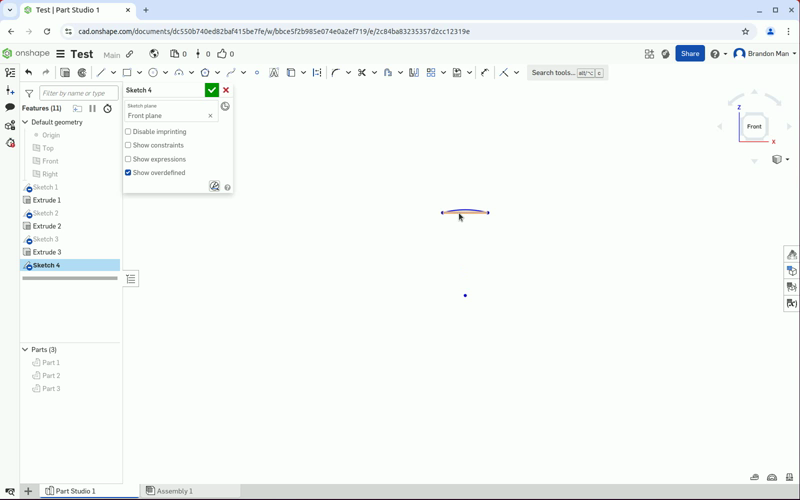
scroll(6)
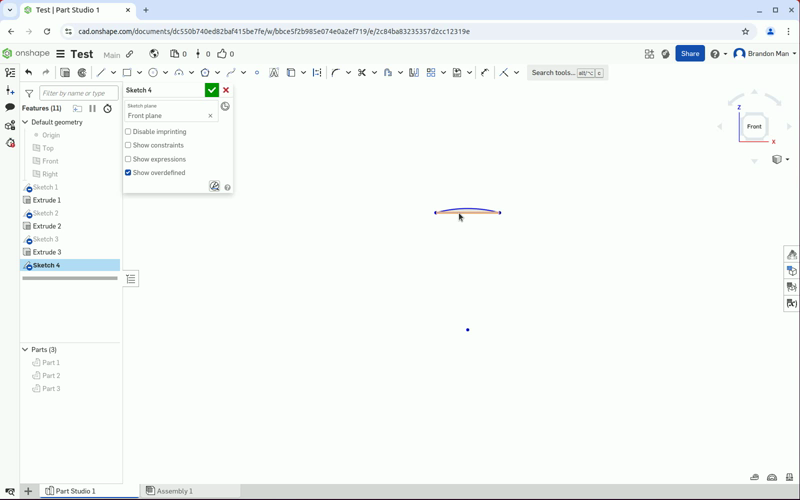
scroll(6)
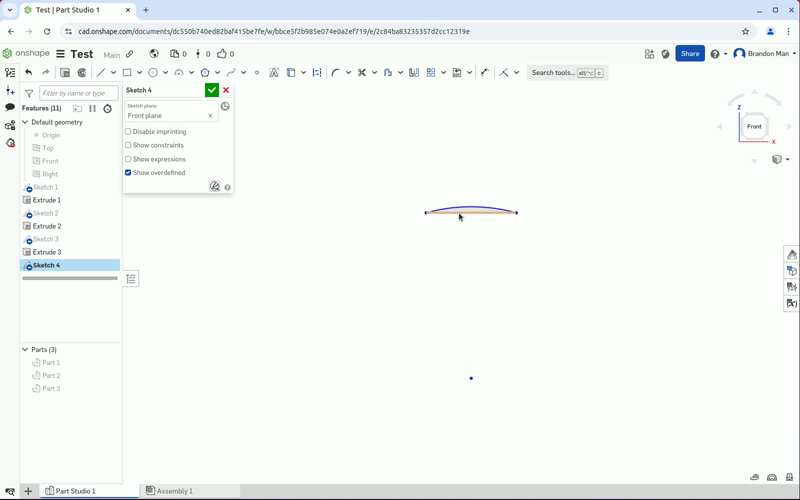
scroll(6)
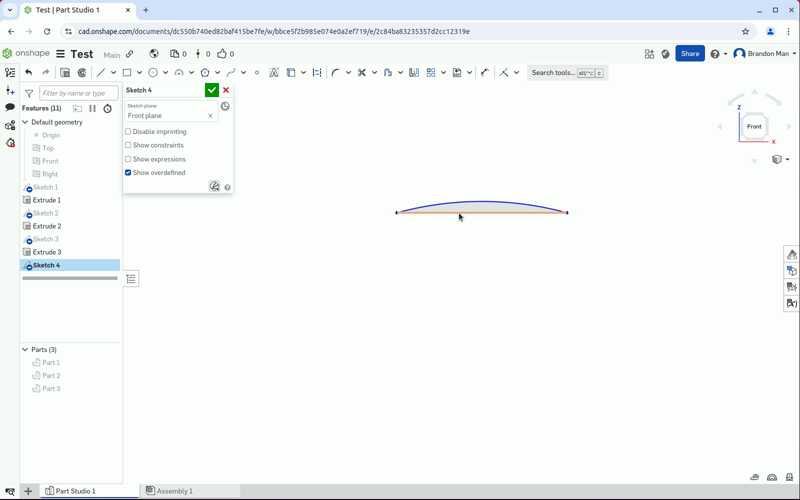
click(459, 212)
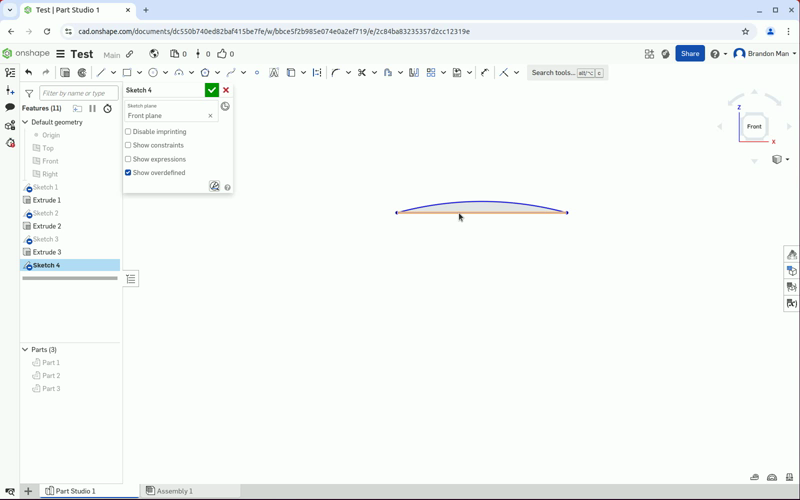
scroll(-6)
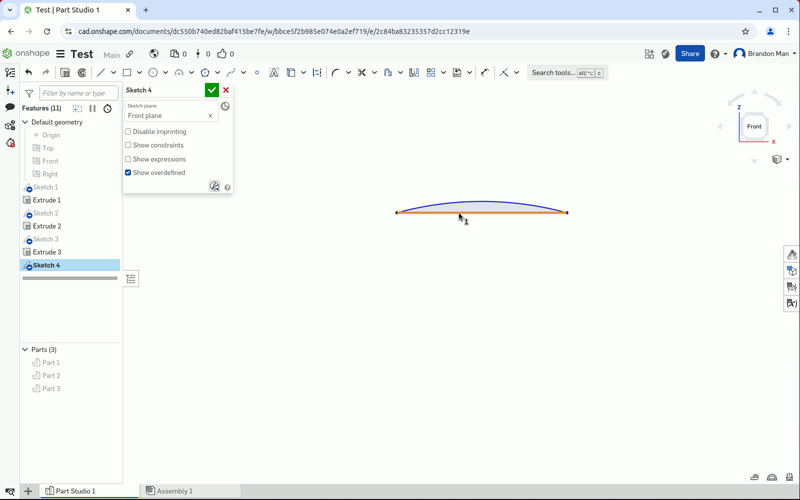
scroll(-6)
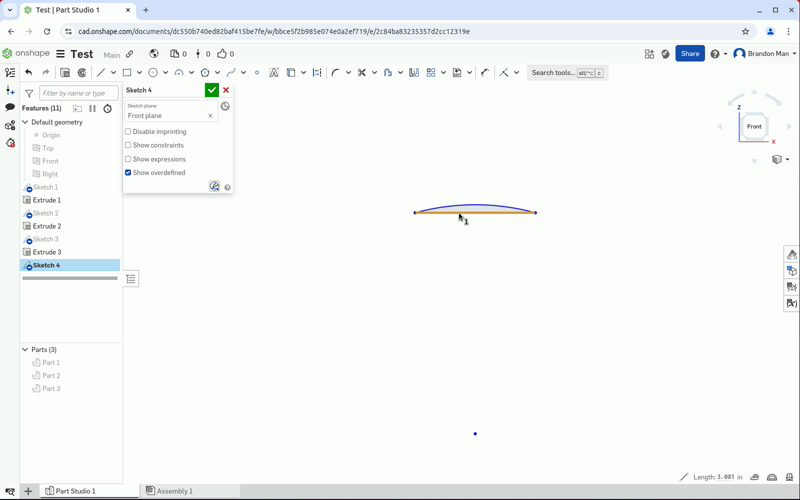
scroll(-6)
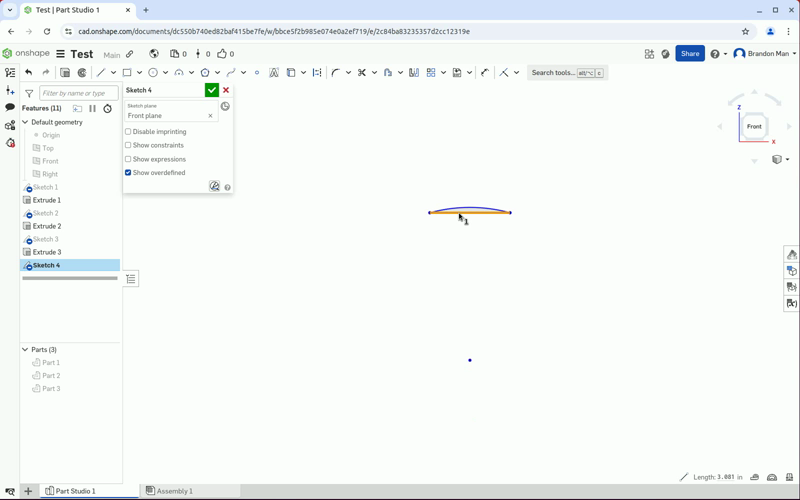
scroll(-6)
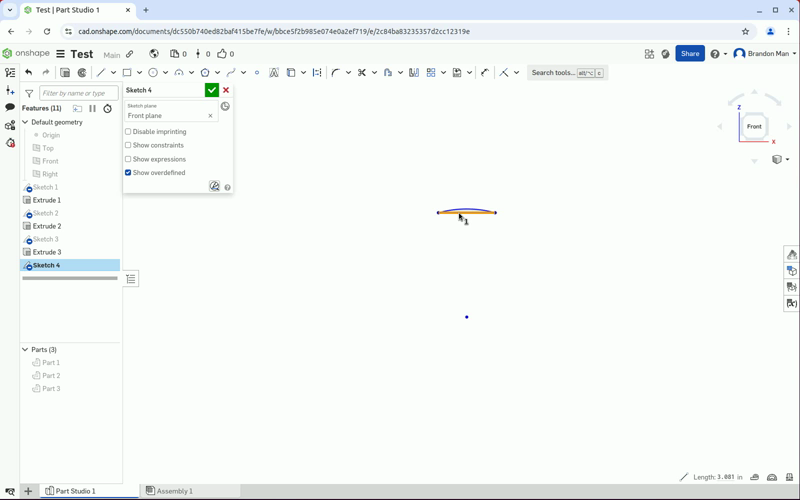
scroll(-6)
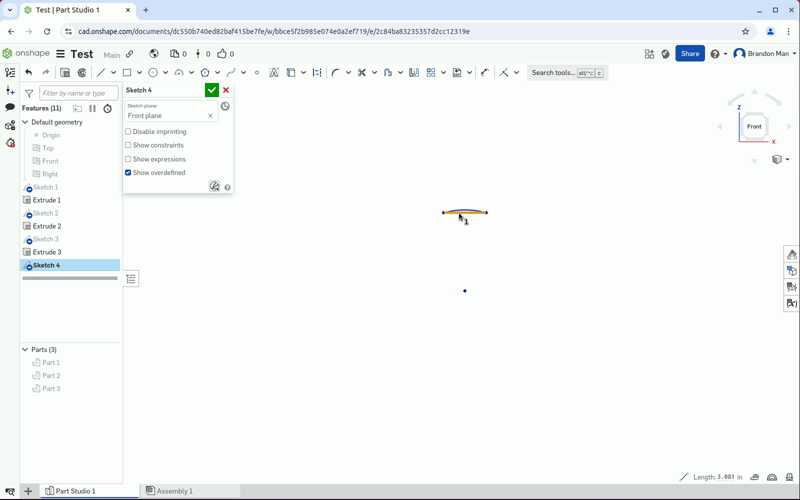
scroll(-6)
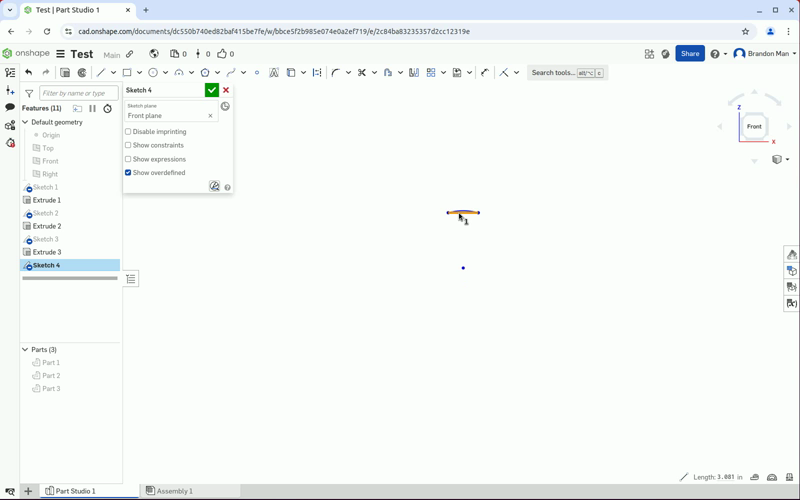
scroll(-6)
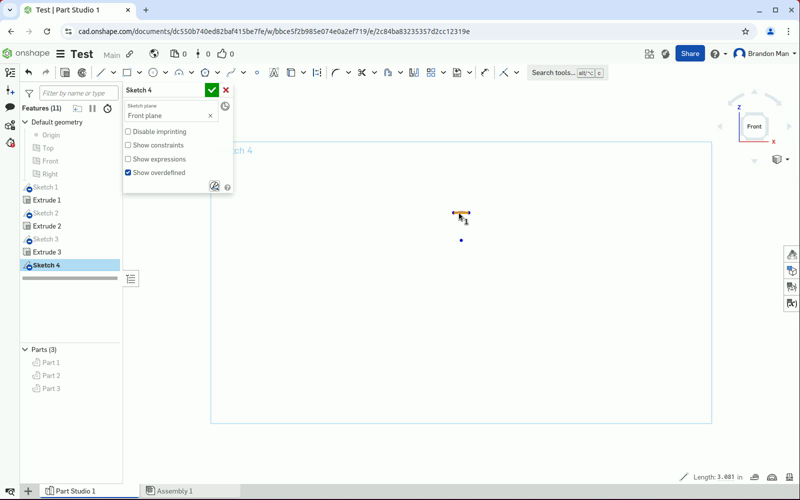
mouse_move(73, 352)
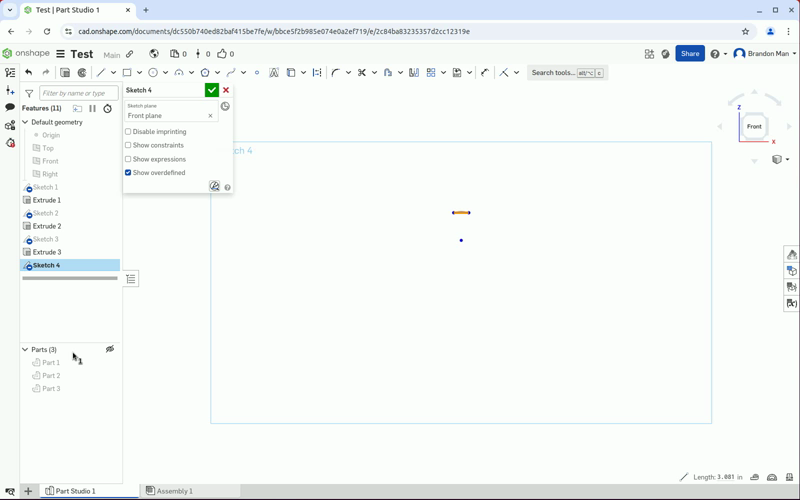
key(shift+y)
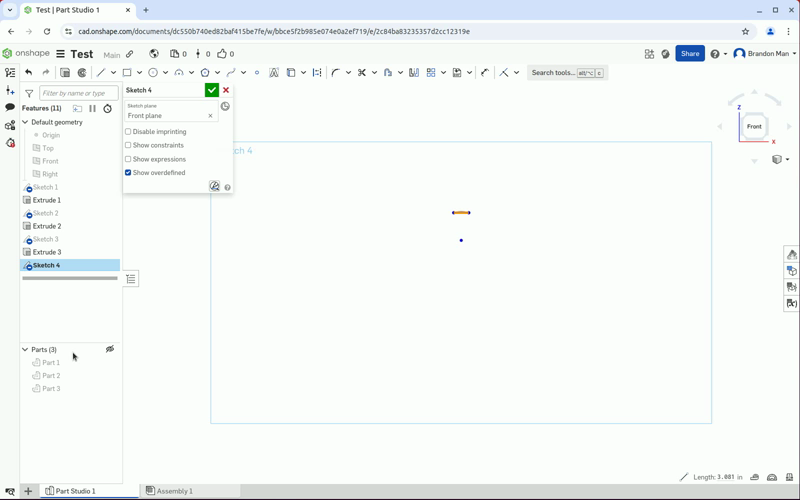
key(shift+e)
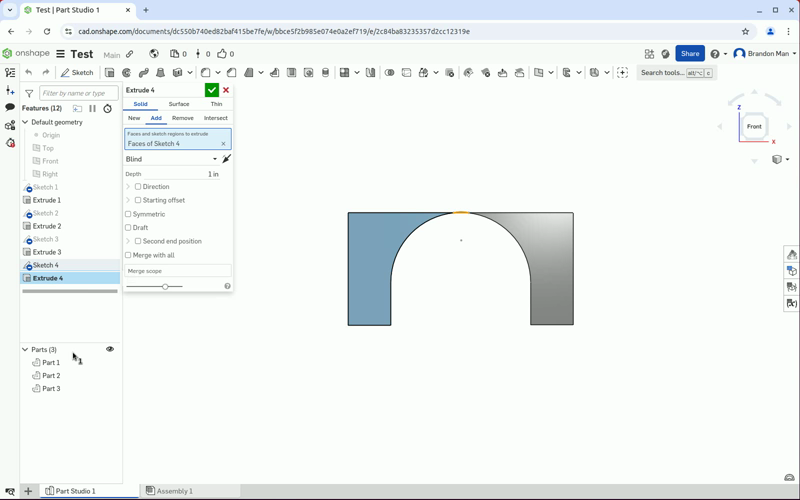
mouse_move(143, 106)
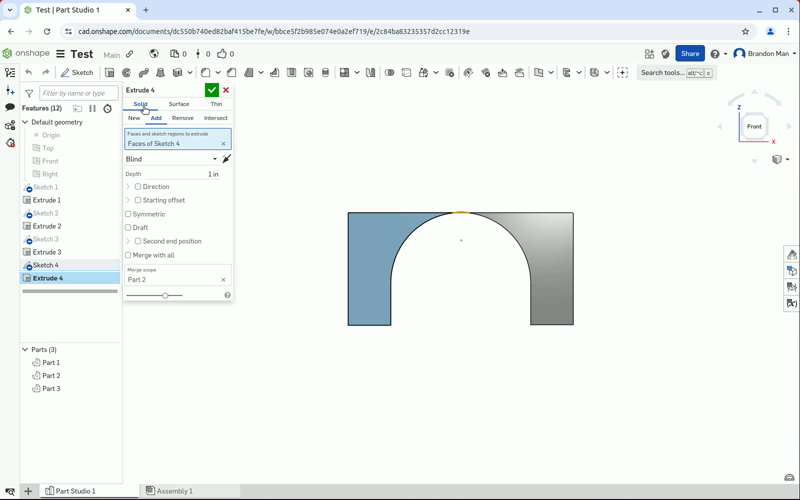
click(143, 106)
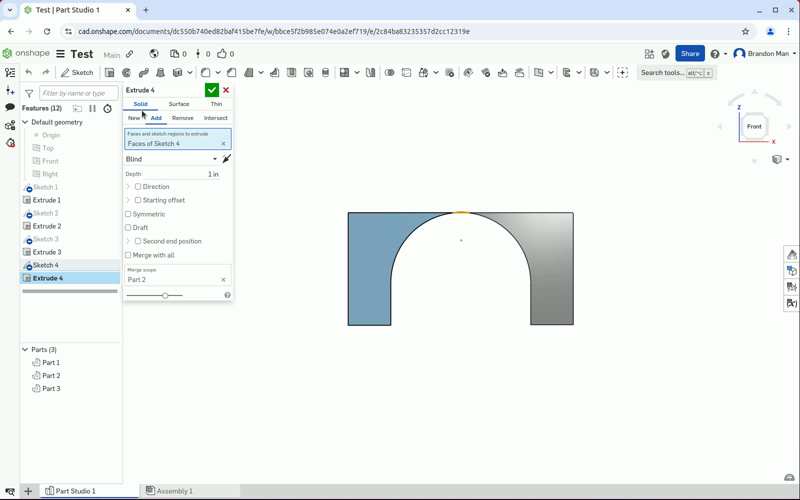
mouse_move(137, 120)
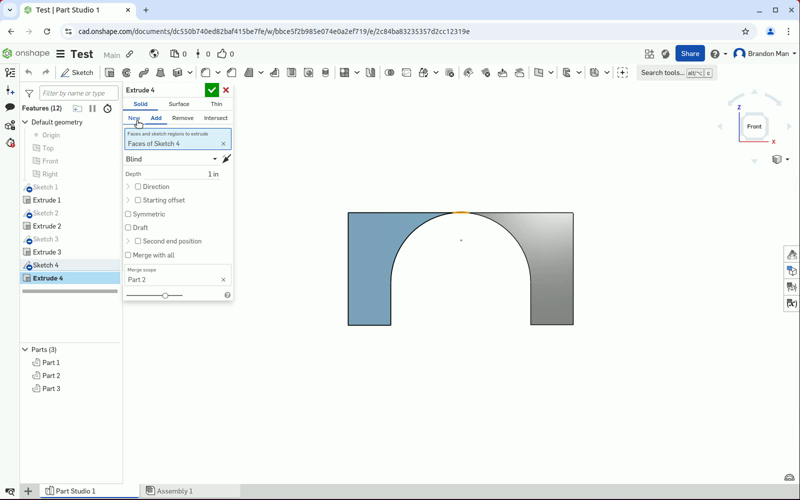
click(137, 120)
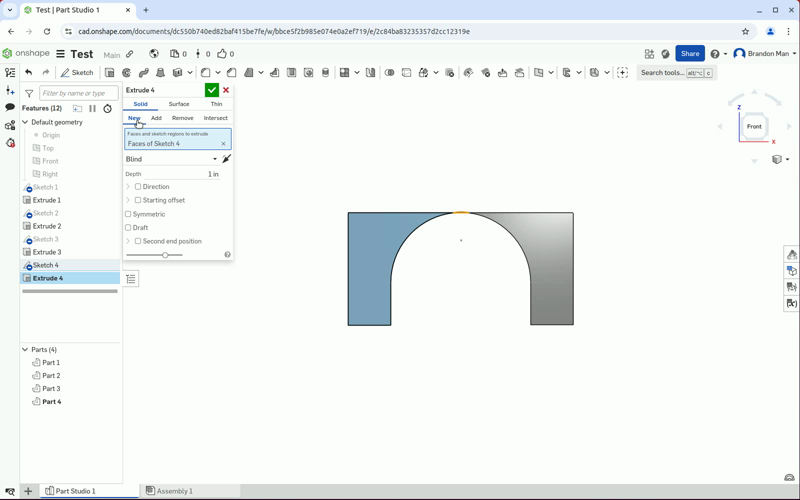
key(tab, 4)
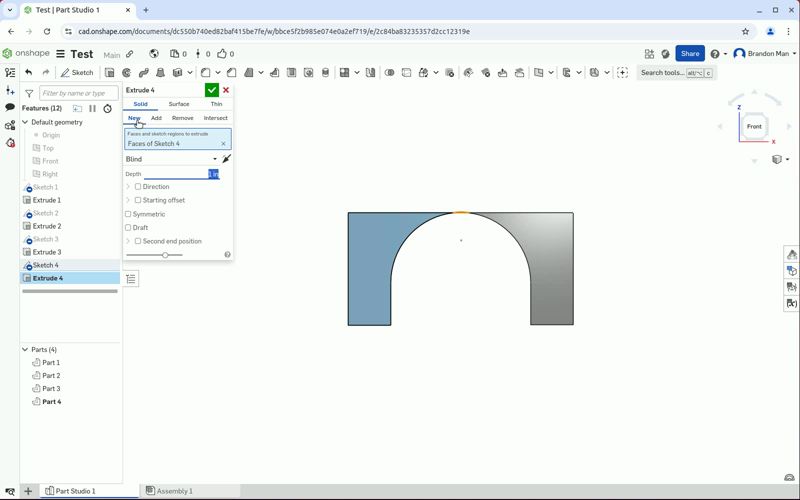
text(-0.482)
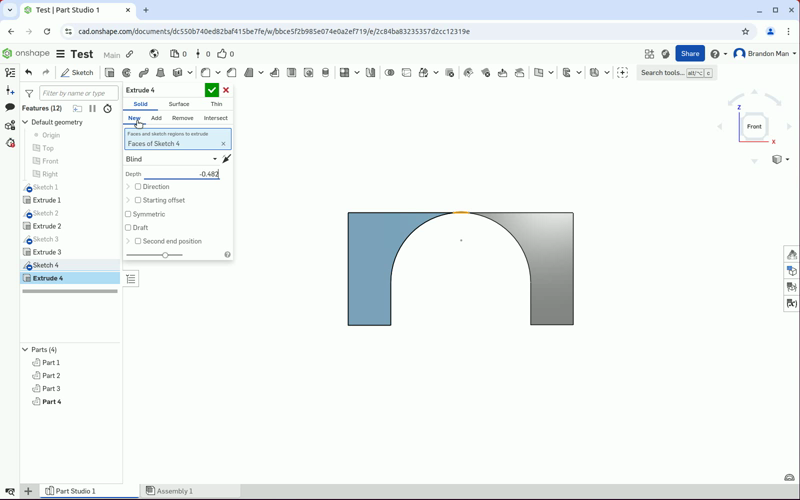
key(tab, 3)
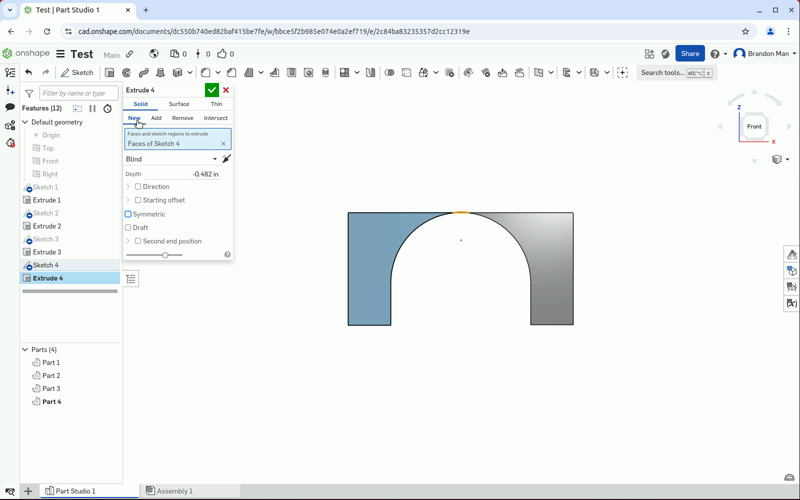
key(space)
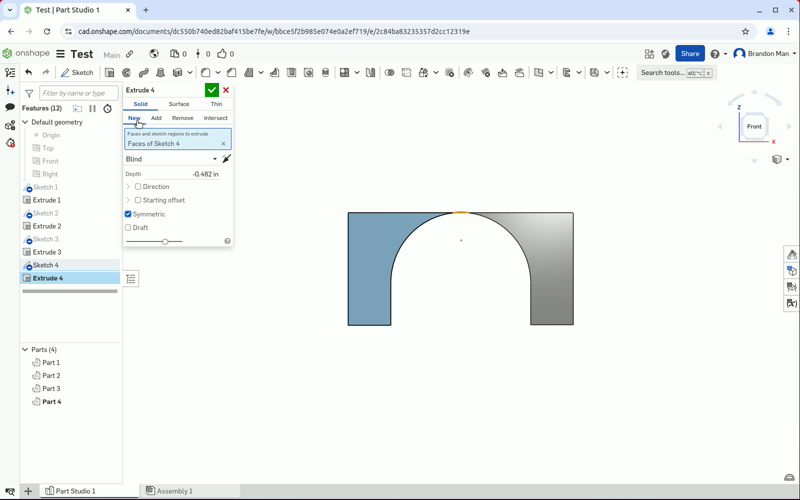
key(enter)
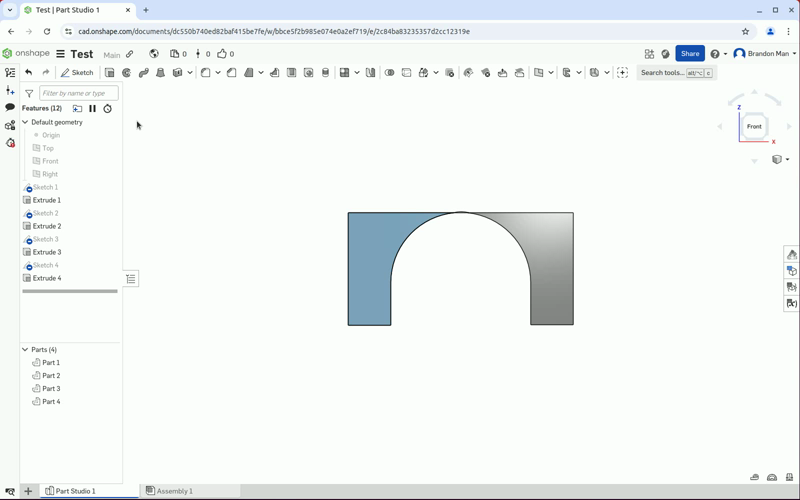
key(shift+h)
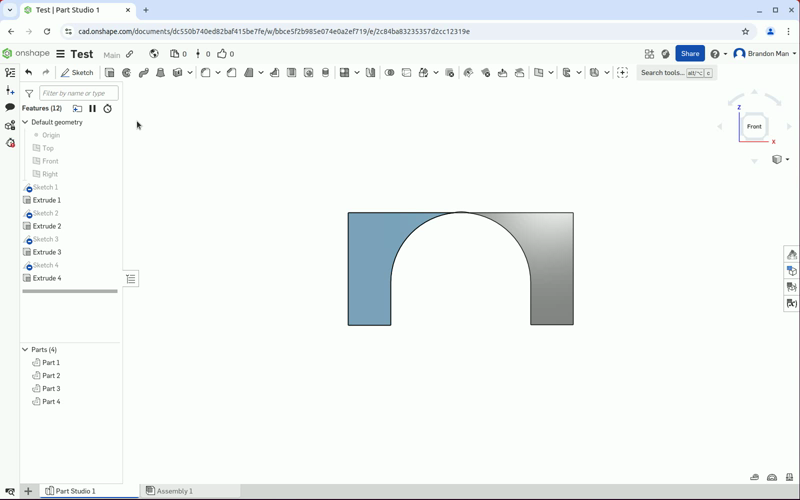
key(shift+h)
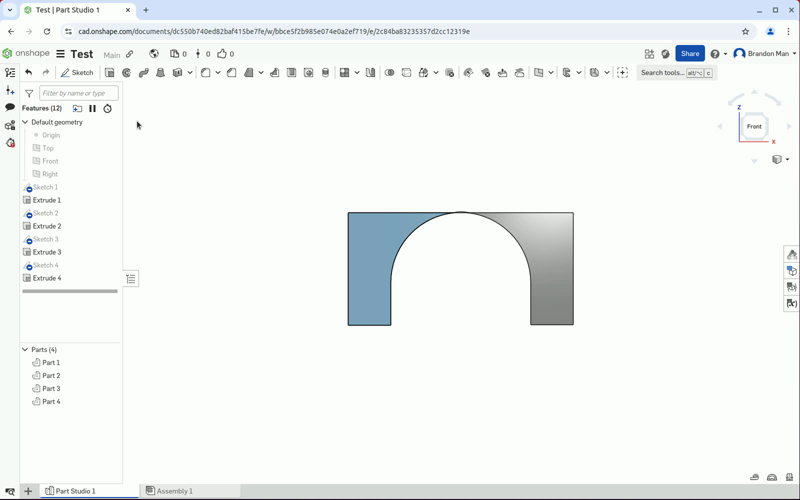
mouse_move(73, 189)
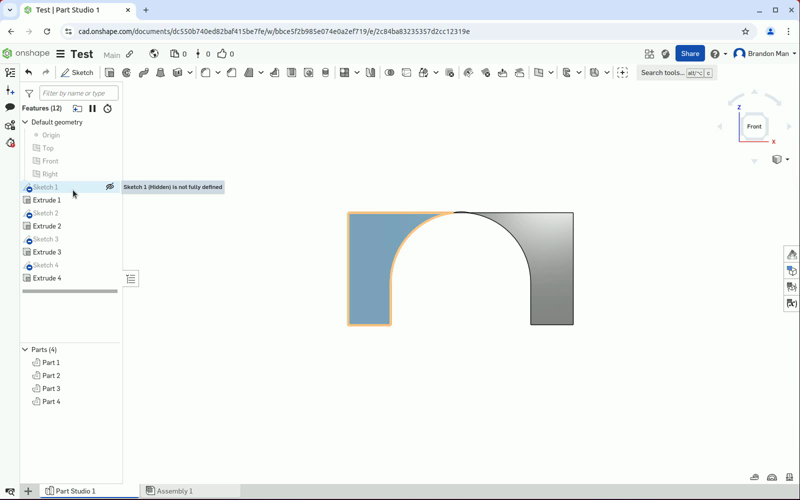
click(73, 189)
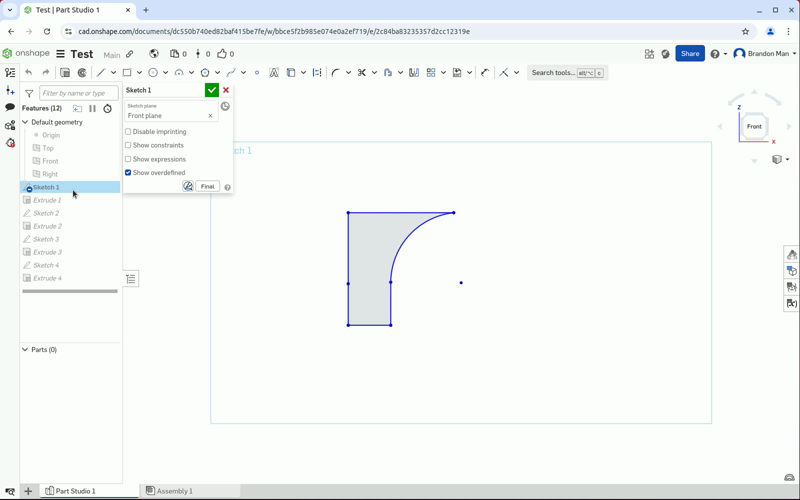
mouse_move(229, 92)
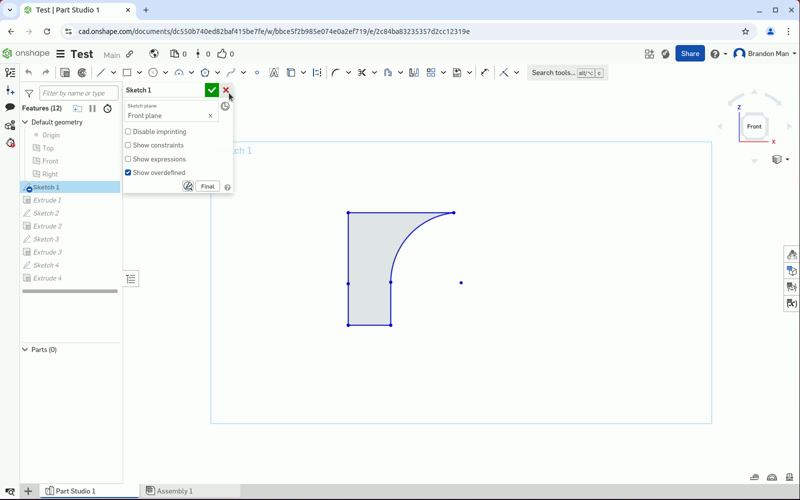
click(229, 92)
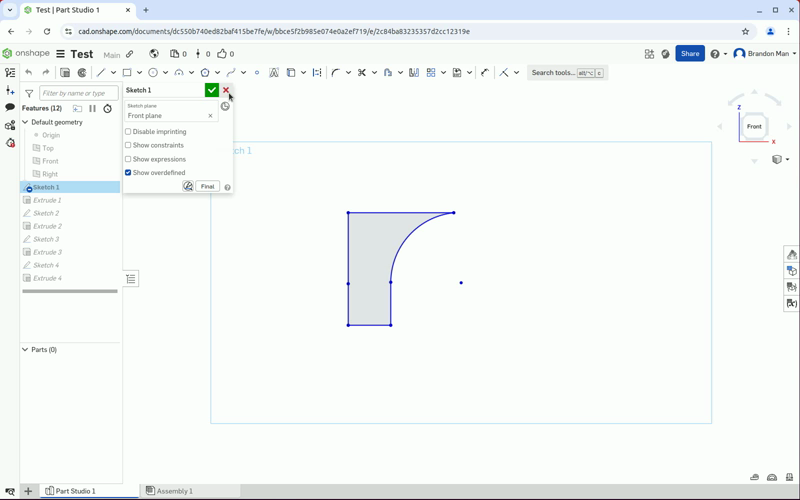
key(shift+s)
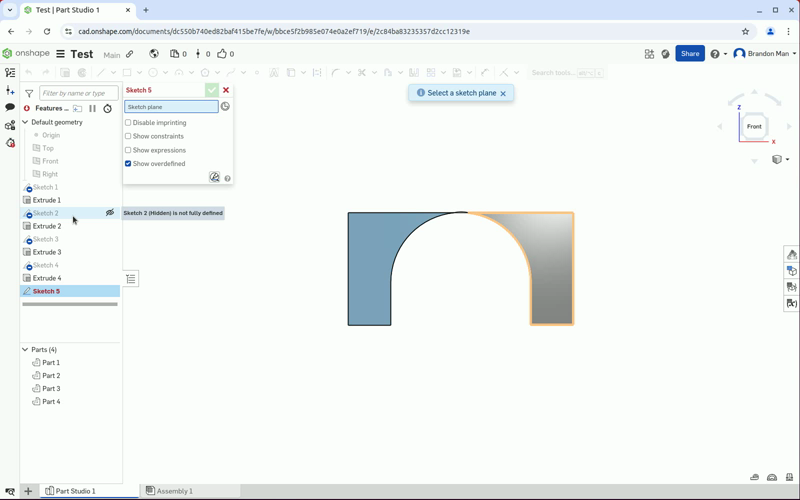
scroll(3)
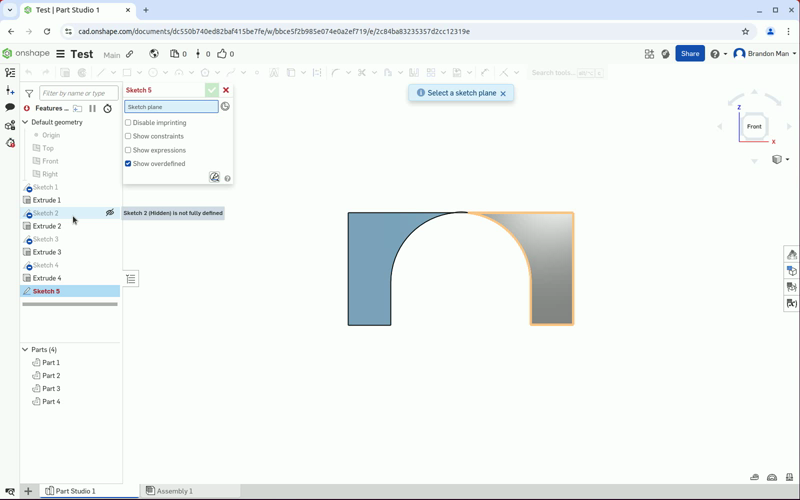
mouse_move(73, 163)
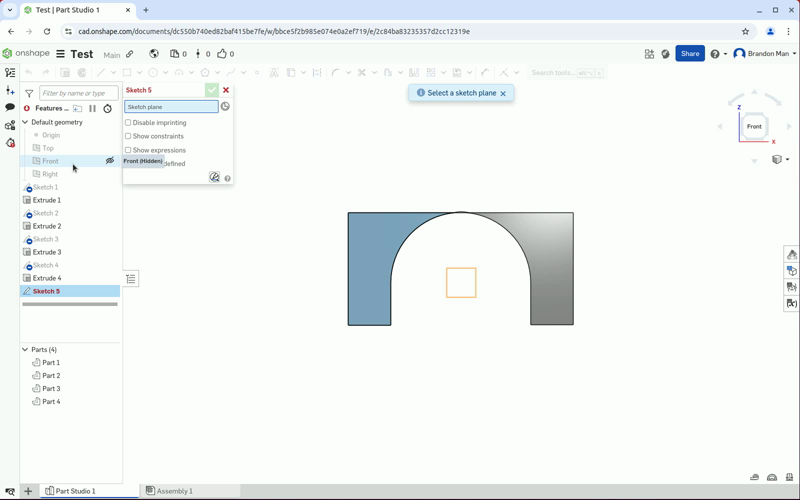
click(73, 163)
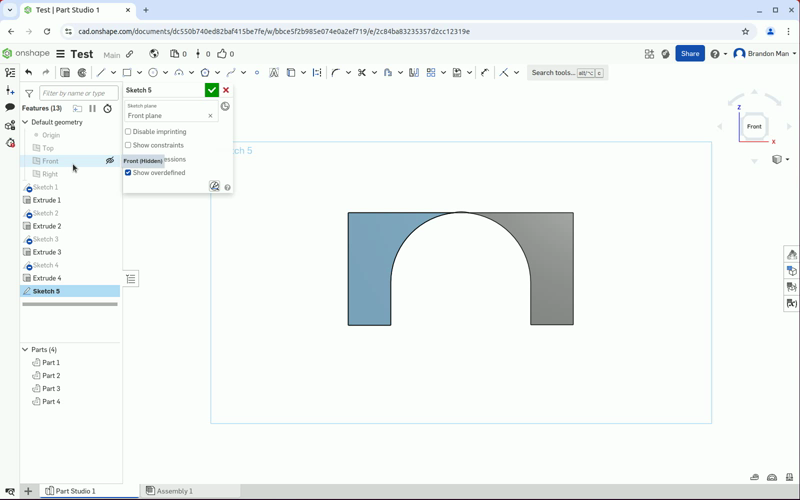
mouse_move(73, 352)
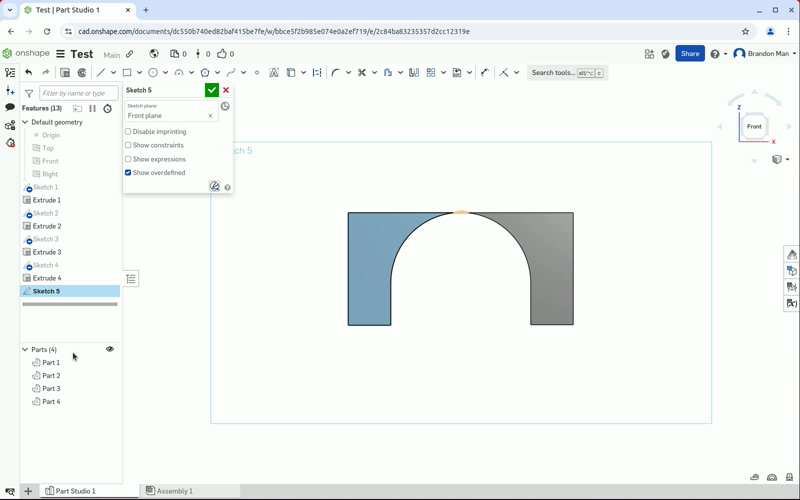
key(y)
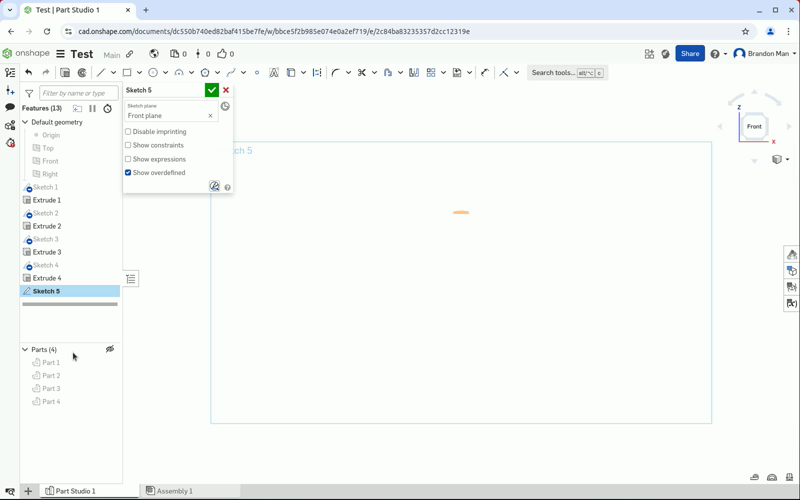
key(a)
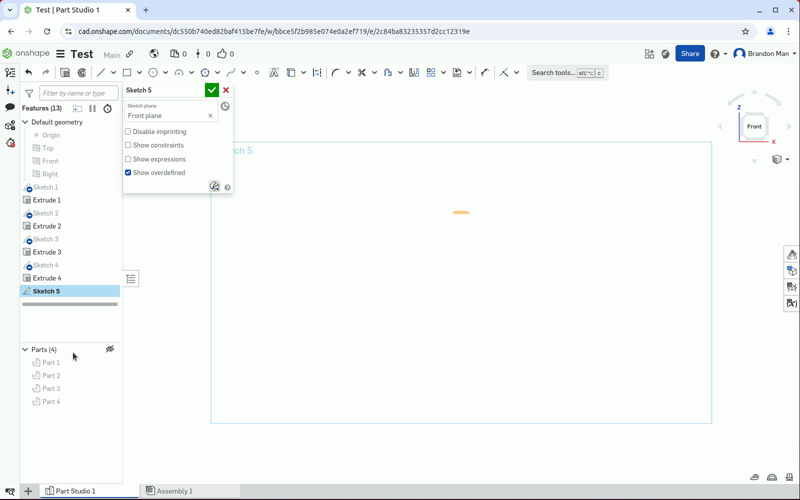
key_down(shift)
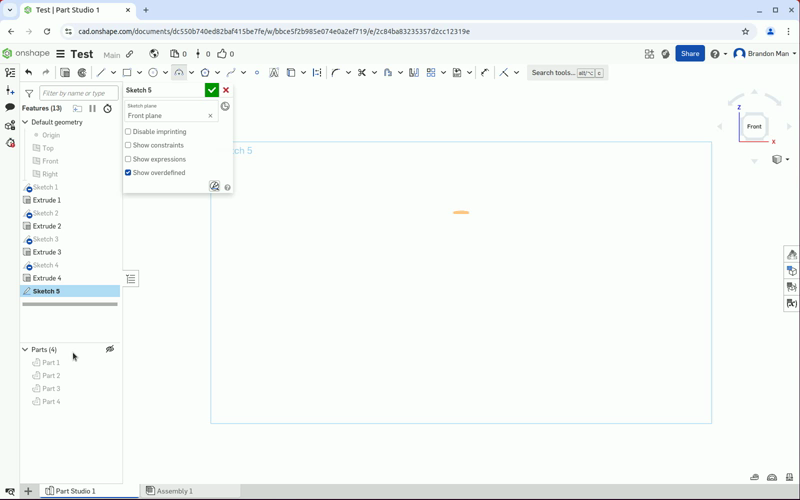
mouse_move(467, 212)
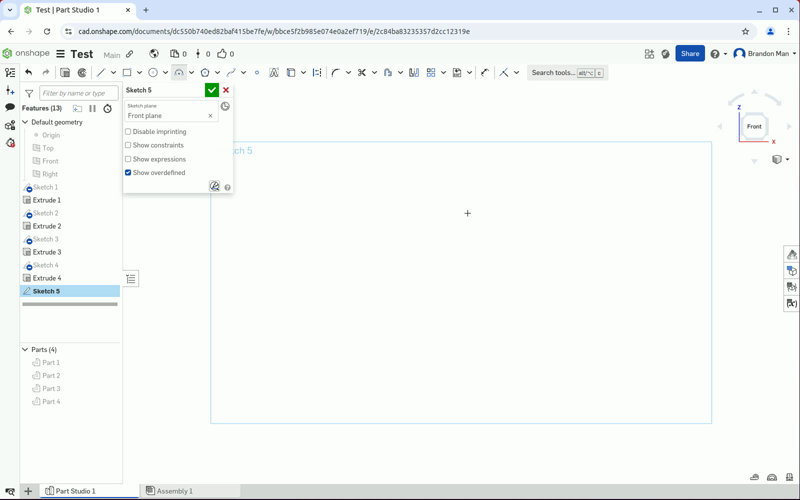
click(467, 212)
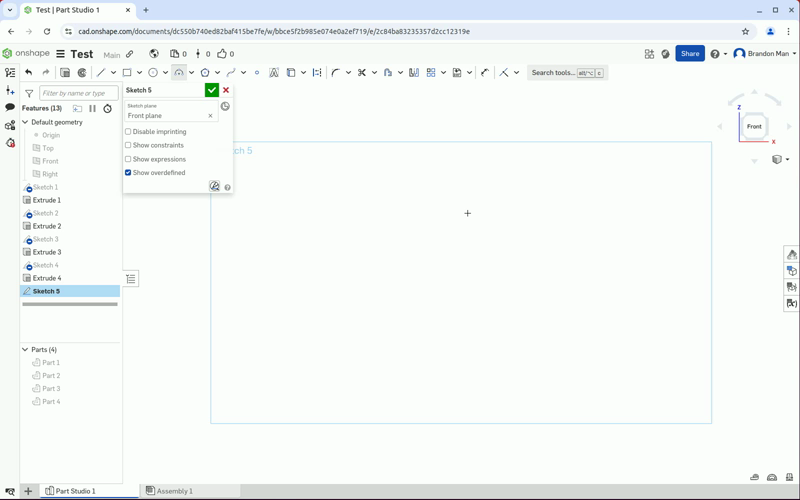
key_up(shift)
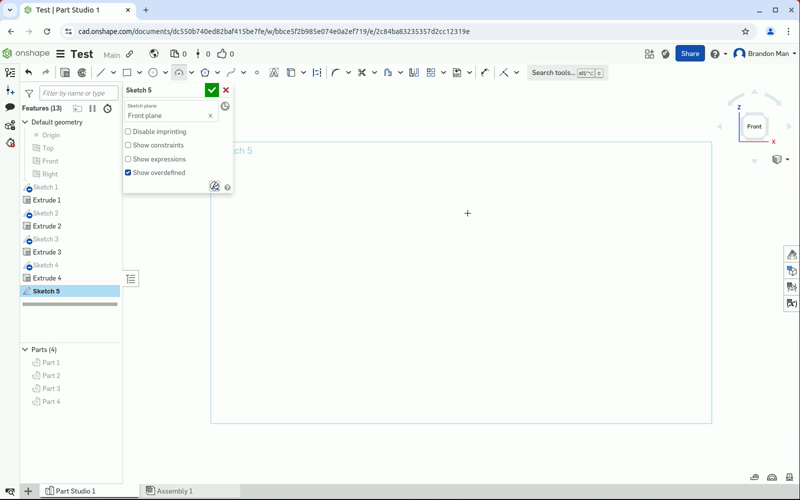
key_down(shift)
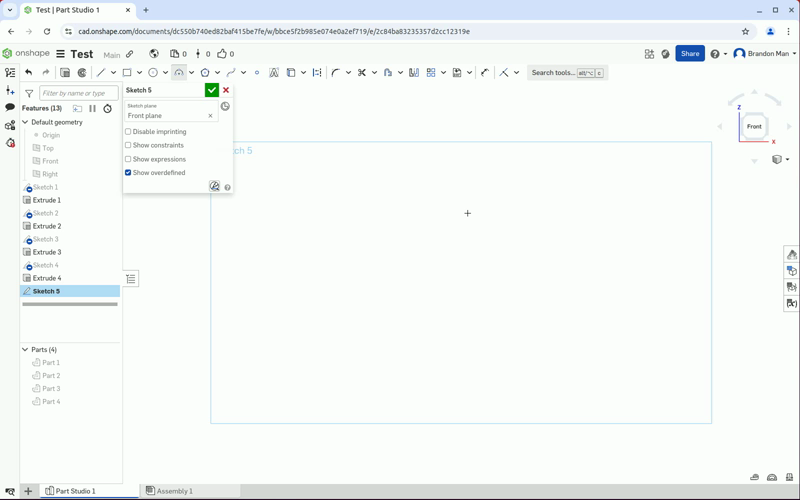
mouse_move(530, 282)
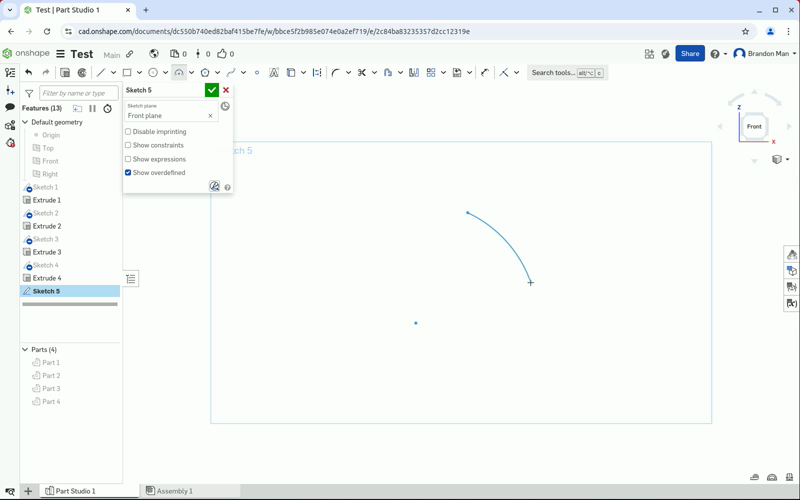
click(530, 282)
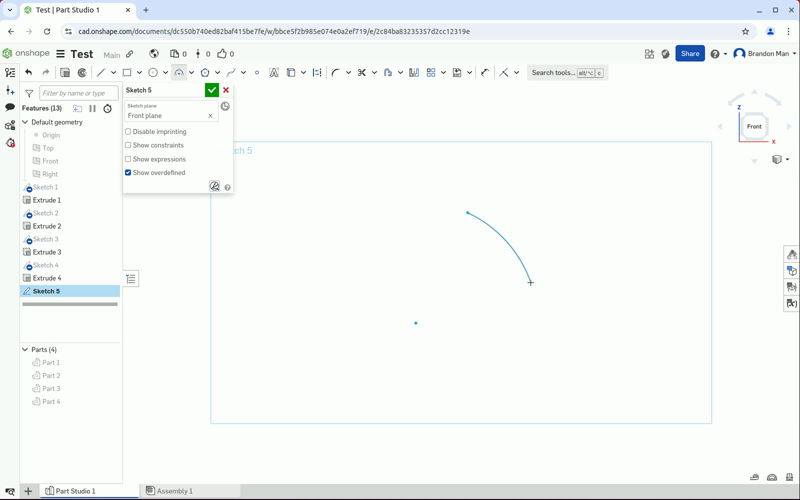
mouse_move(512, 235)
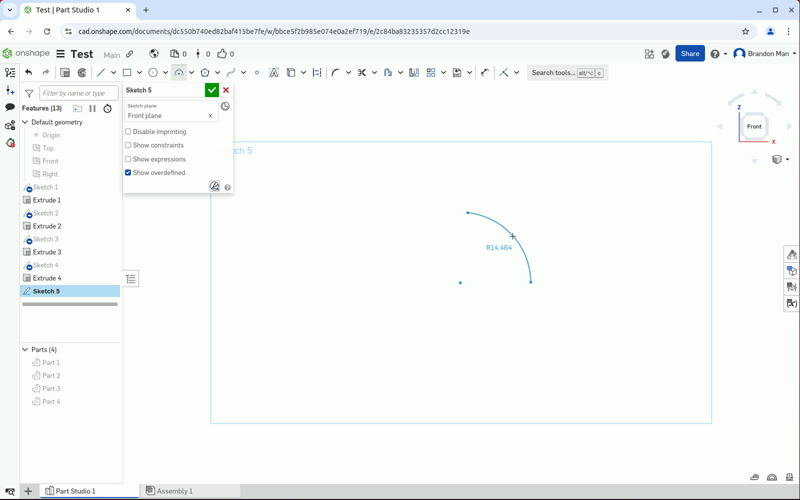
click(512, 235)
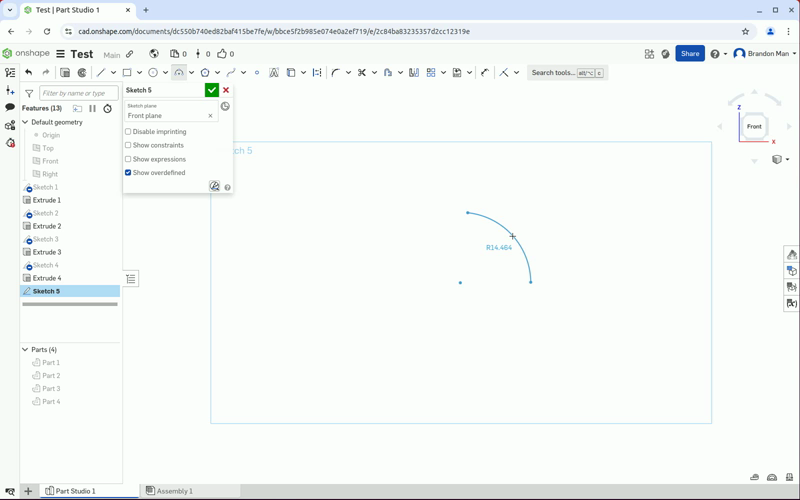
key_up(shift)
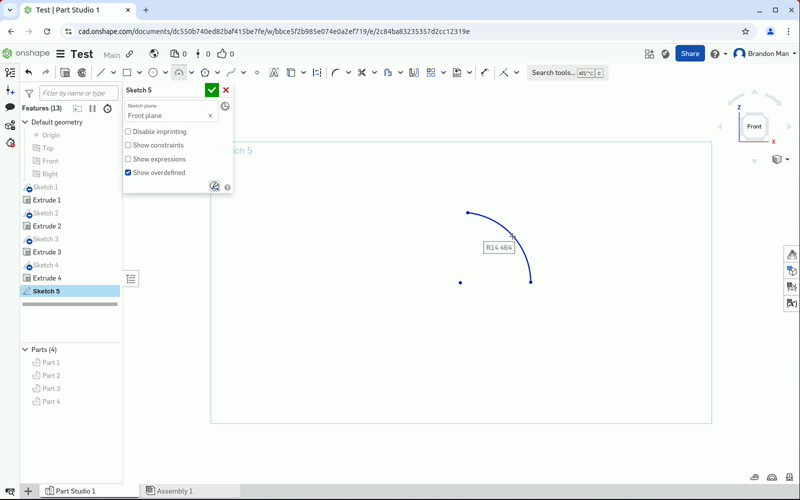
key(esc)
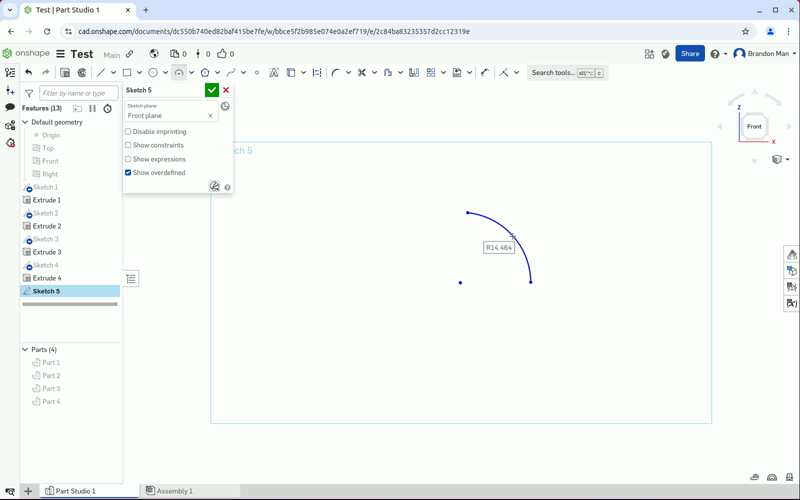
key(l)
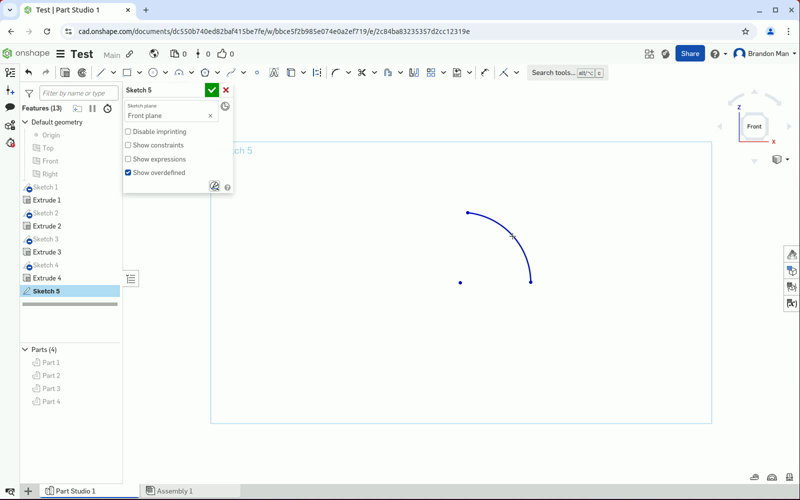
mouse_move(530, 282)
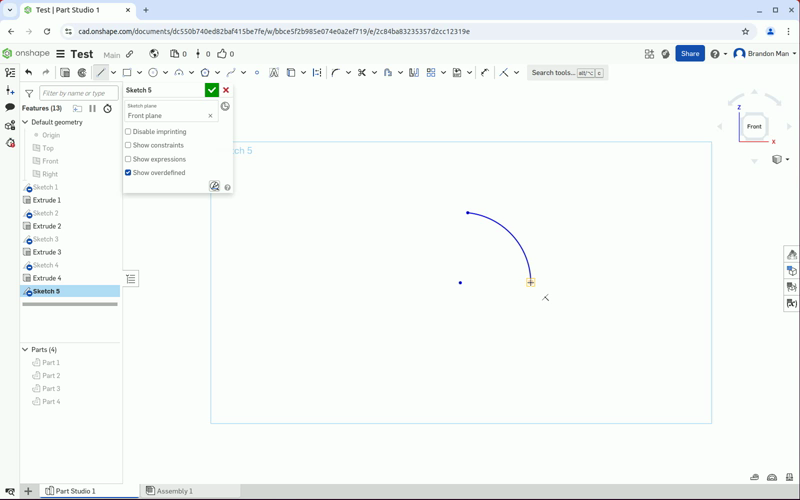
click(530, 282)
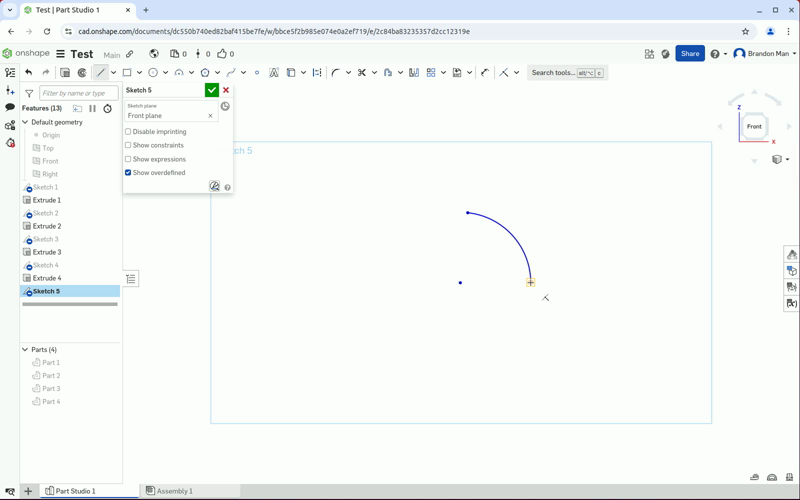
key_down(shift)
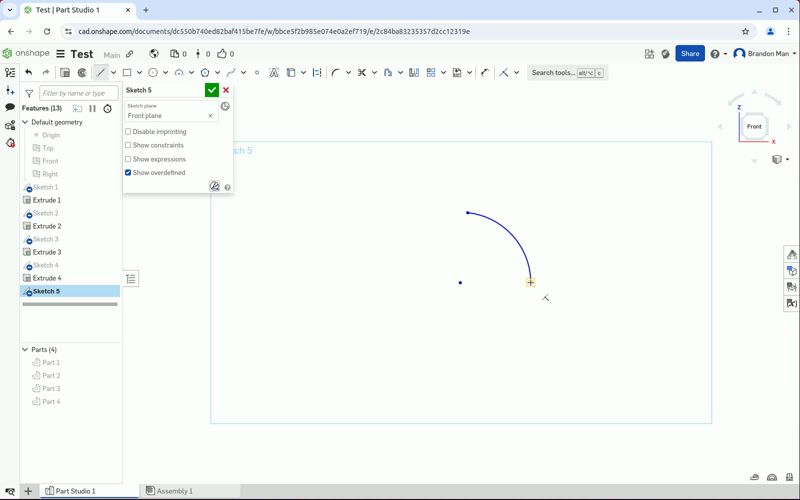
mouse_move(560, 282)
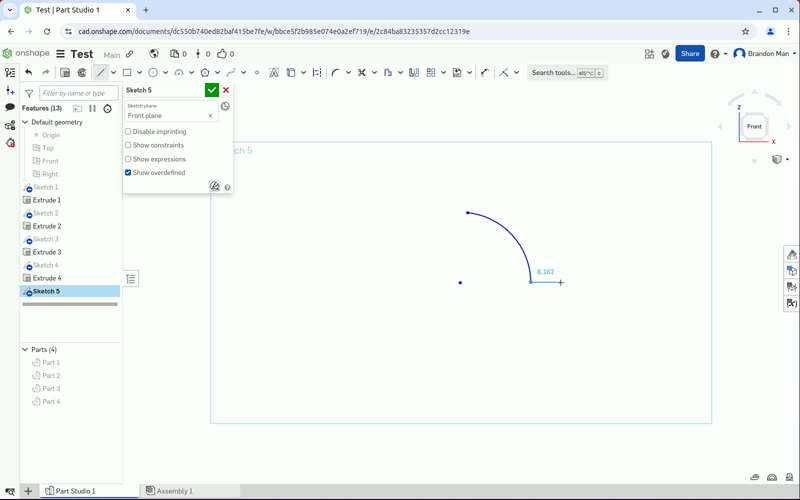
mouse_move(530, 324)
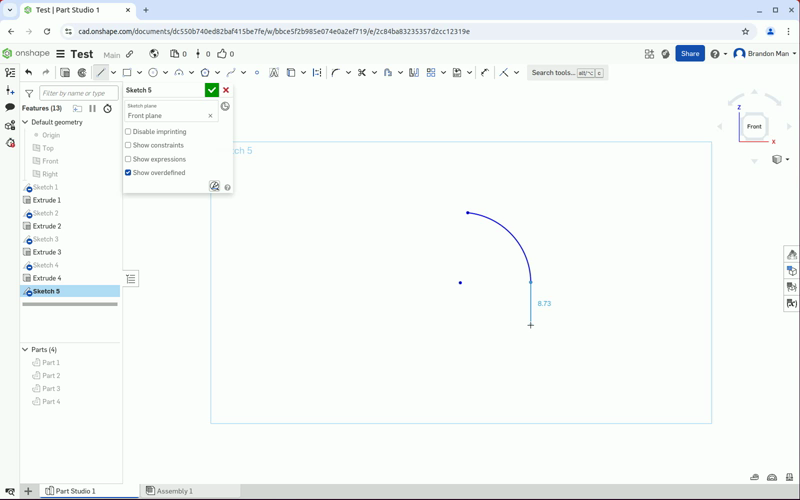
click(530, 324)
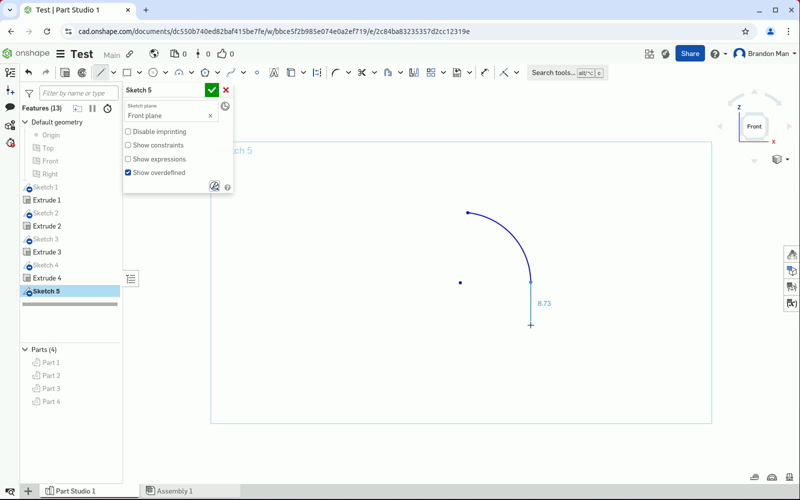
key_up(shift)
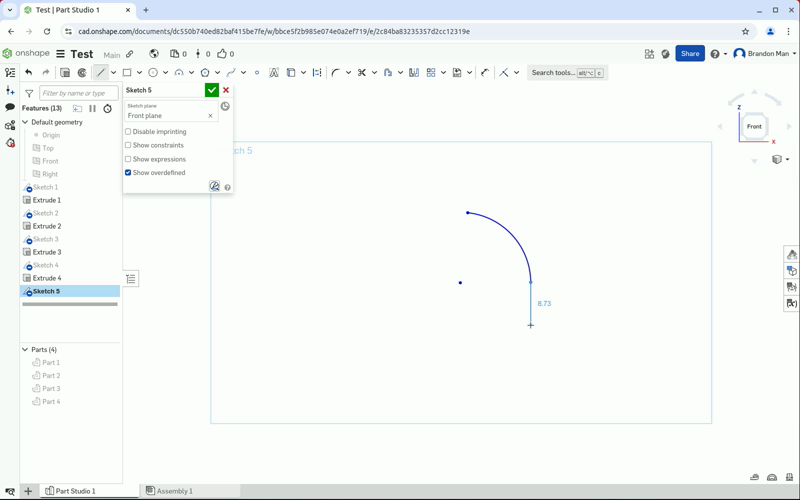
key_down(shift)
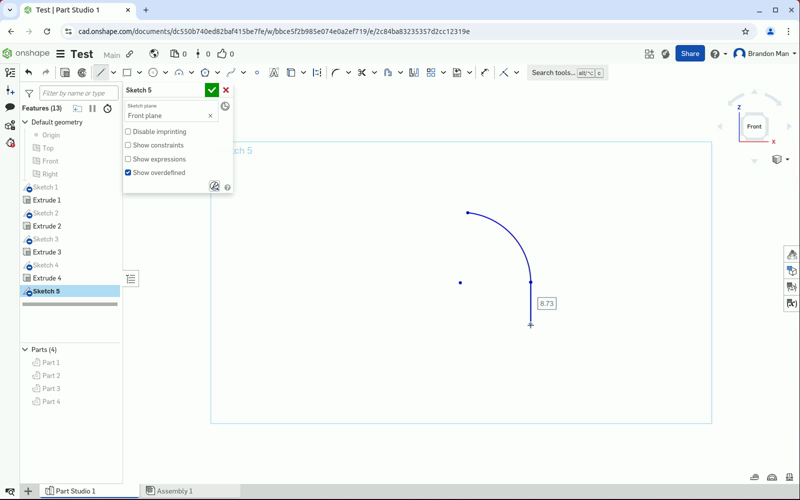
mouse_move(560, 324)
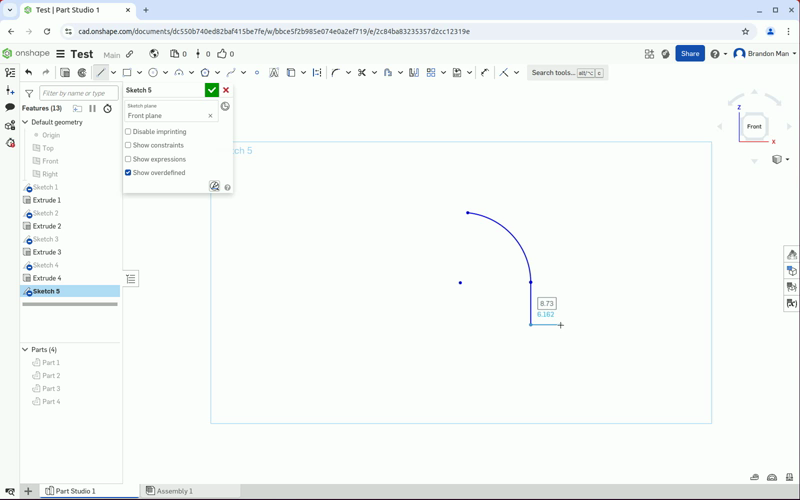
mouse_move(573, 324)
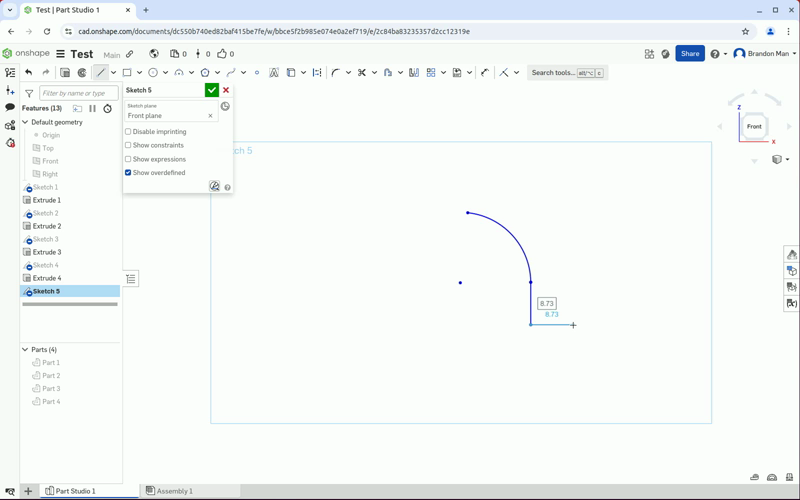
click(573, 324)
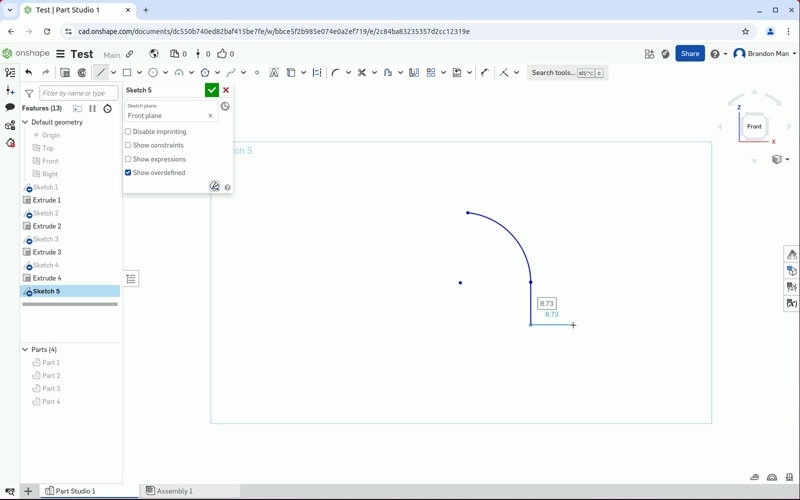
key_up(shift)
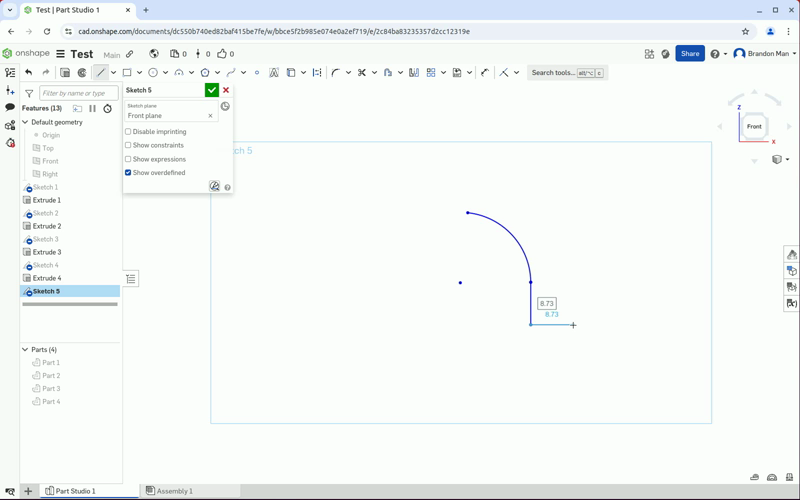
key_down(shift)
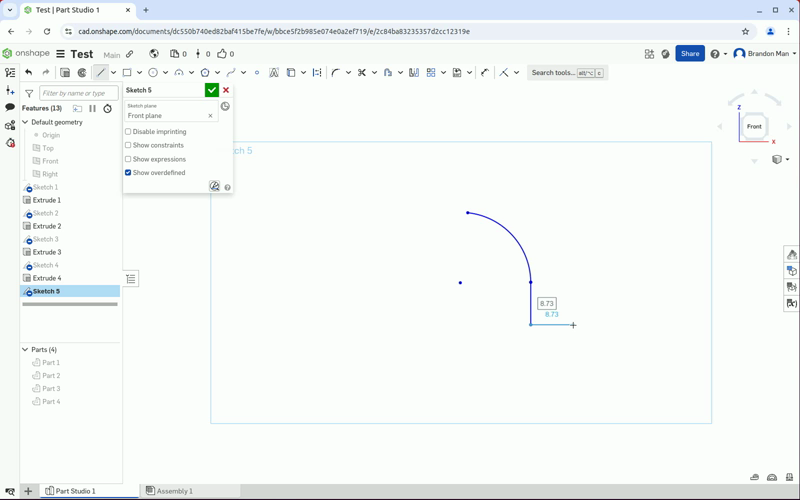
mouse_move(589, 324)
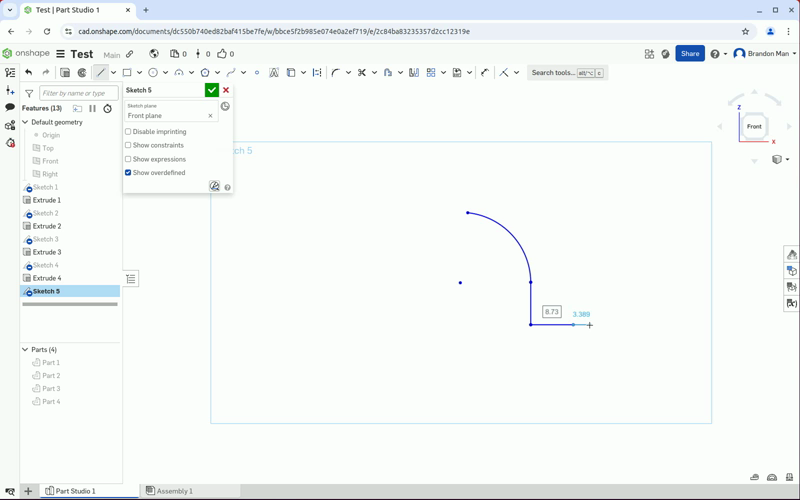
mouse_move(573, 283)
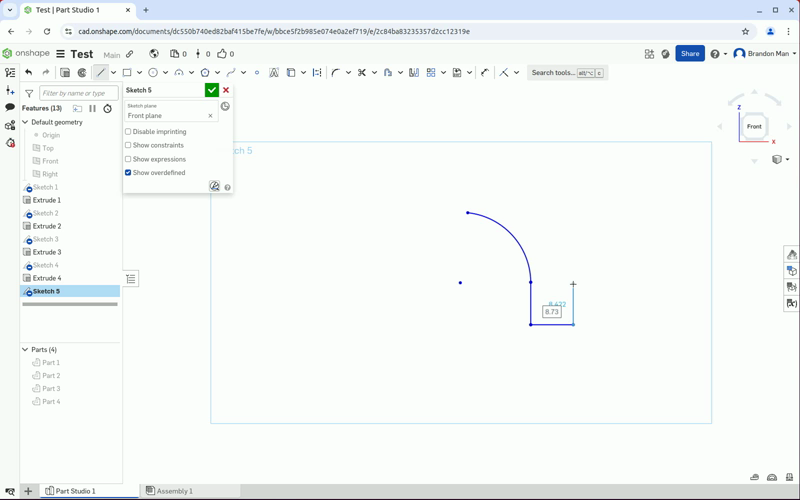
click(573, 283)
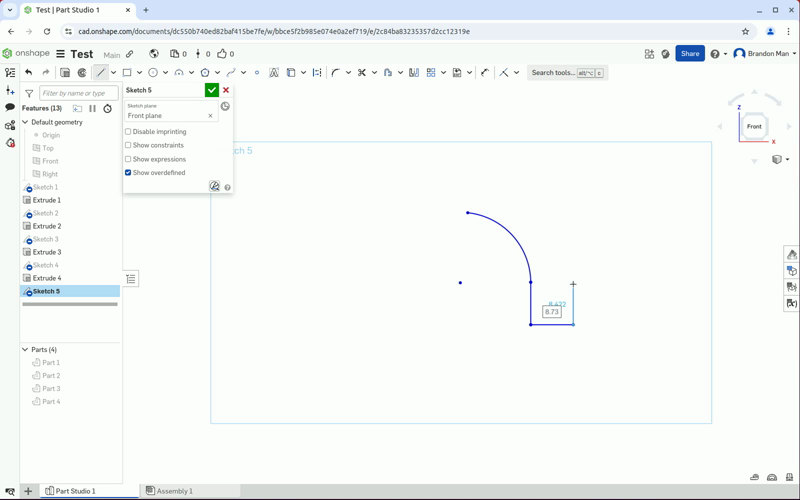
key_up(shift)
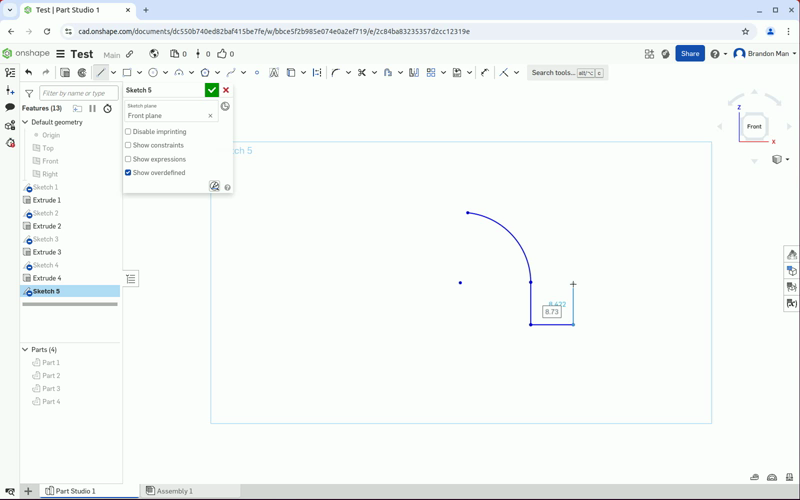
key_down(shift)
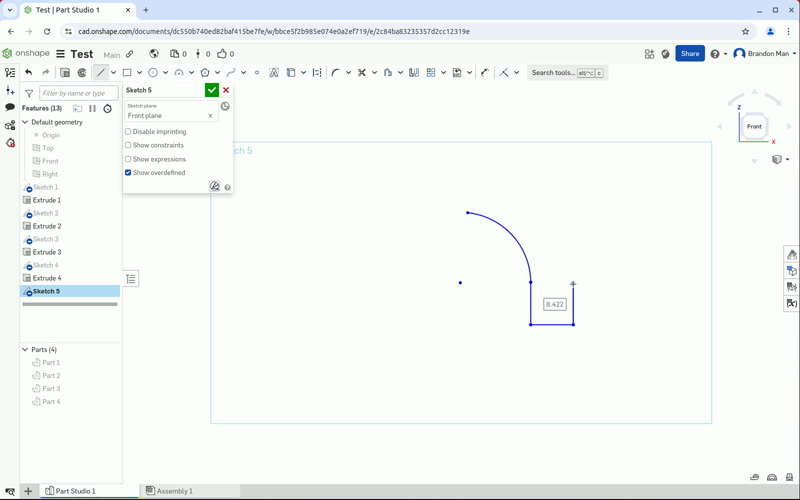
mouse_move(573, 212)
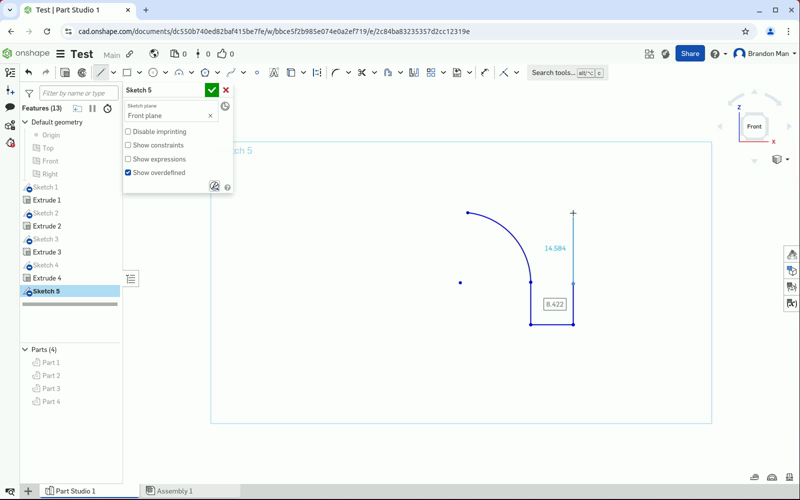
click(573, 212)
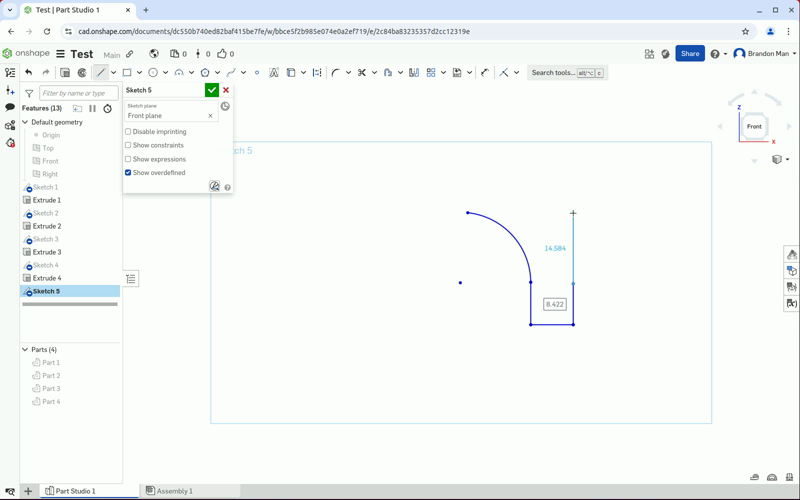
key_up(shift)
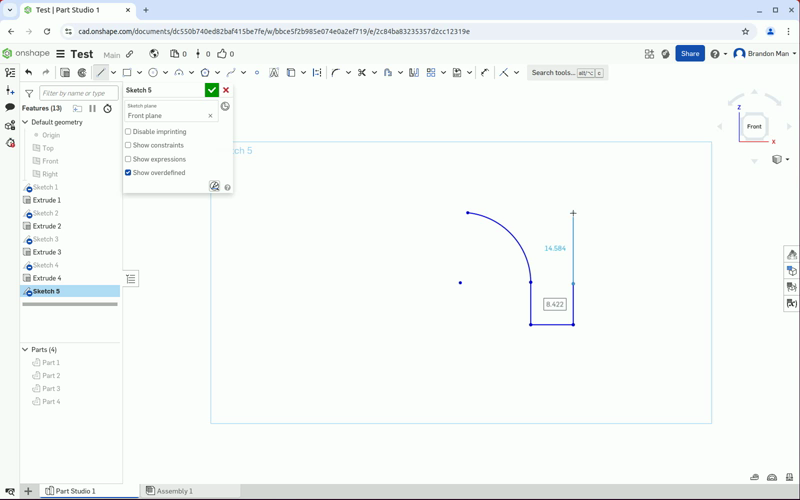
key_down(shift)
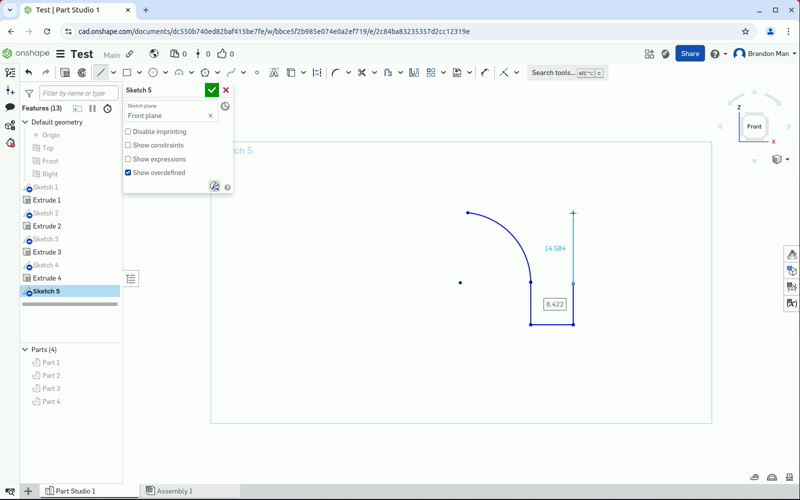
mouse_move(467, 212)
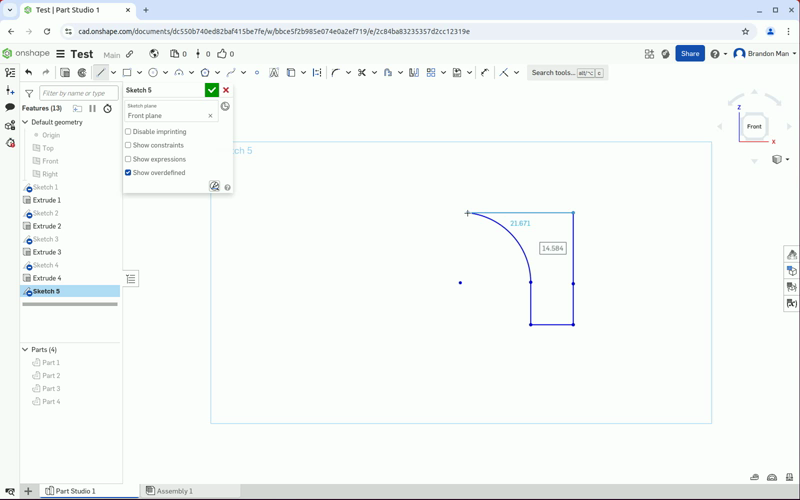
key_up(shift)
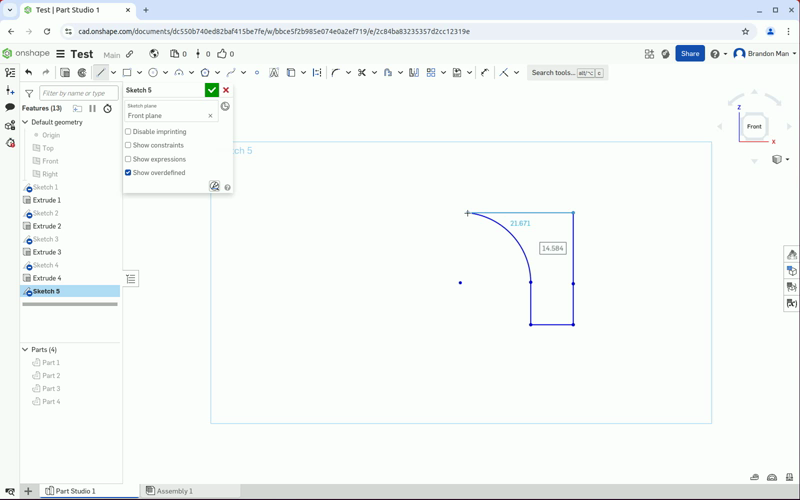
click(467, 212)
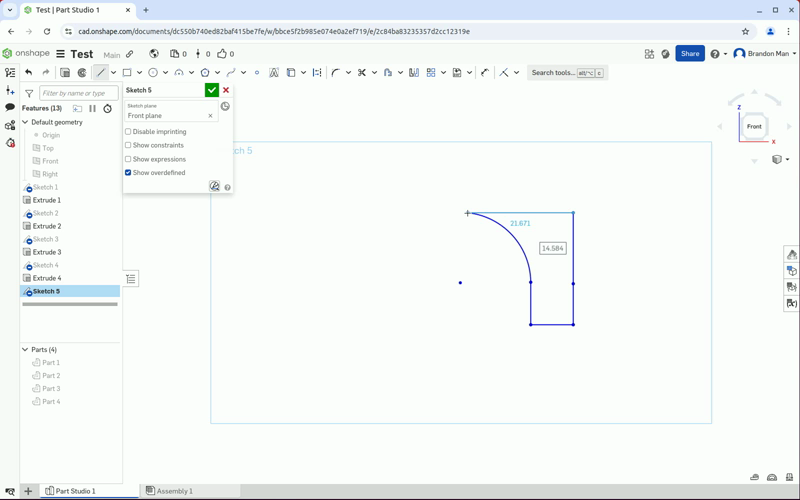
key(esc)
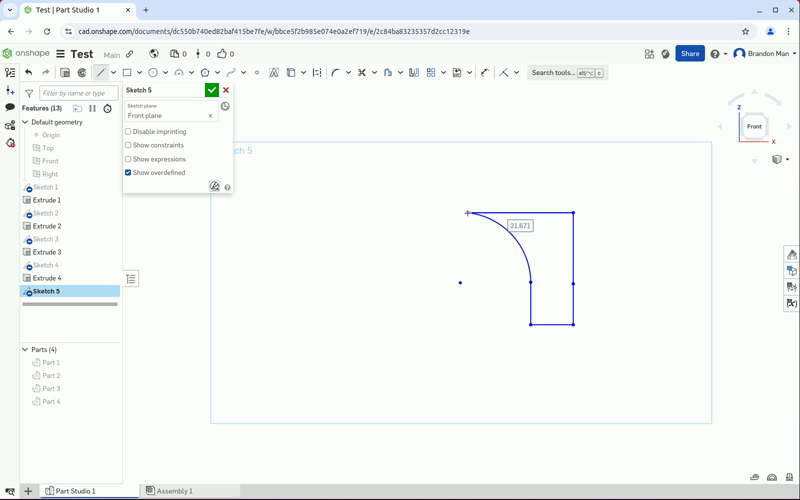
mouse_move(562, 236)
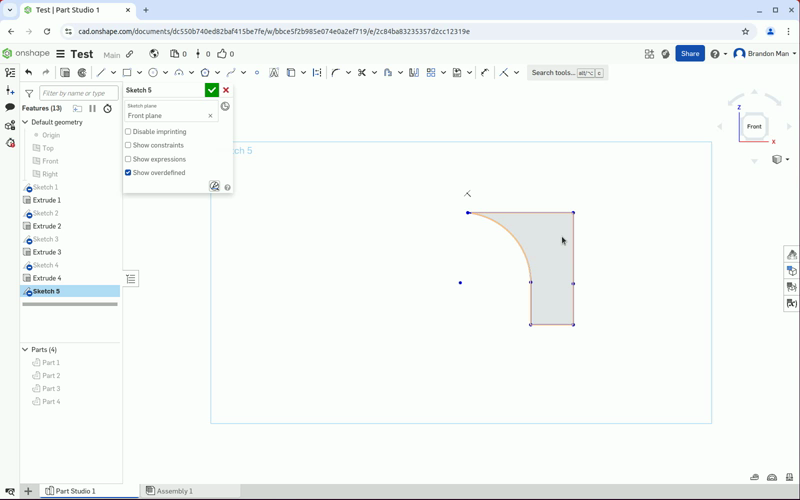
click(562, 236)
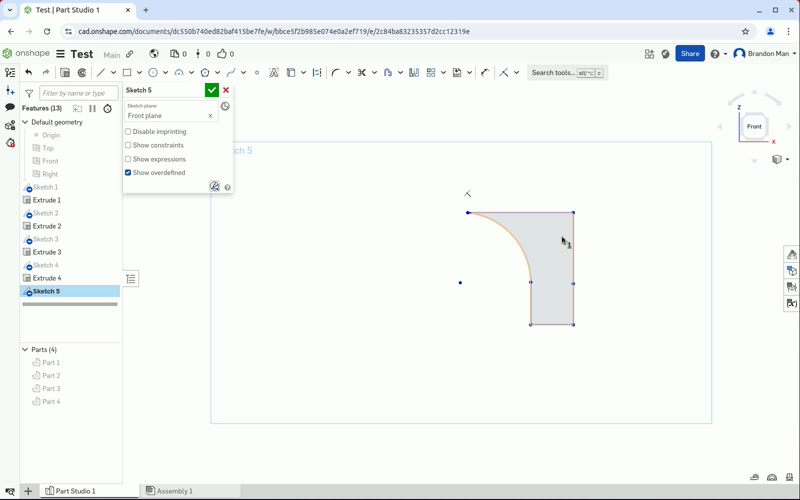
mouse_move(73, 352)
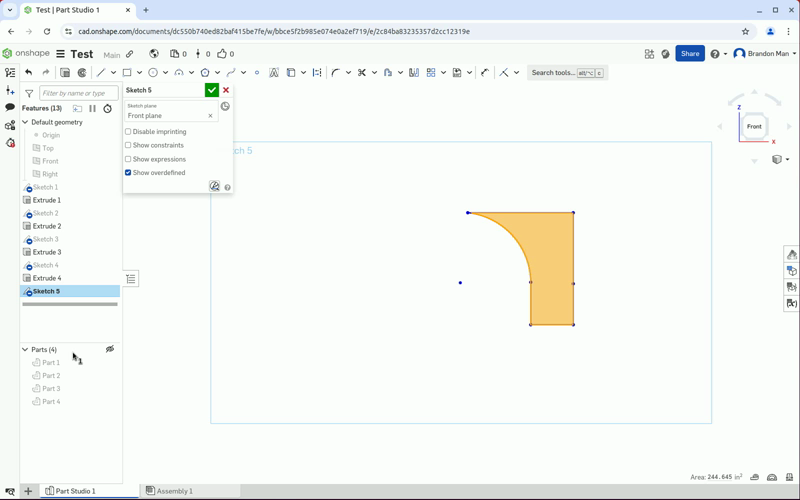
key(shift+y)
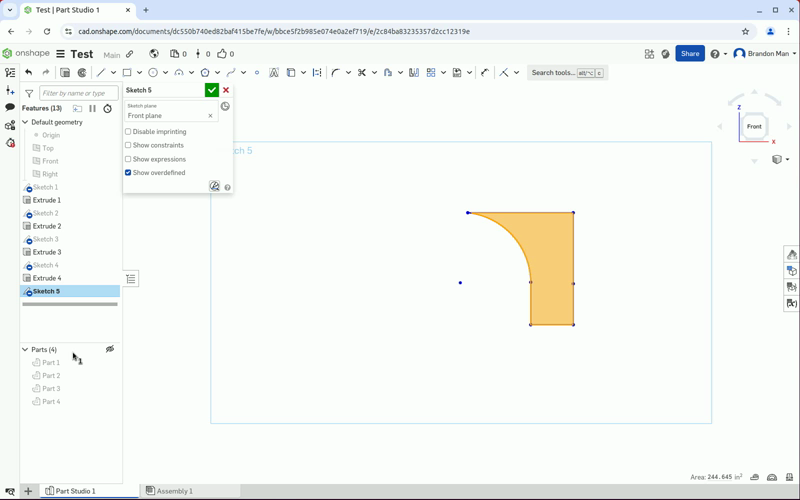
key(shift+e)
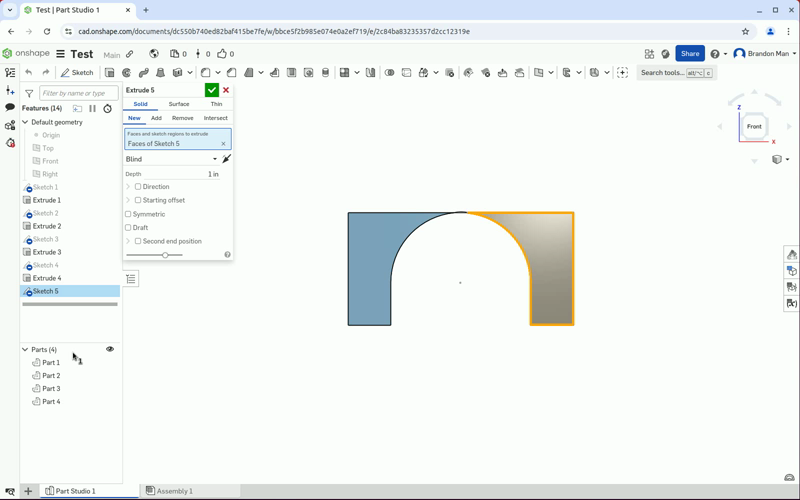
mouse_move(143, 106)
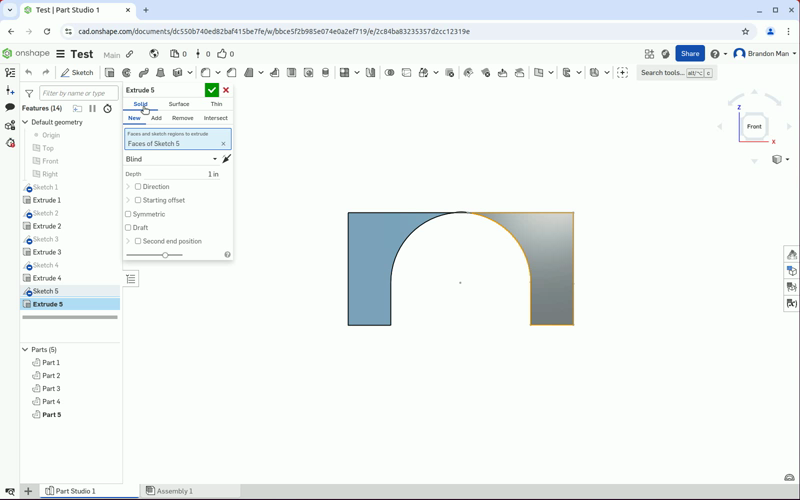
click(143, 106)
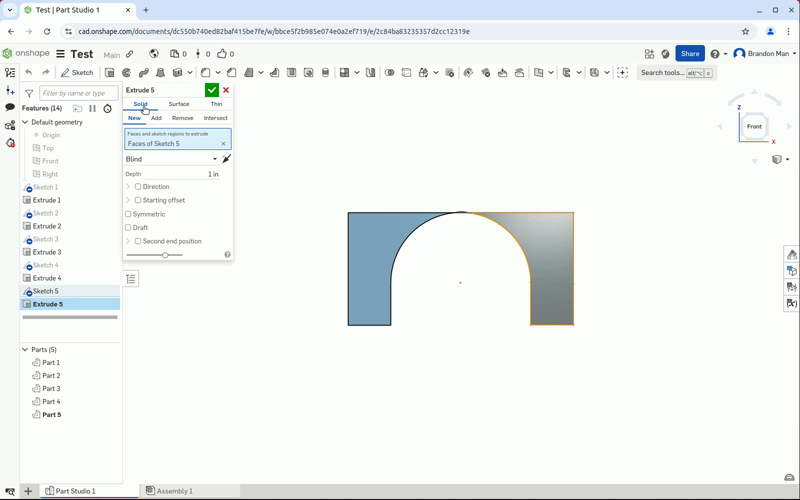
mouse_move(137, 120)
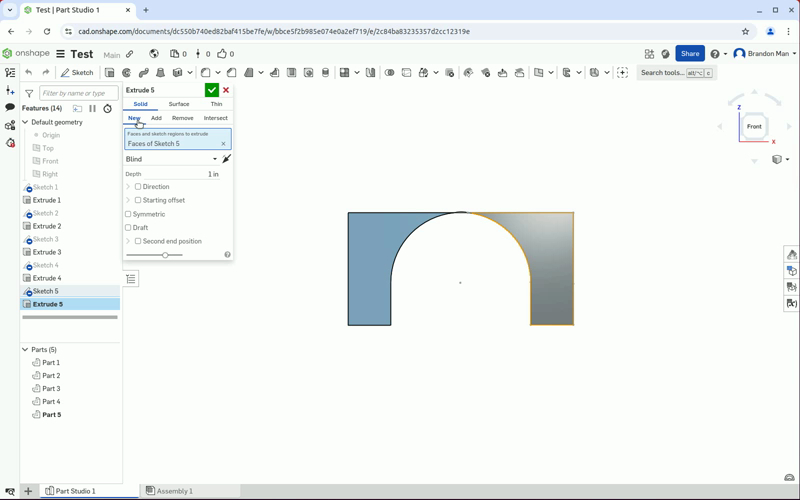
click(137, 120)
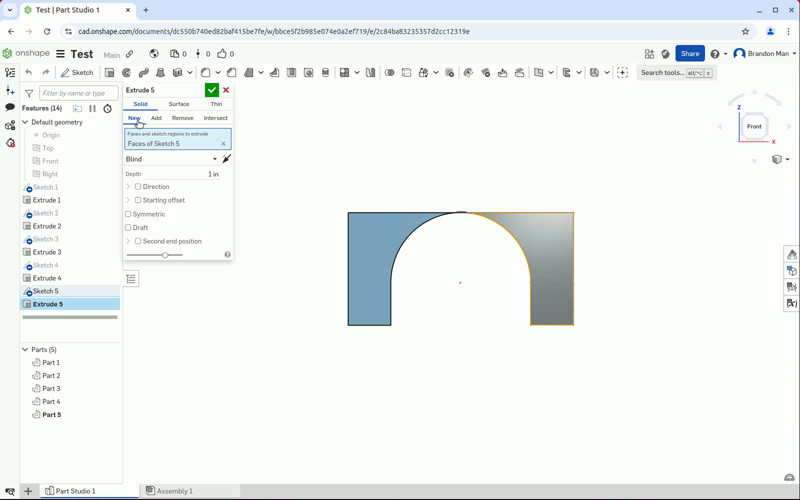
key(tab, 4)
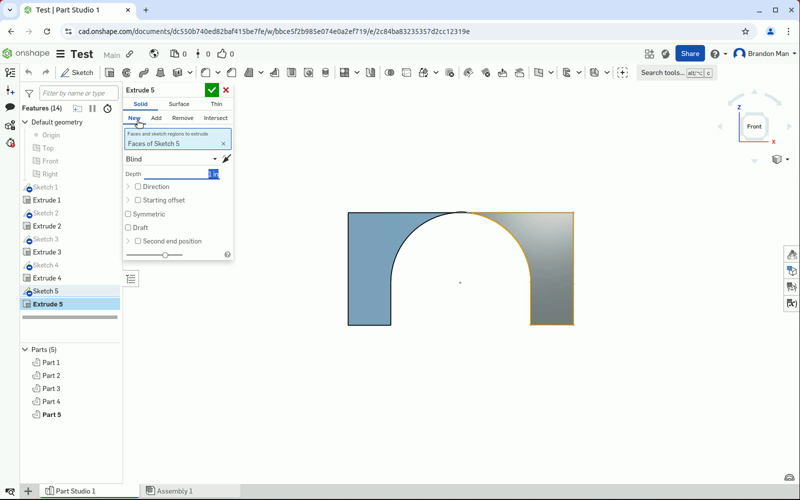
text(-0.482)
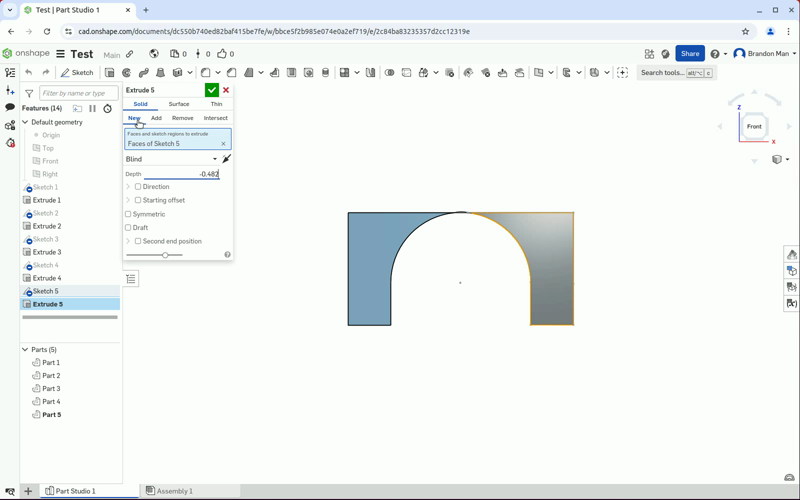
key(tab, 3)
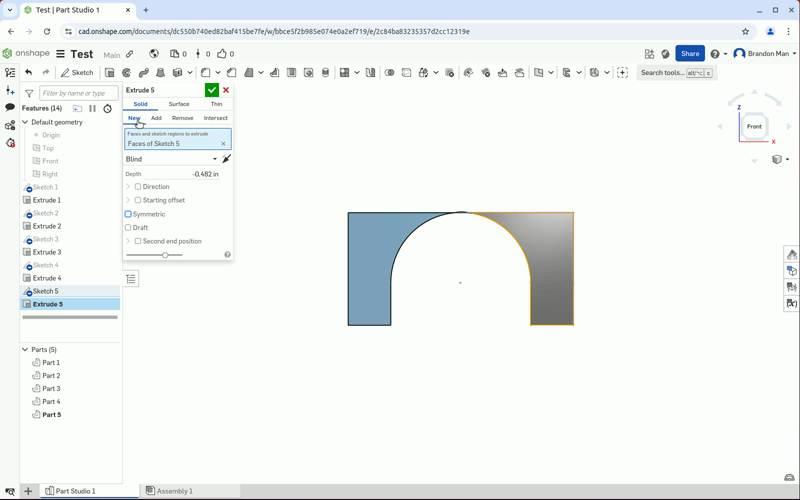
key(space)
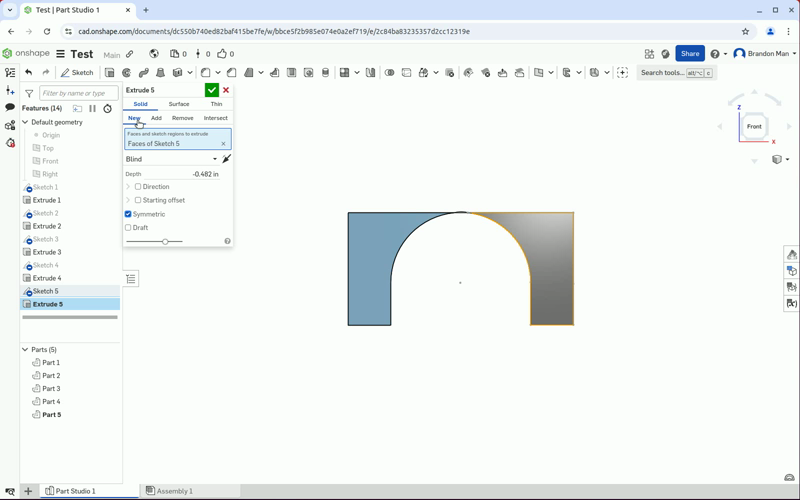
key(enter)
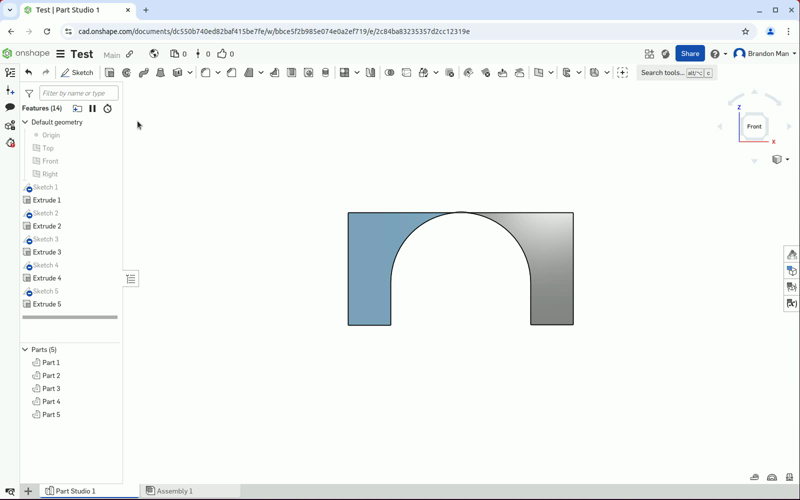
key(shift+h)
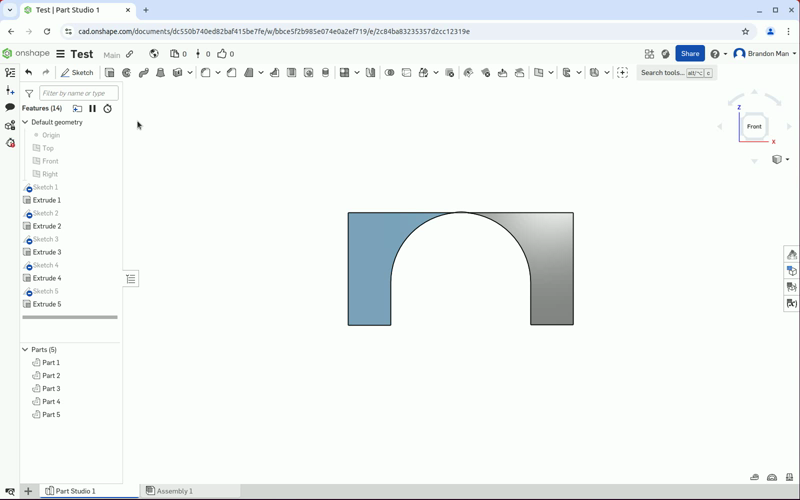
key(shift+h)
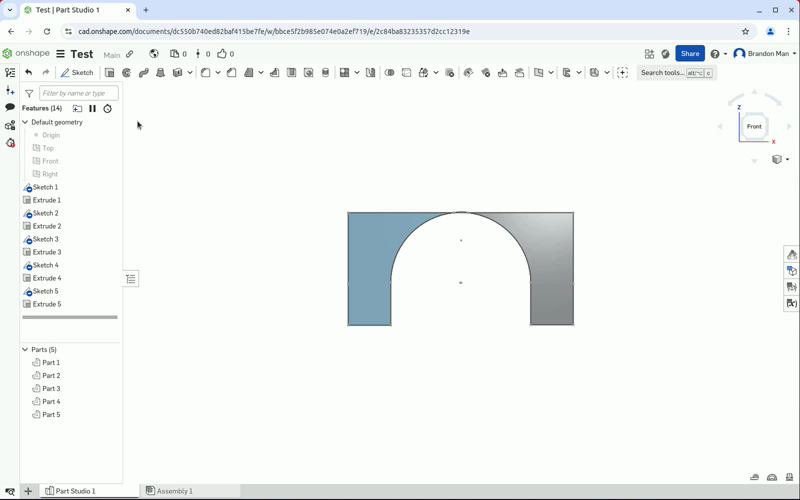
key(shift+7)
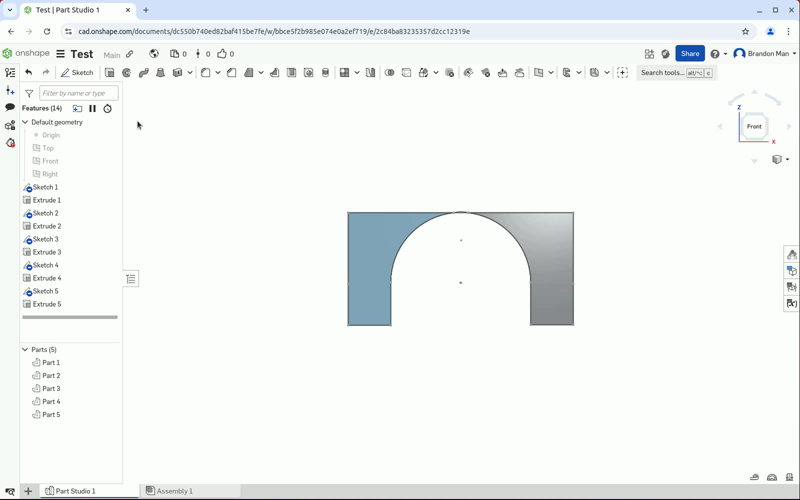
key(left, 2)
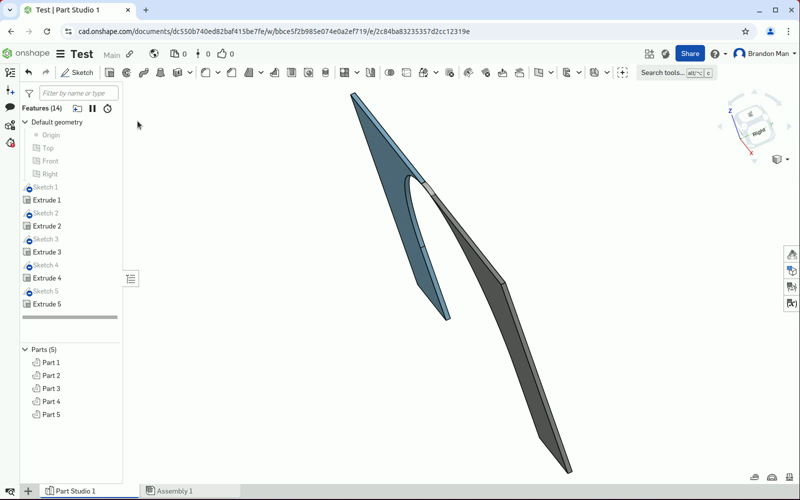
key(down, 2)
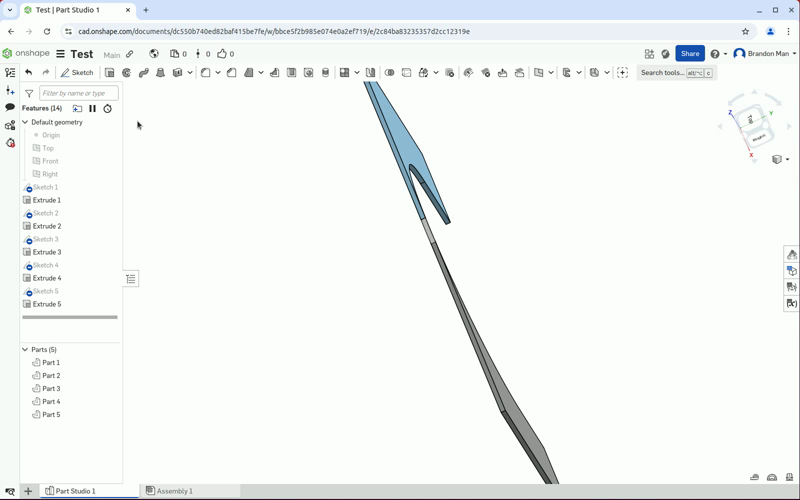
key(up, 2)
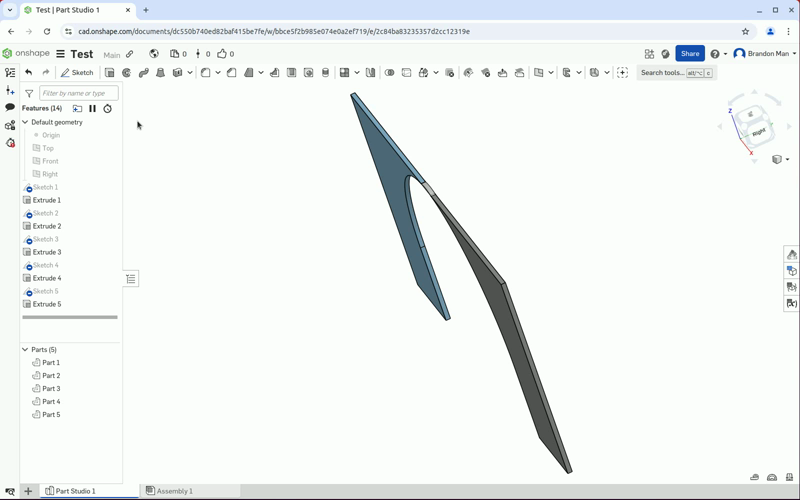
key(right, 2)
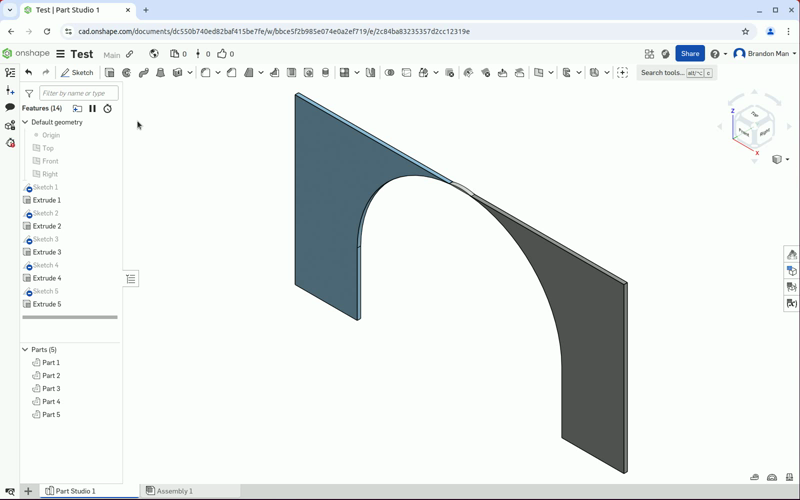
mouse_move(73, 189)
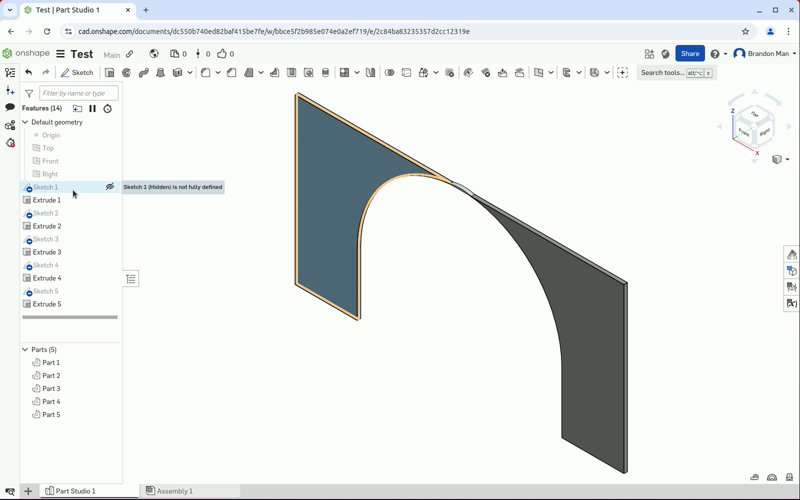
click(73, 189)